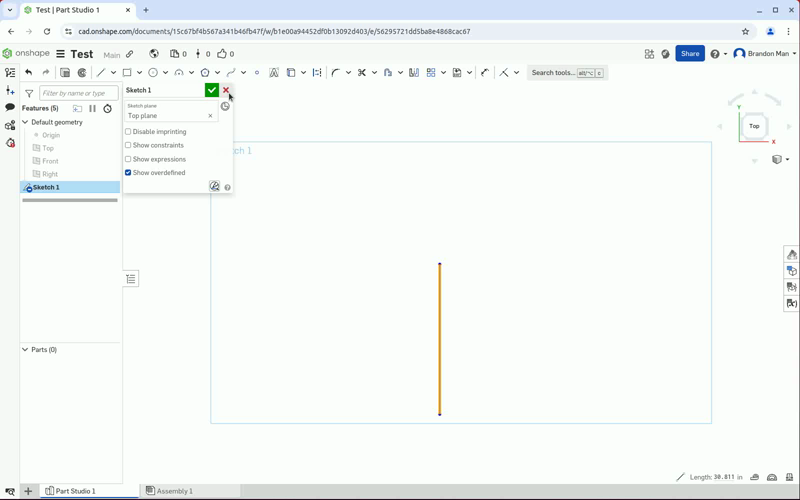
key(shift+h)
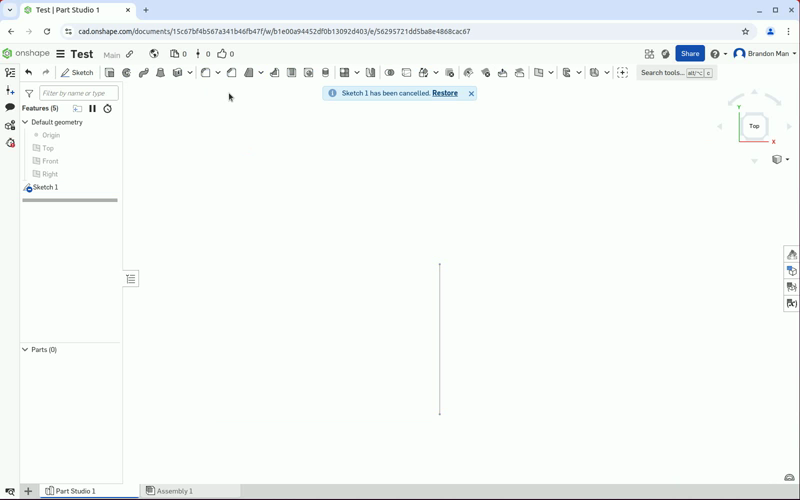
key(shift+s)
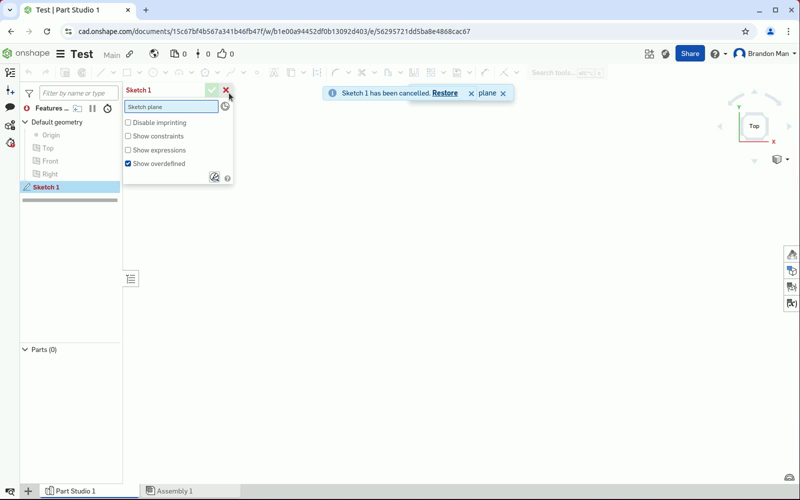
mouse_move(73, 150)
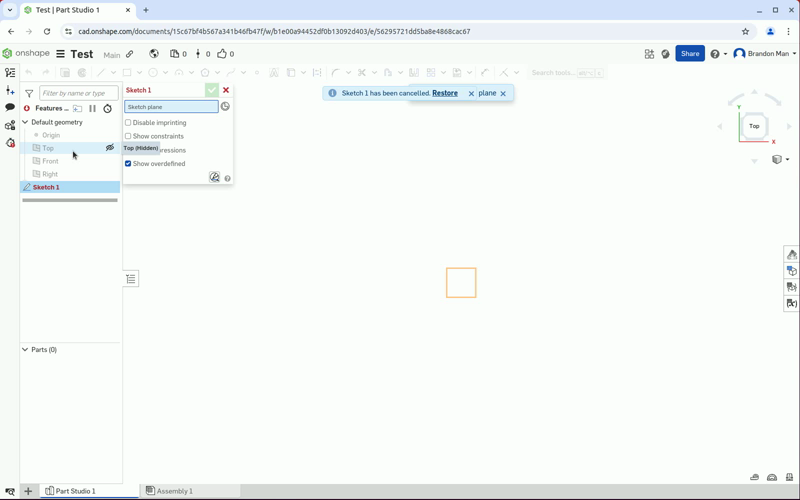
click(73, 150)
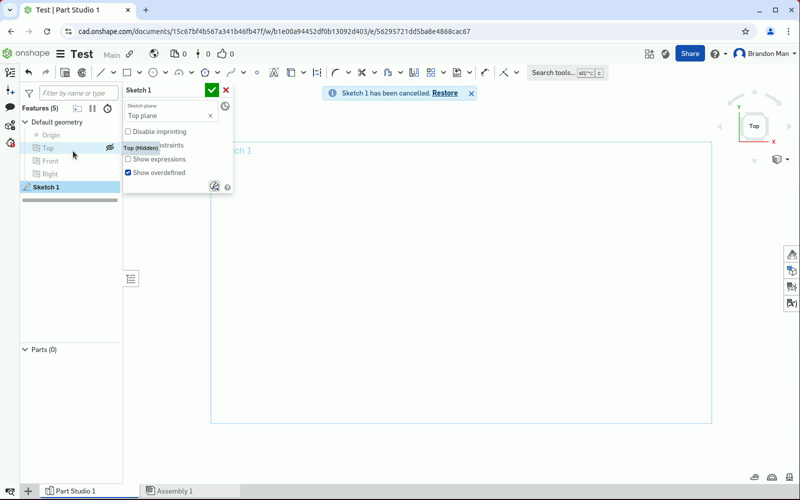
mouse_move(73, 352)
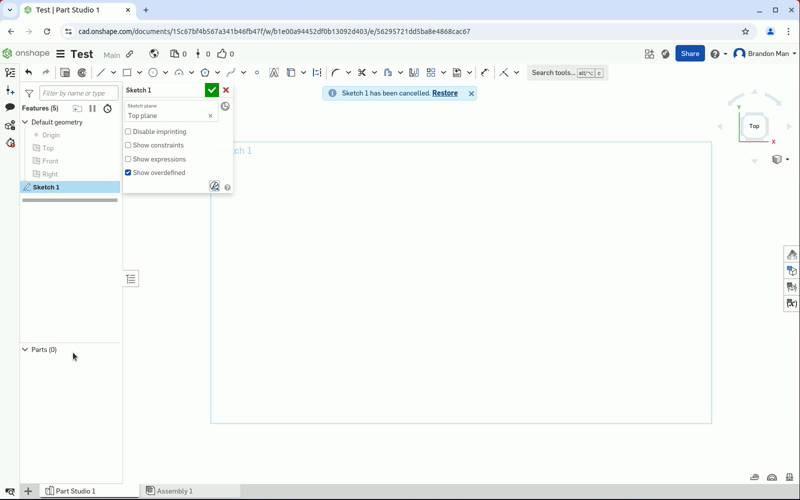
key(y)
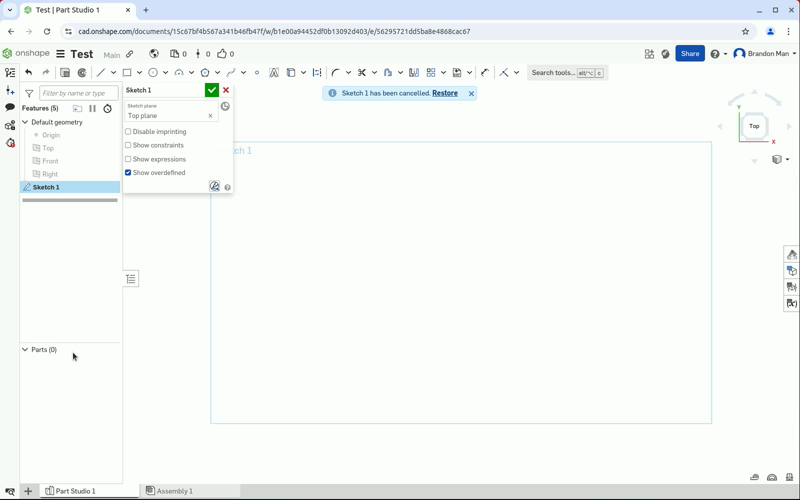
key(l)
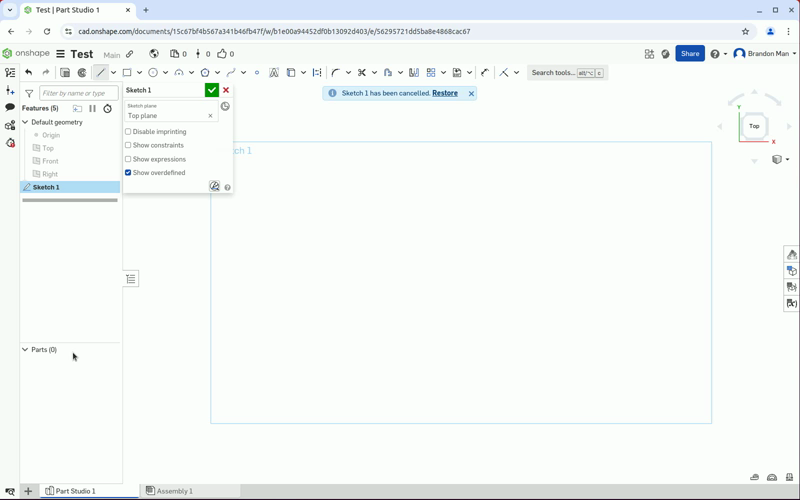
key_down(shift)
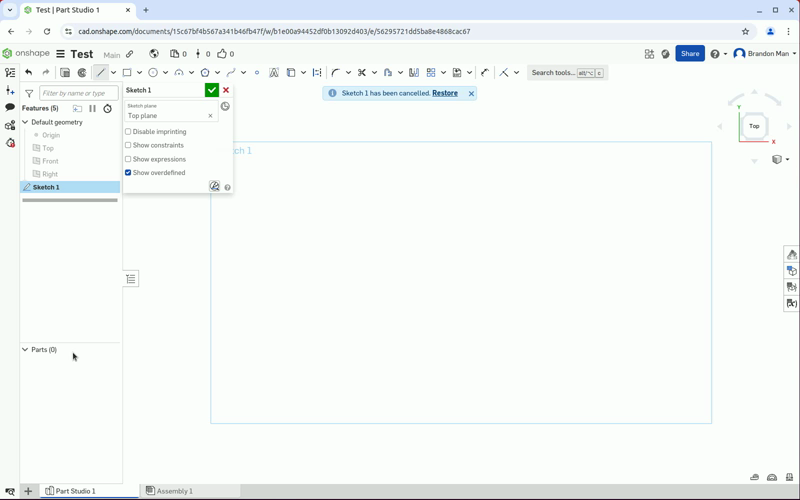
mouse_move(348, 356)
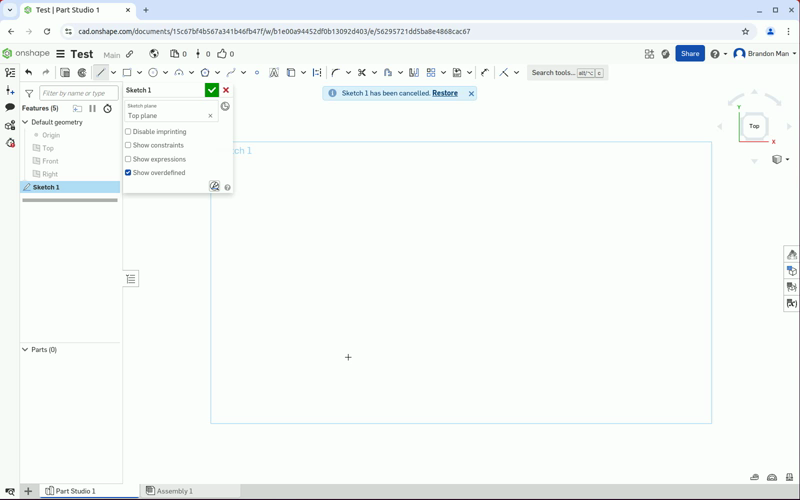
click(348, 356)
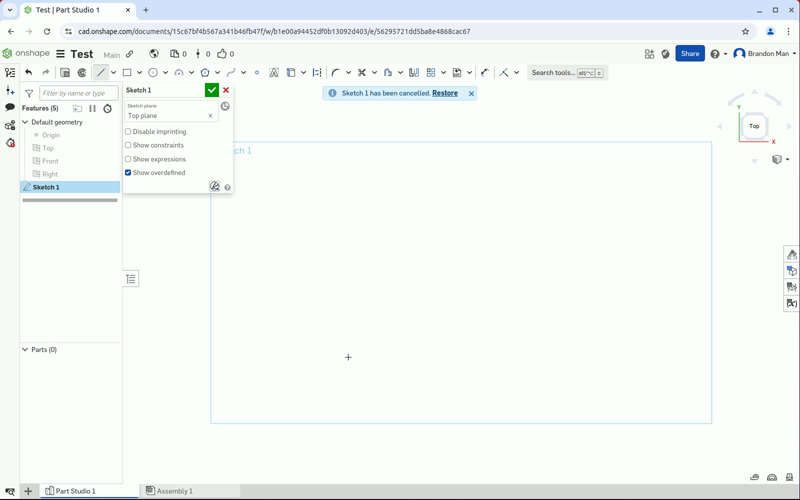
key_up(shift)
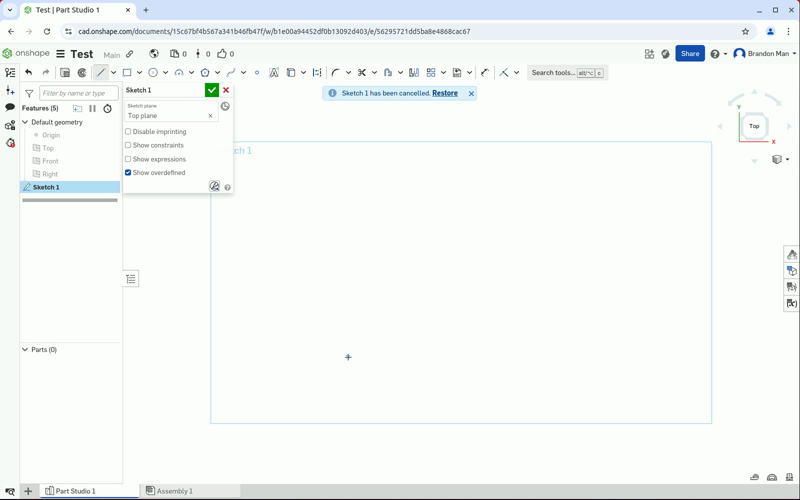
key_down(shift)
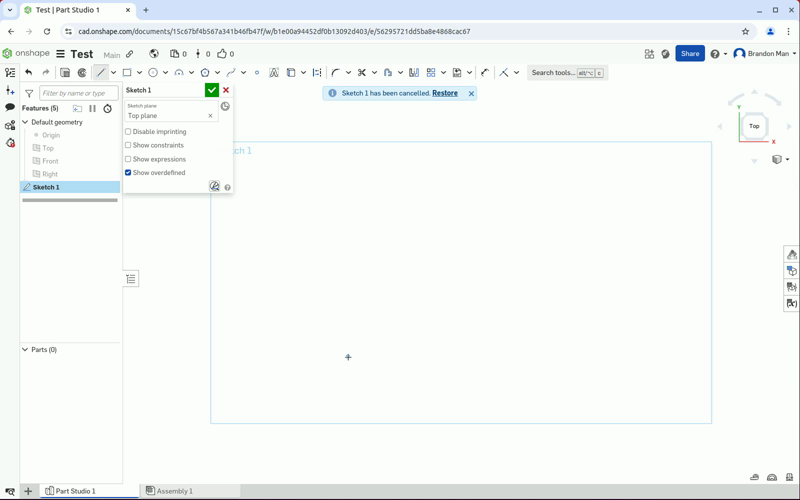
mouse_move(572, 356)
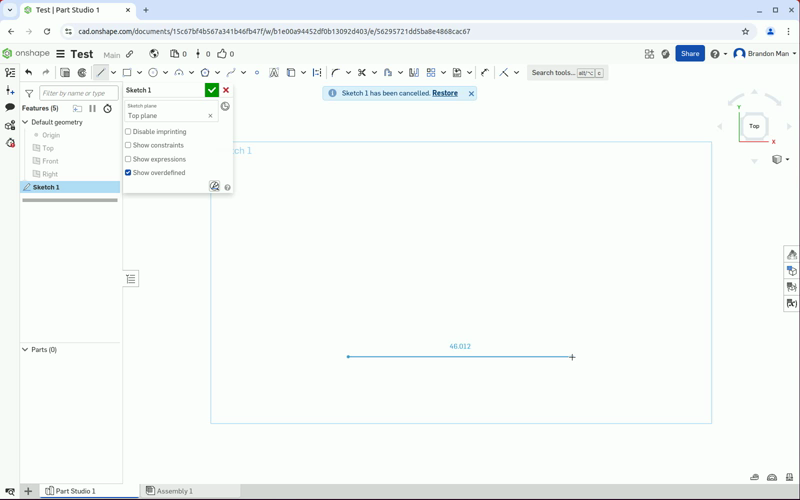
click(572, 356)
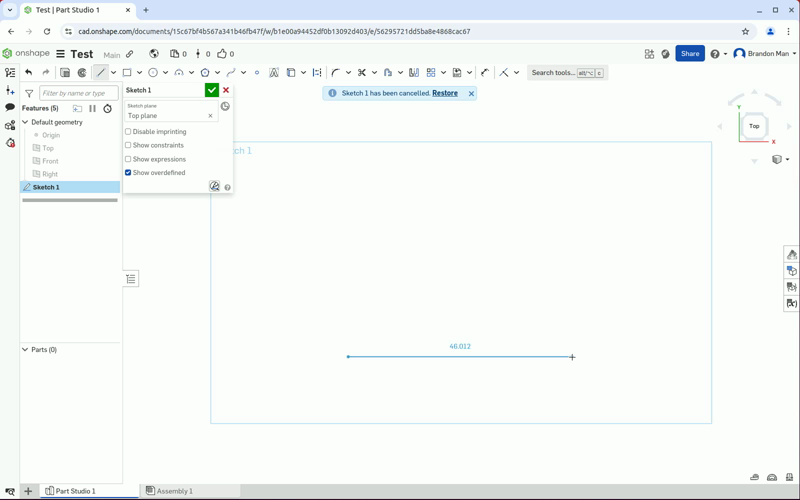
key_up(shift)
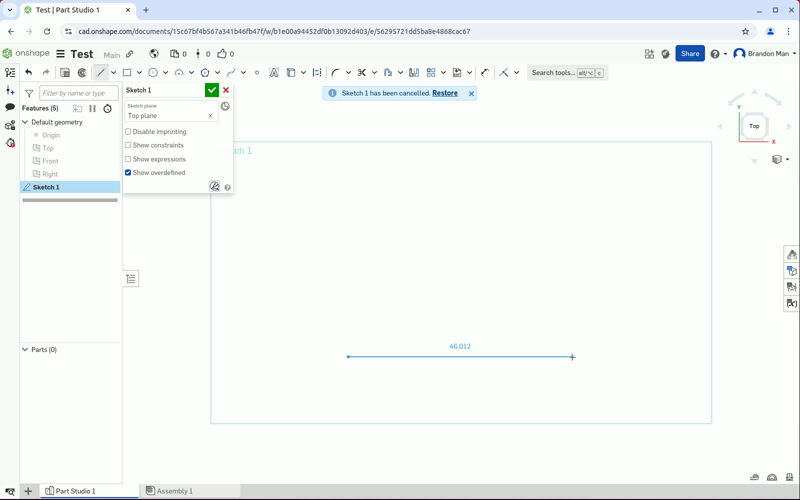
key_down(shift)
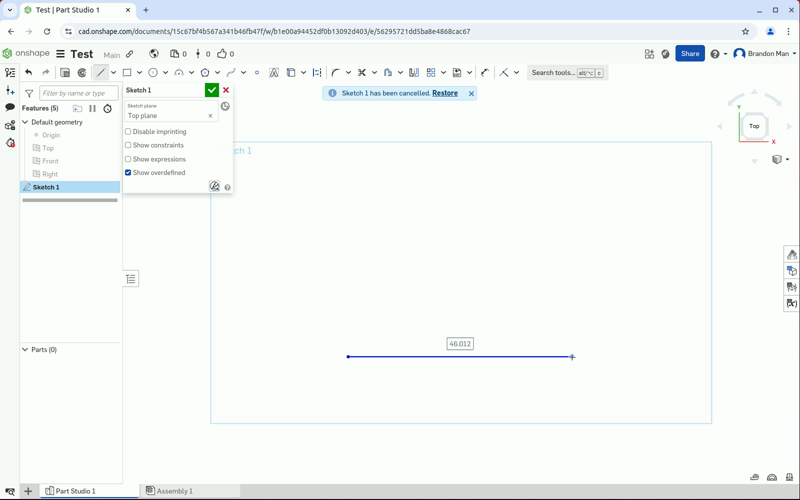
mouse_move(572, 210)
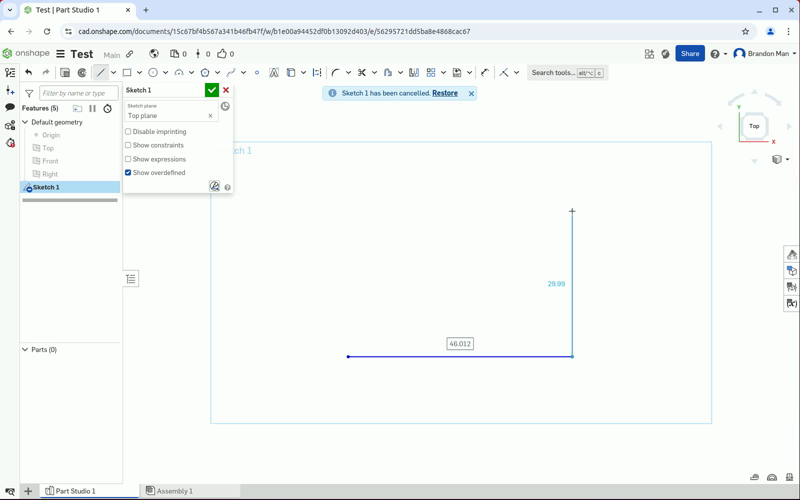
click(572, 210)
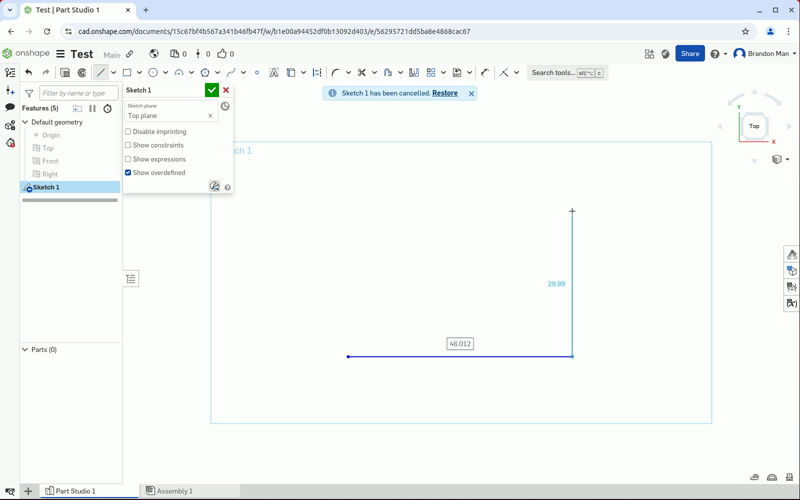
key_up(shift)
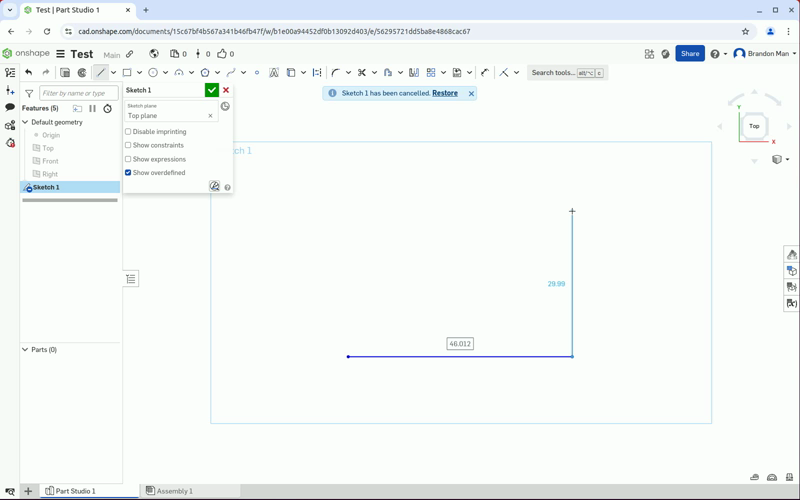
key_down(shift)
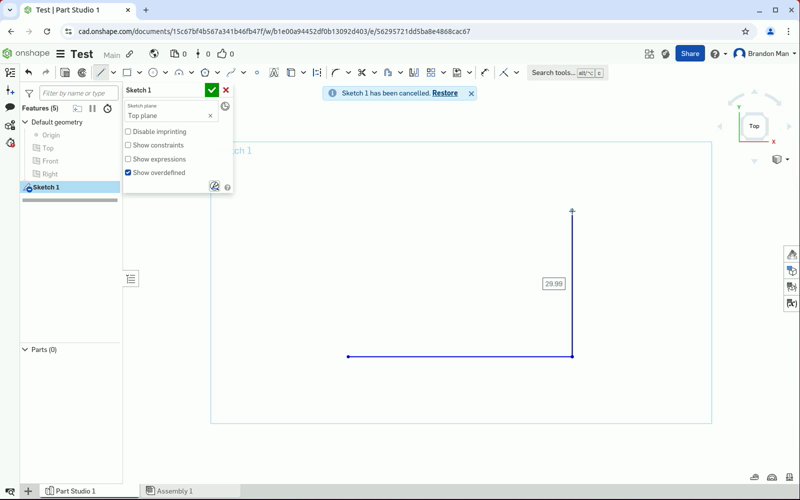
mouse_move(348, 210)
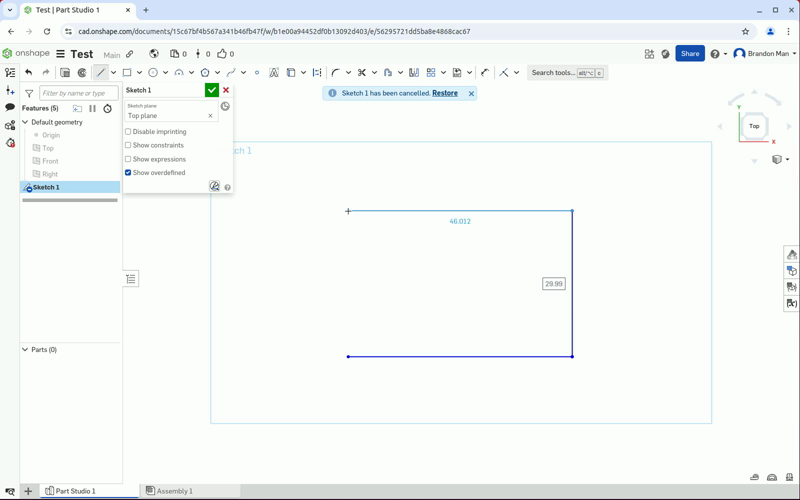
click(348, 210)
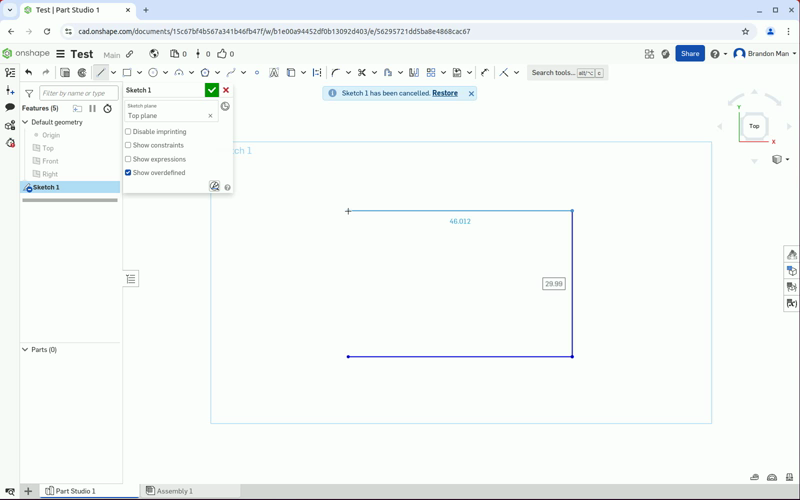
key_up(shift)
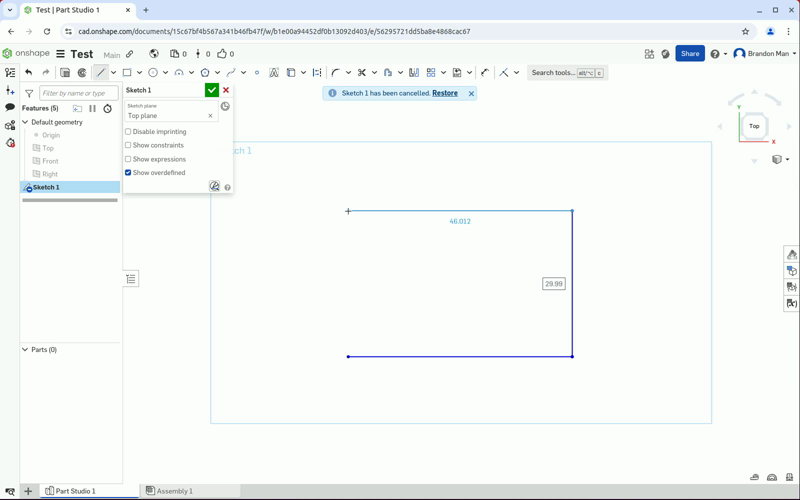
key_down(shift)
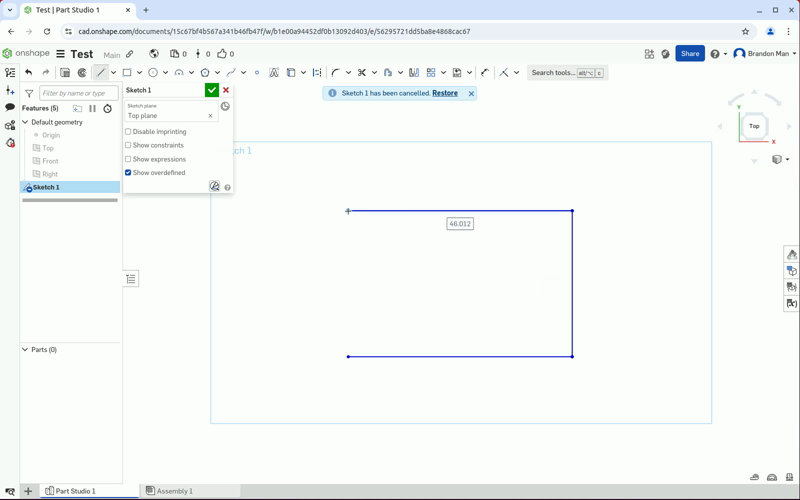
mouse_move(348, 356)
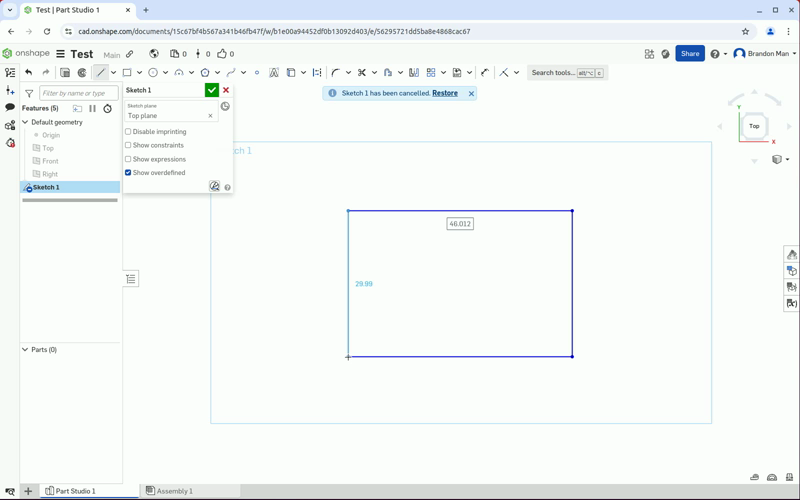
key_up(shift)
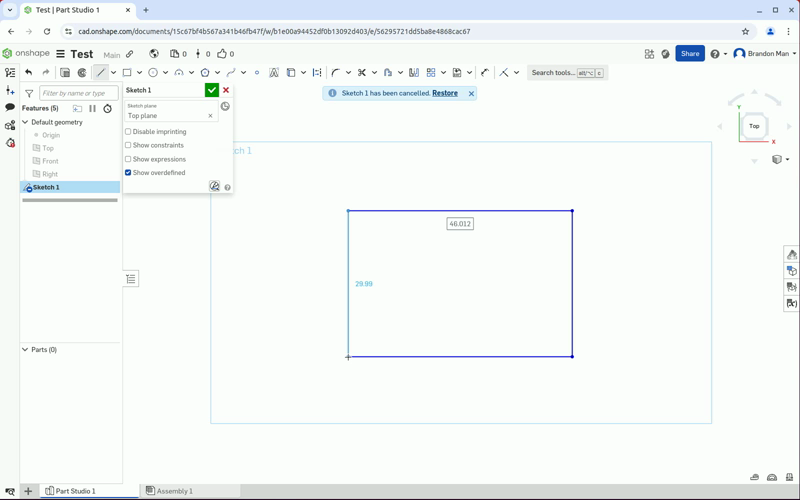
click(348, 356)
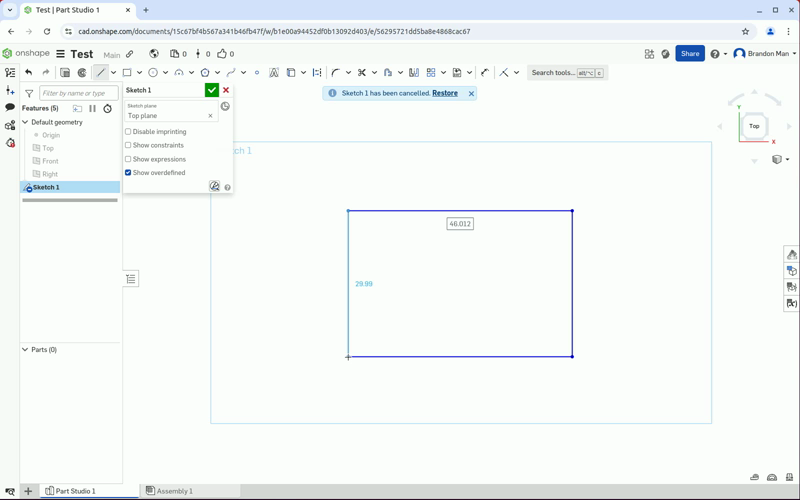
key(esc)
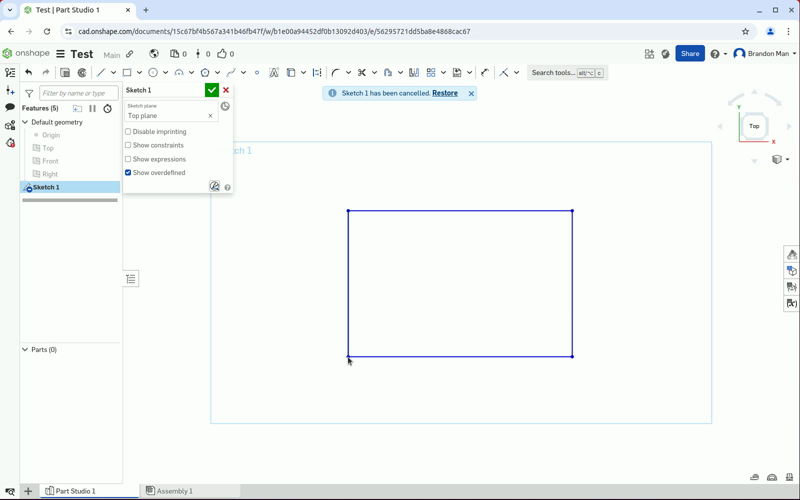
key(l)
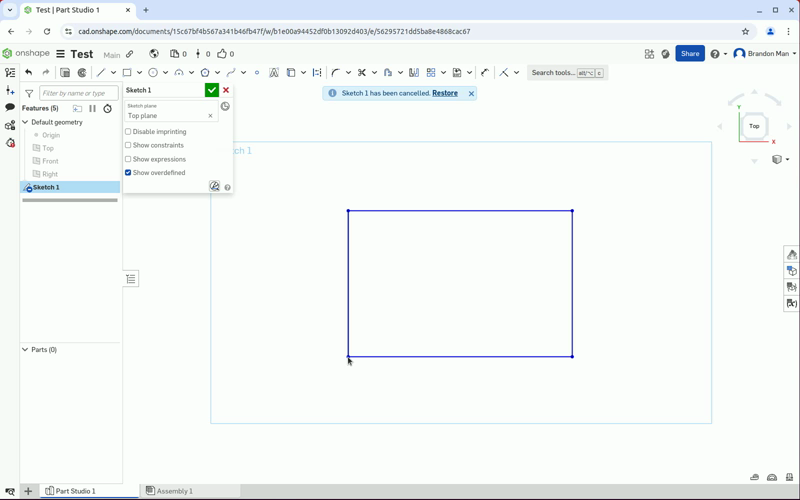
key_down(shift)
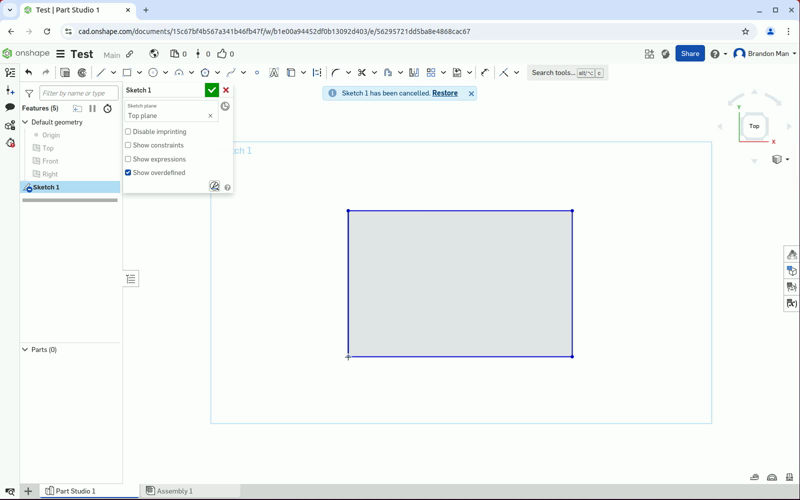
mouse_move(350, 354)
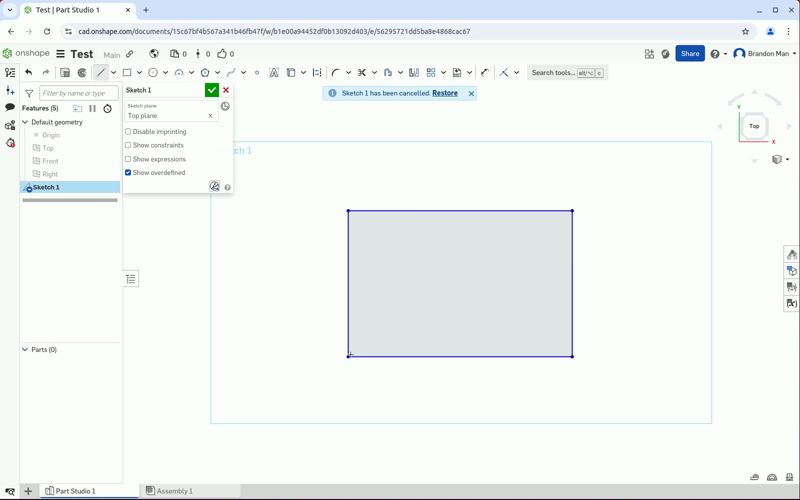
scroll(6)
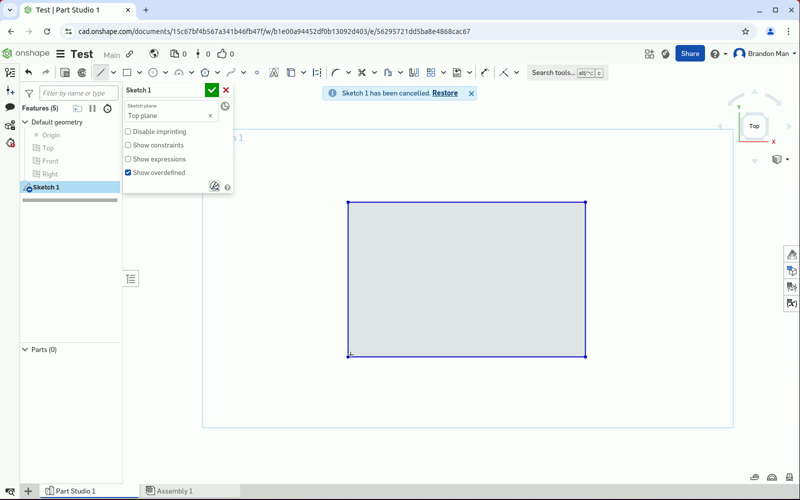
scroll(6)
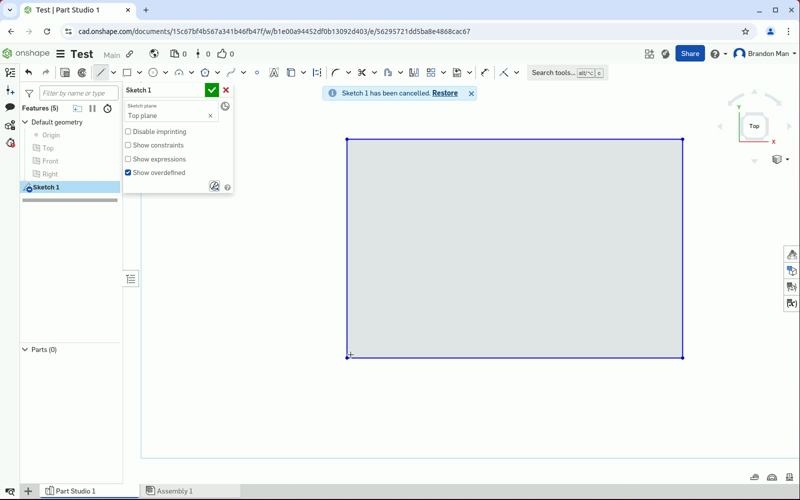
scroll(6)
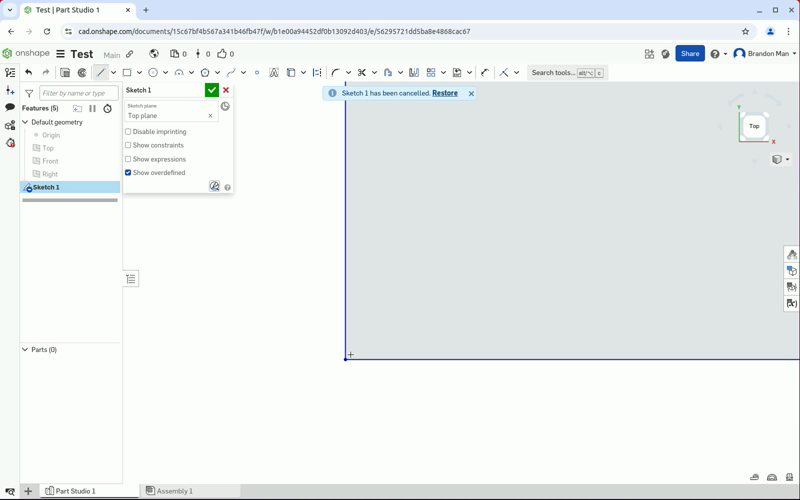
scroll(6)
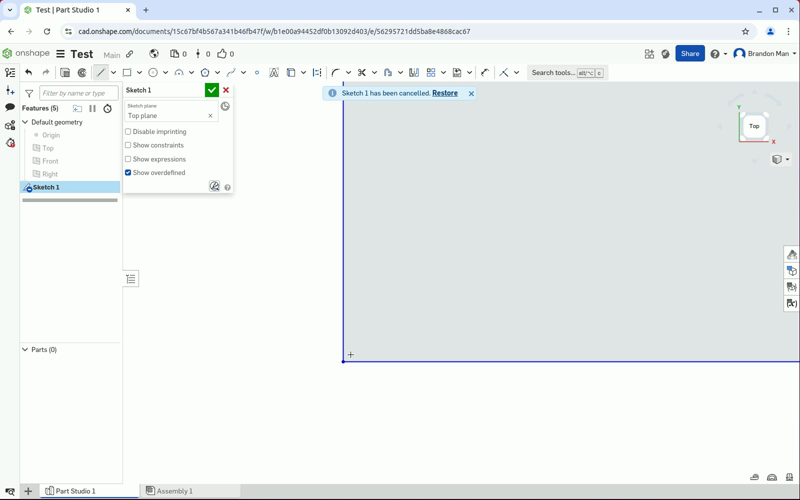
scroll(6)
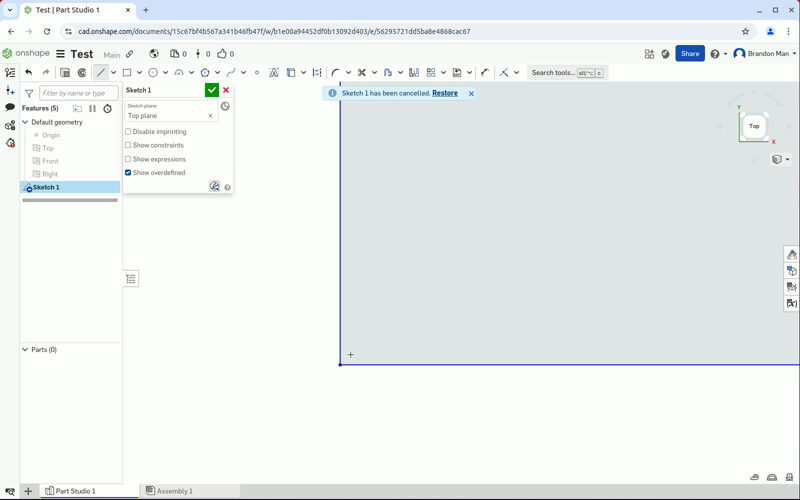
scroll(6)
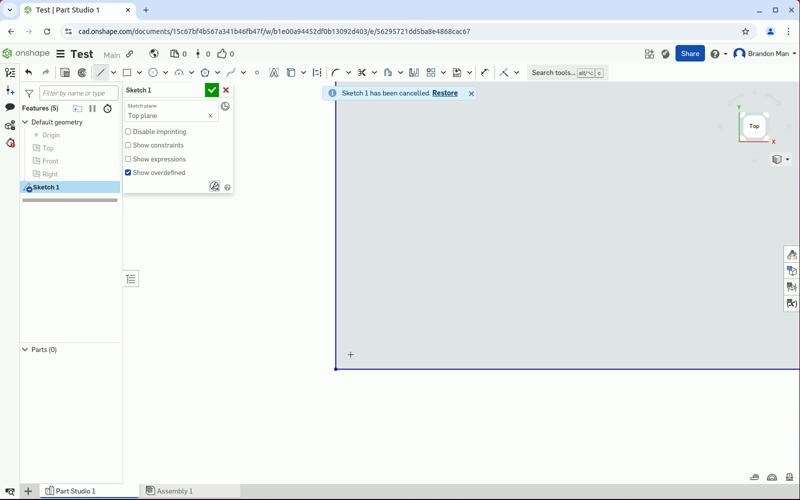
scroll(6)
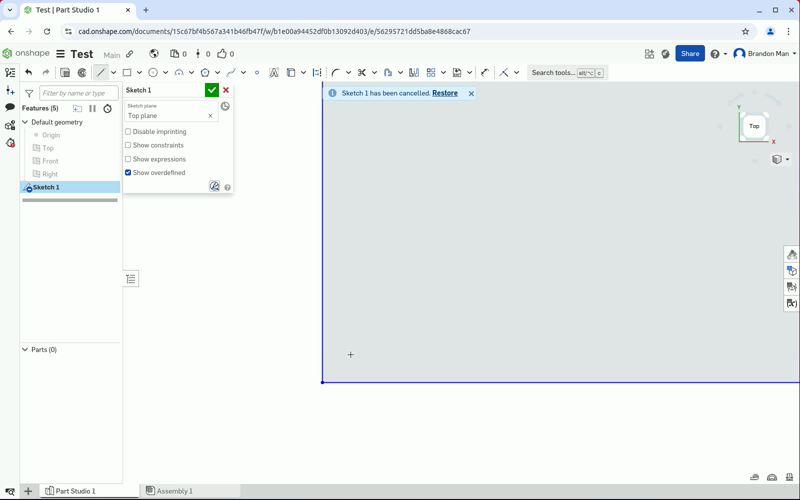
click(350, 354)
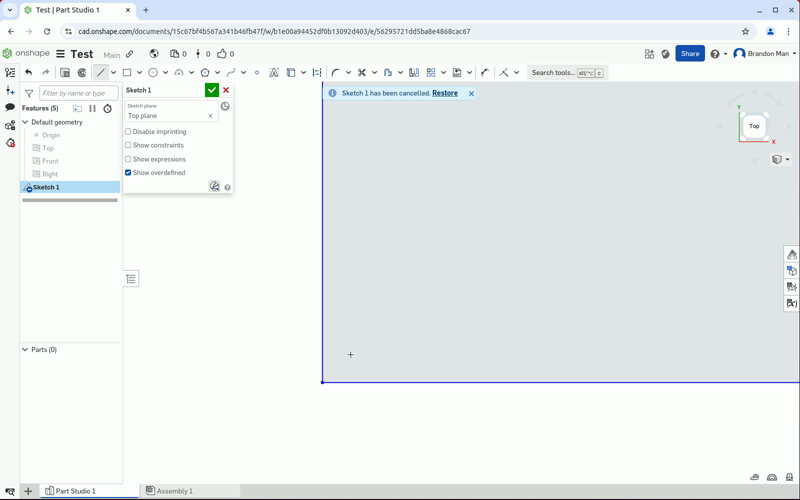
scroll(-6)
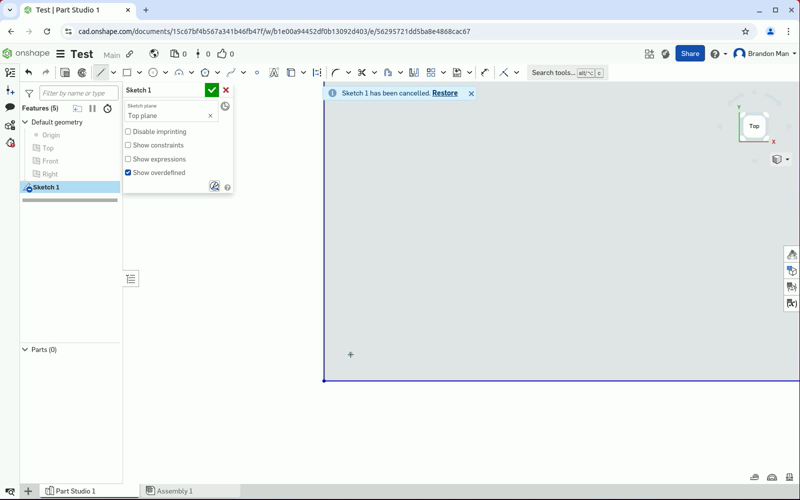
scroll(-6)
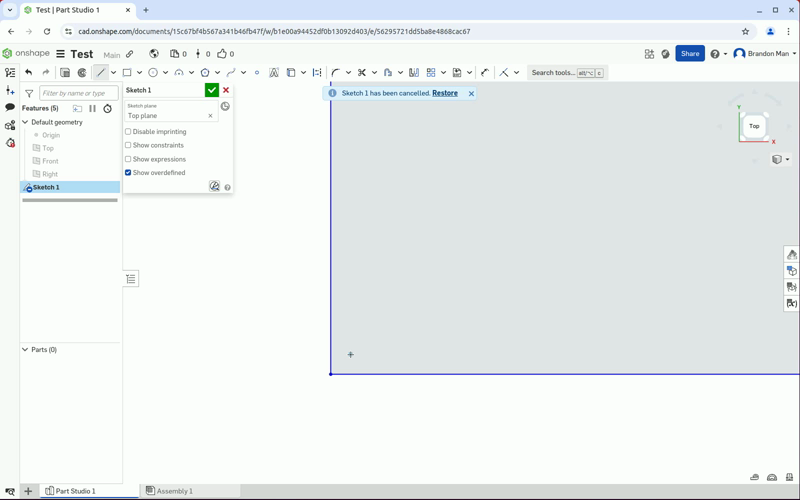
scroll(-6)
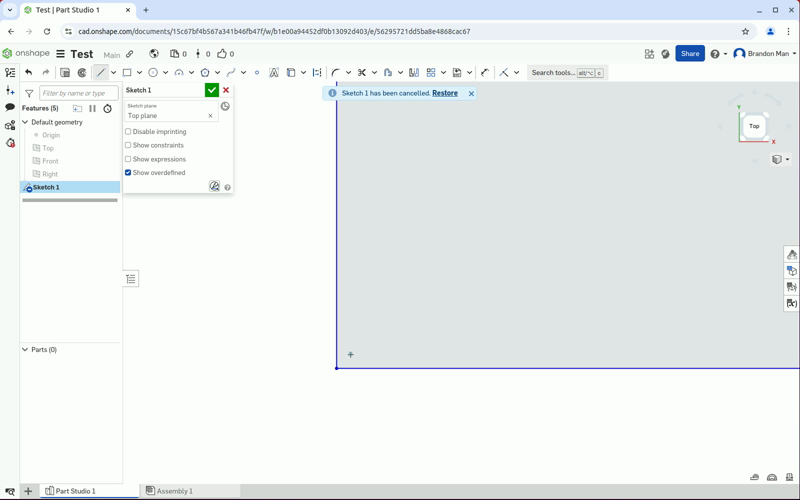
scroll(-6)
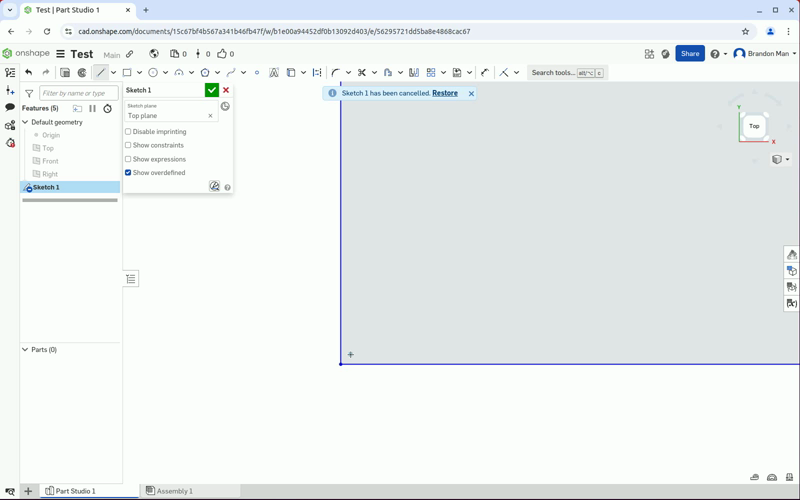
scroll(-6)
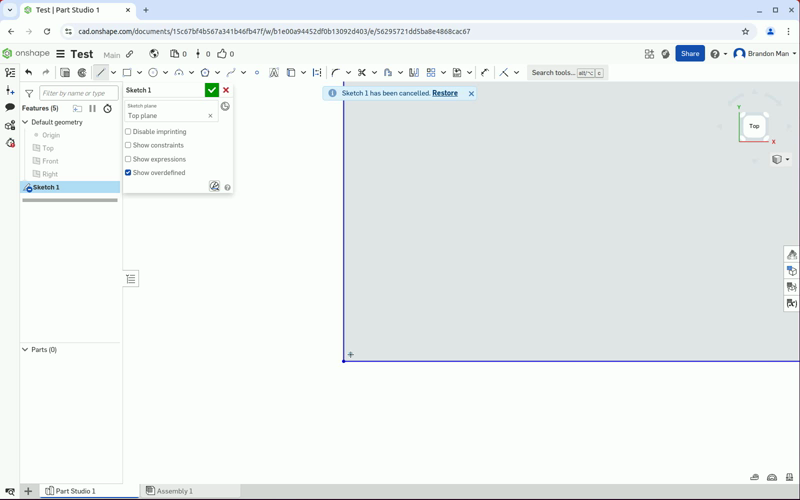
scroll(-6)
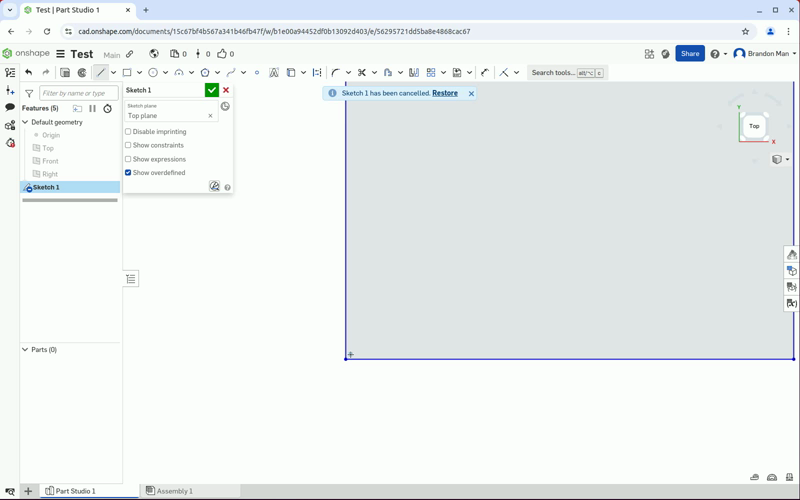
scroll(-6)
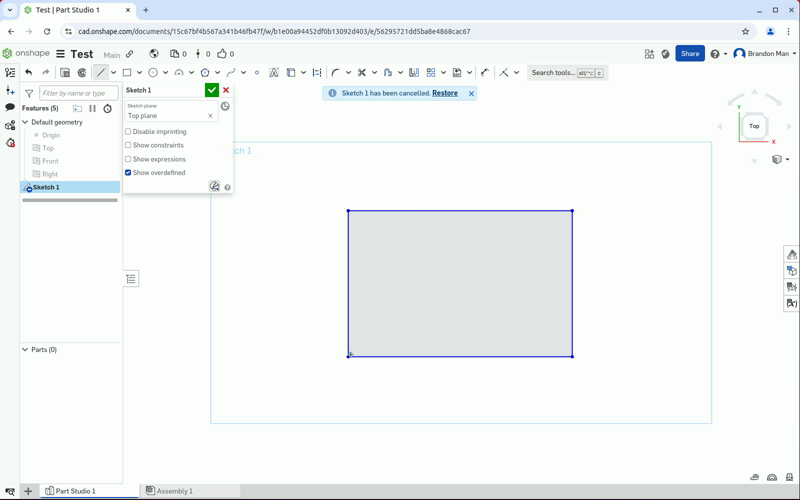
key_up(shift)
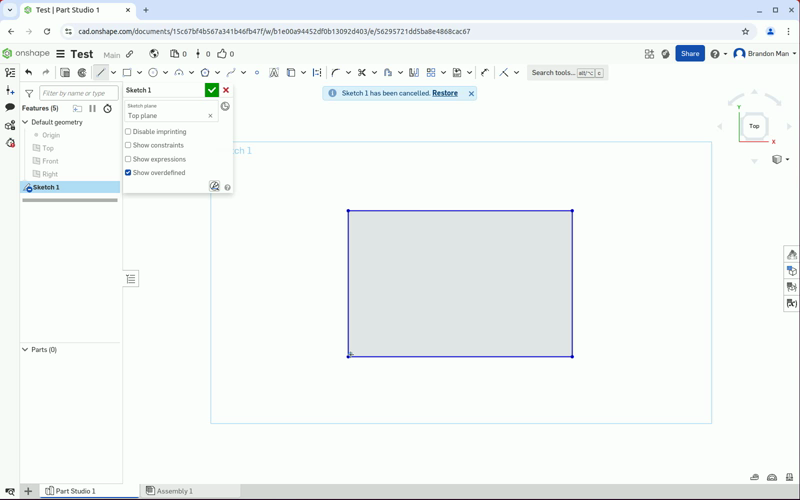
key_down(shift)
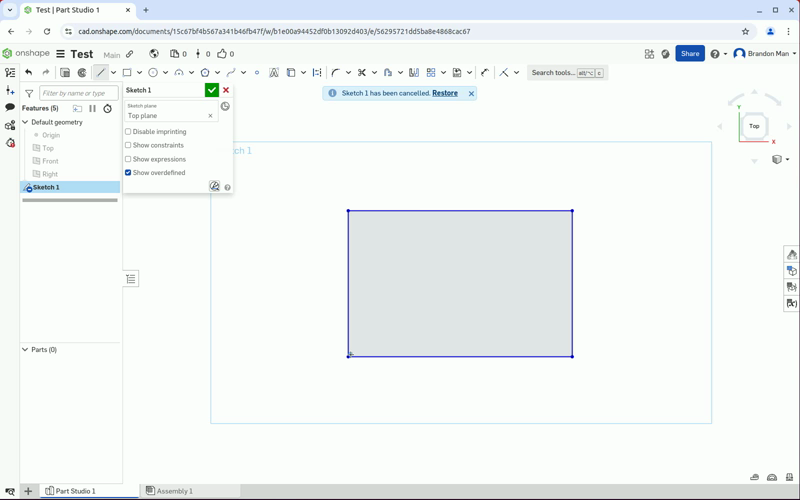
mouse_move(569, 354)
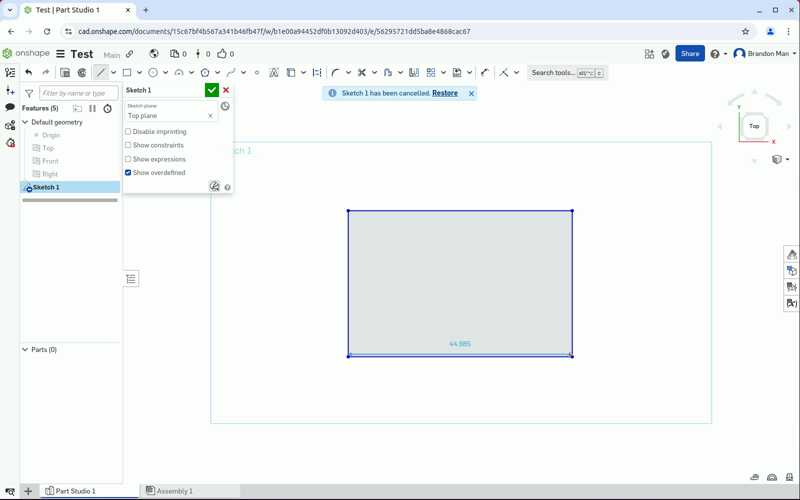
scroll(6)
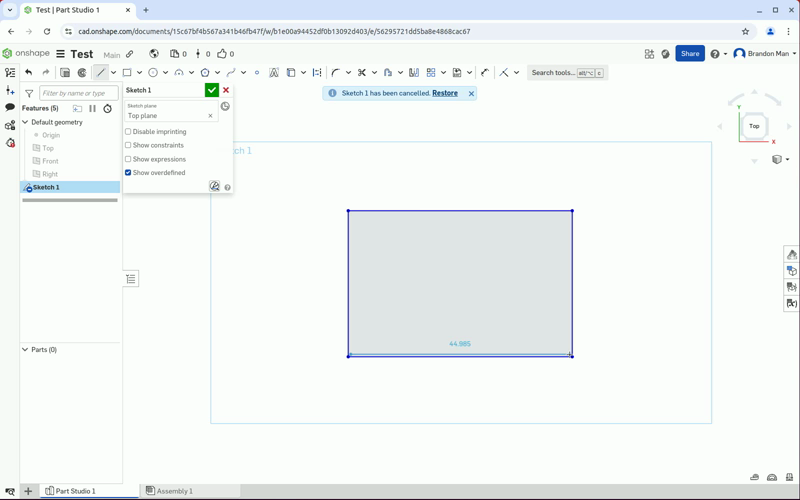
scroll(6)
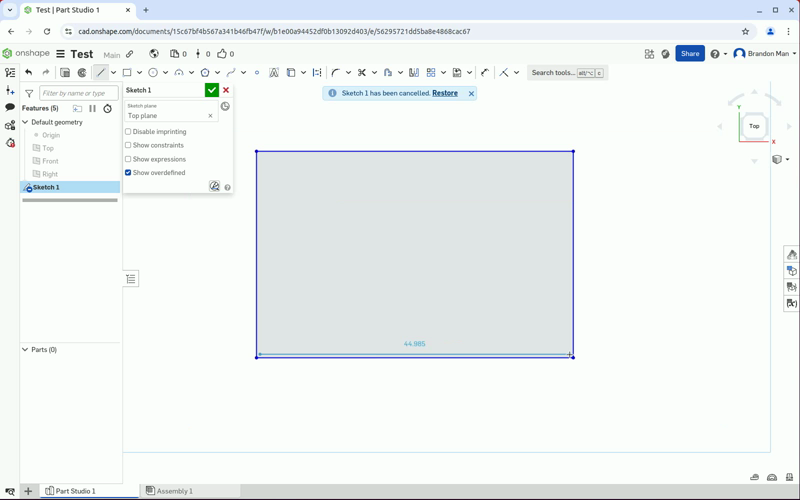
scroll(6)
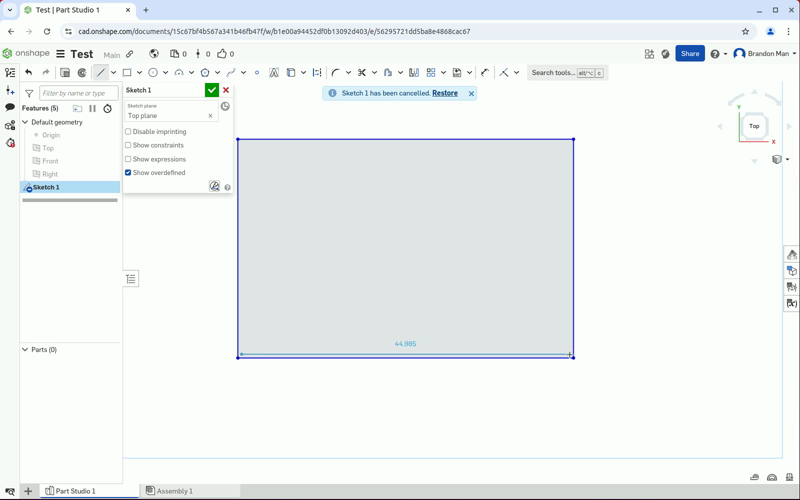
scroll(6)
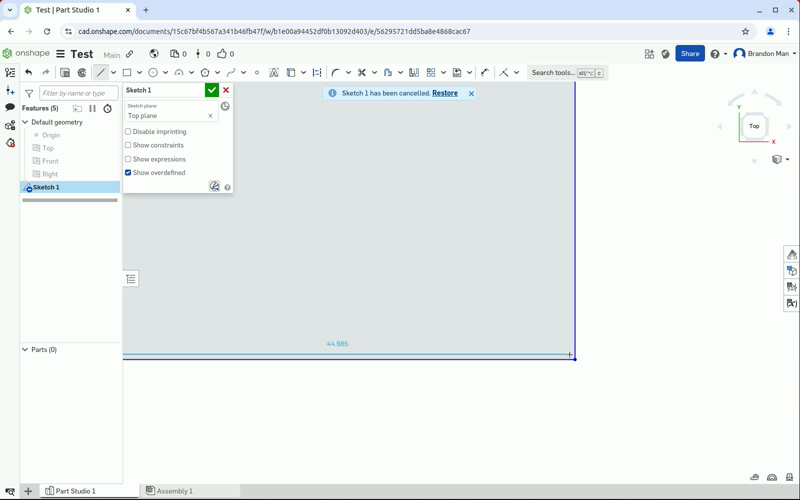
scroll(6)
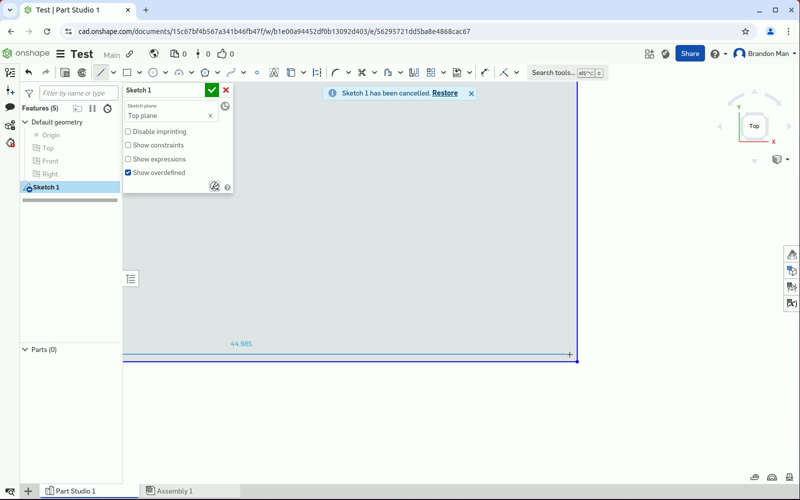
scroll(6)
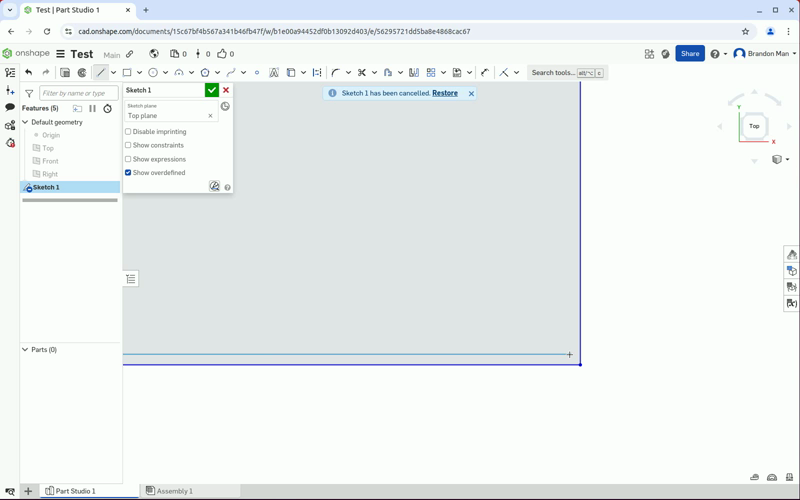
scroll(6)
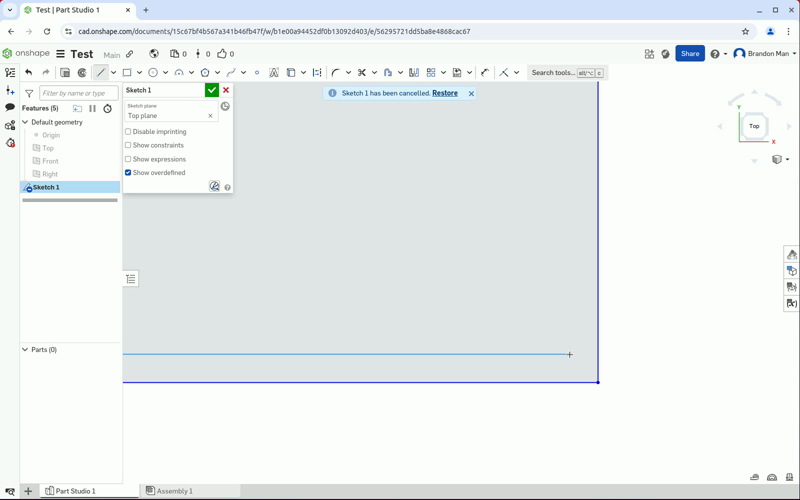
click(569, 354)
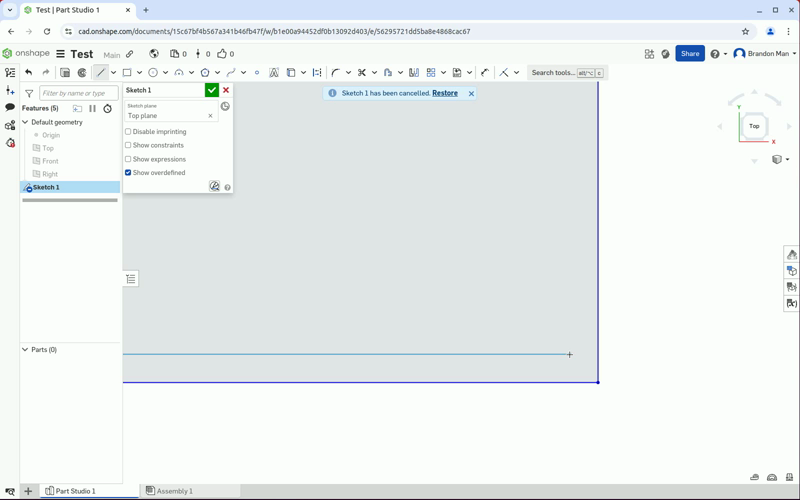
scroll(-6)
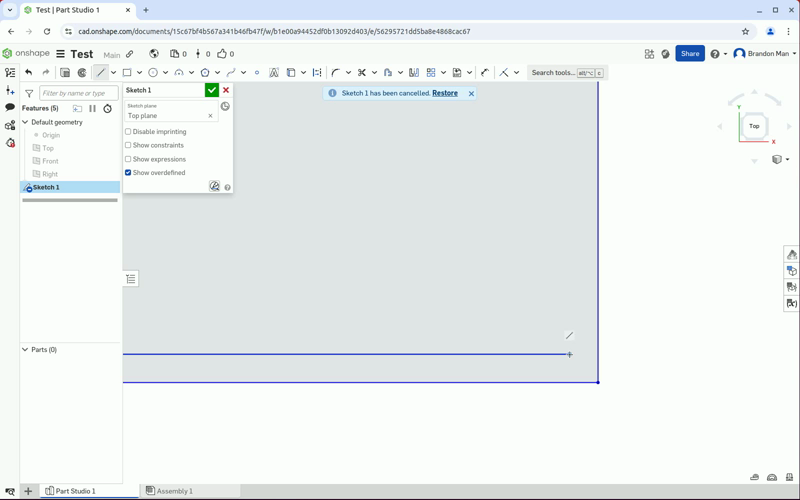
scroll(-6)
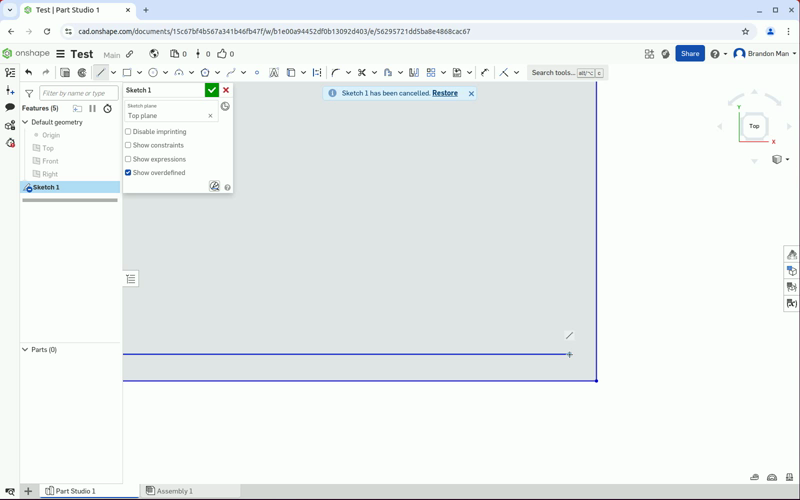
scroll(-6)
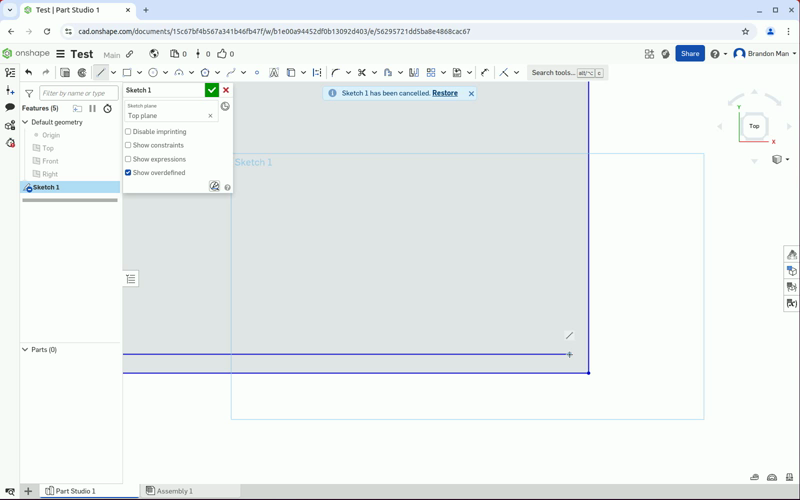
scroll(-6)
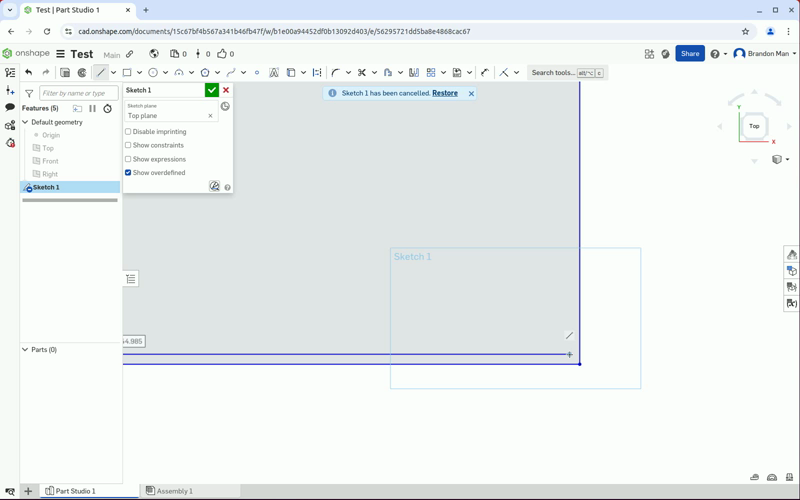
scroll(-6)
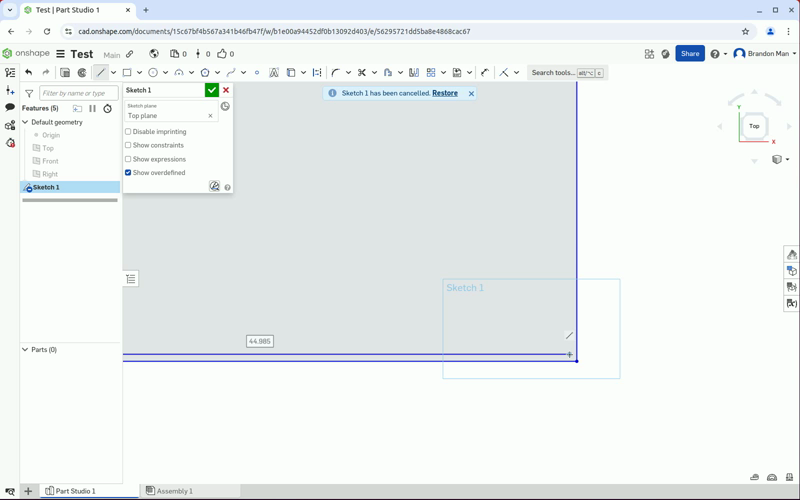
scroll(-6)
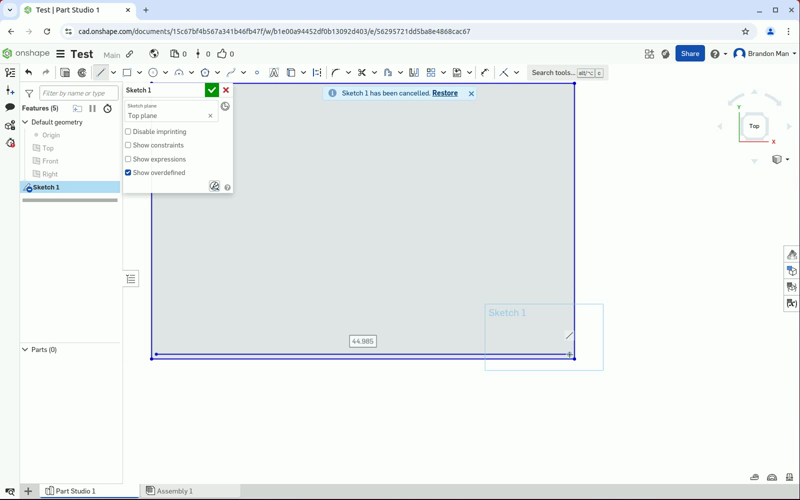
scroll(-6)
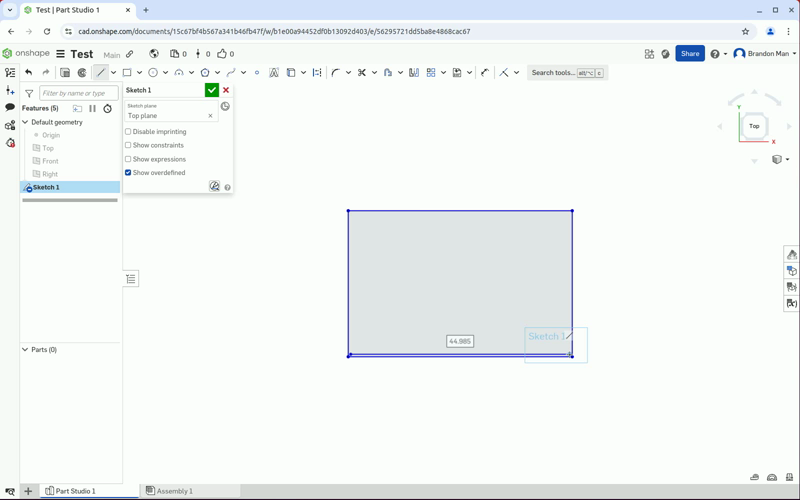
key_up(shift)
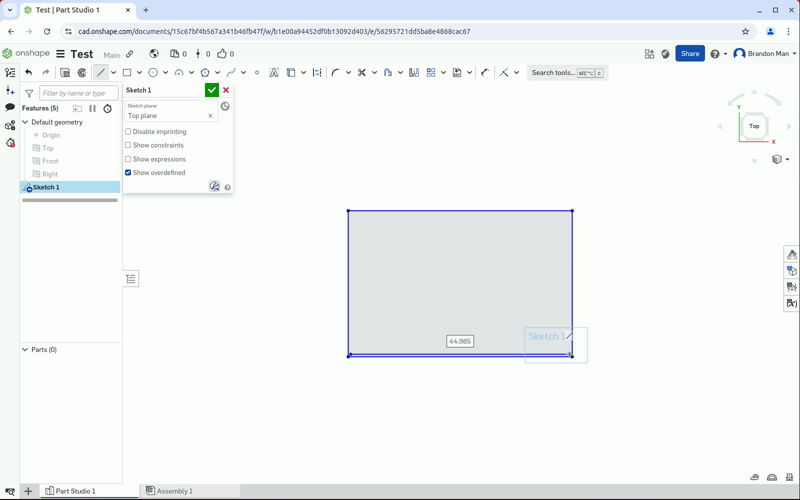
key_down(shift)
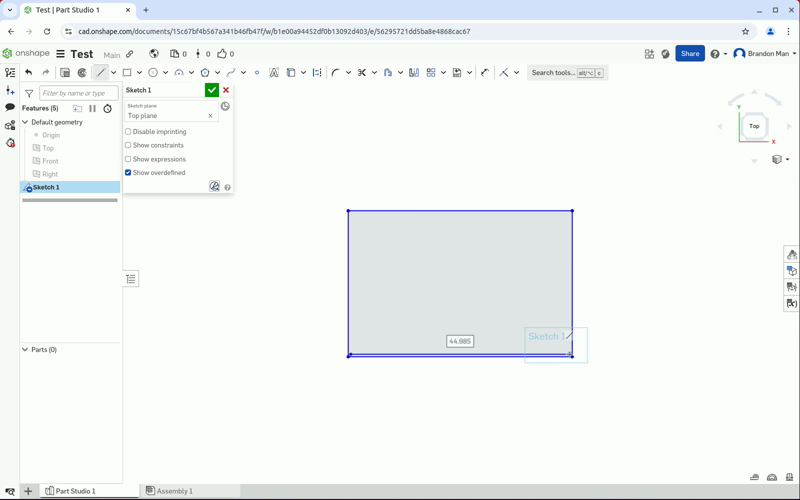
mouse_move(569, 213)
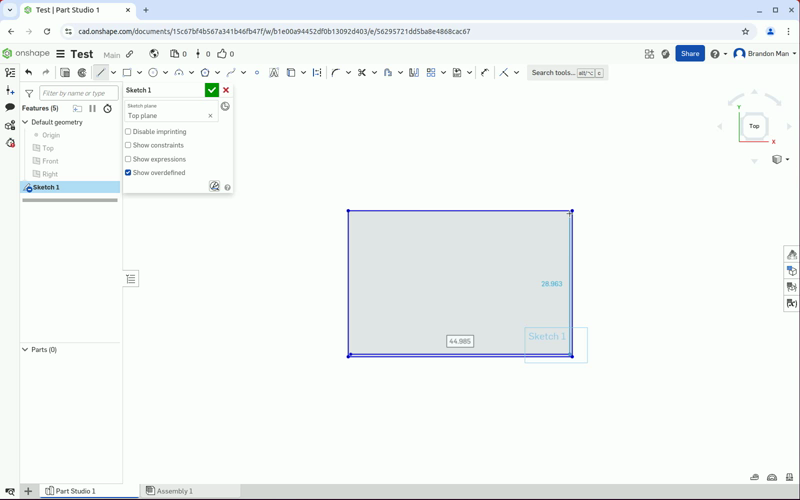
scroll(6)
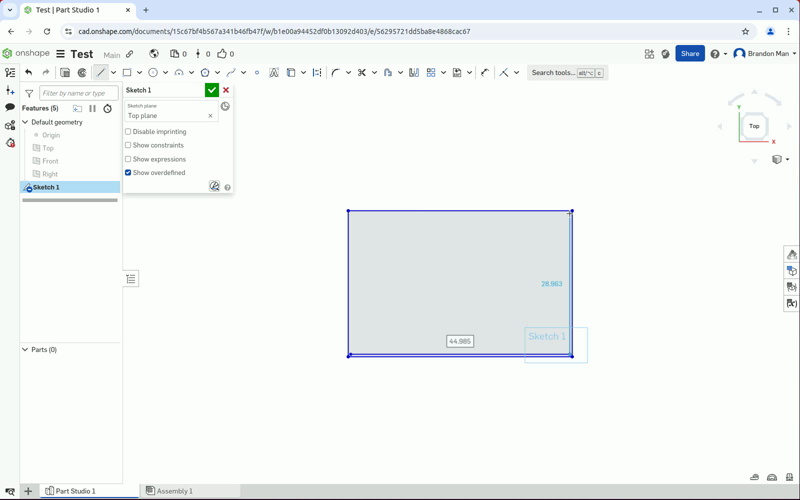
scroll(6)
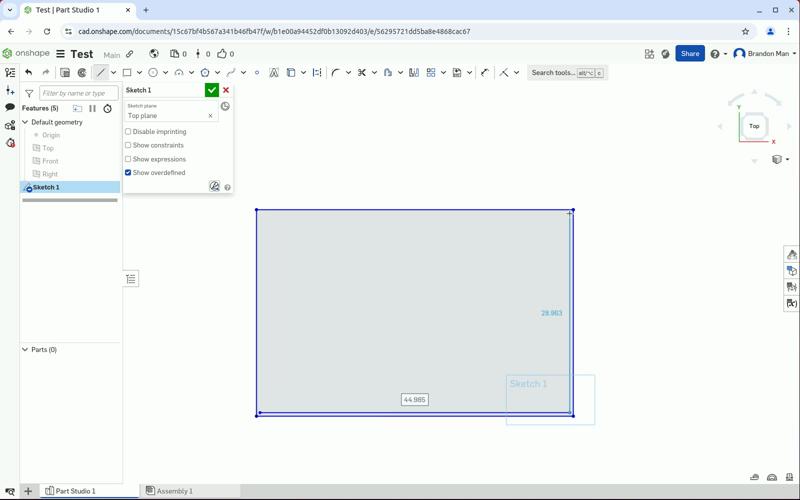
scroll(6)
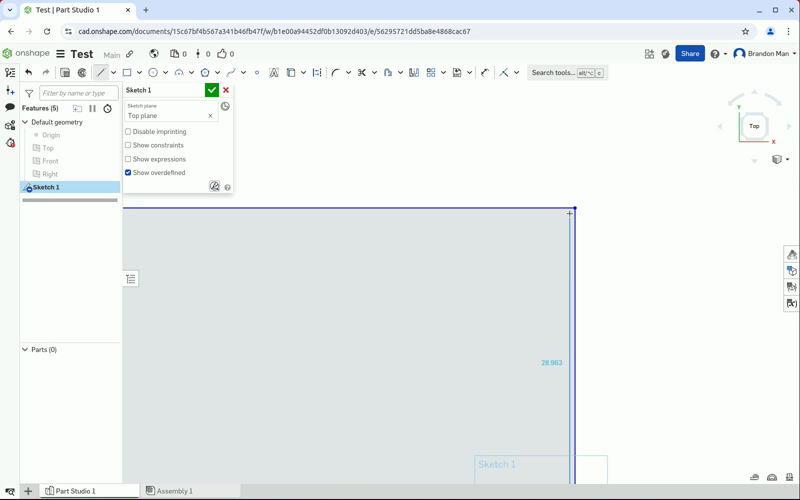
scroll(6)
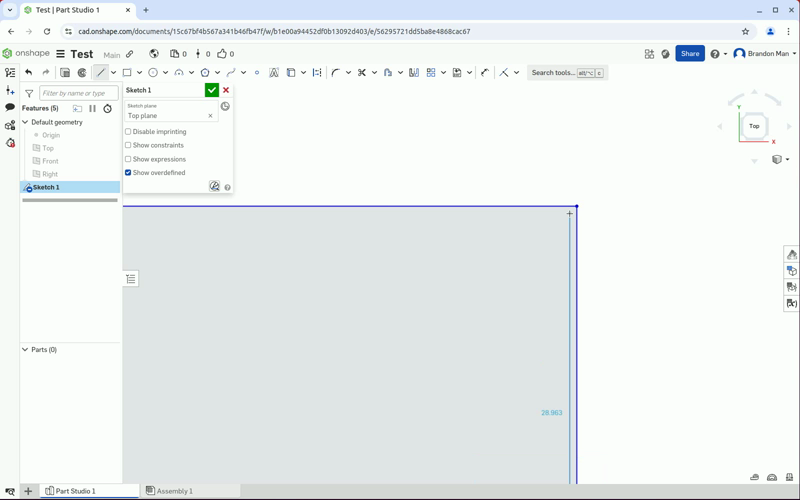
scroll(6)
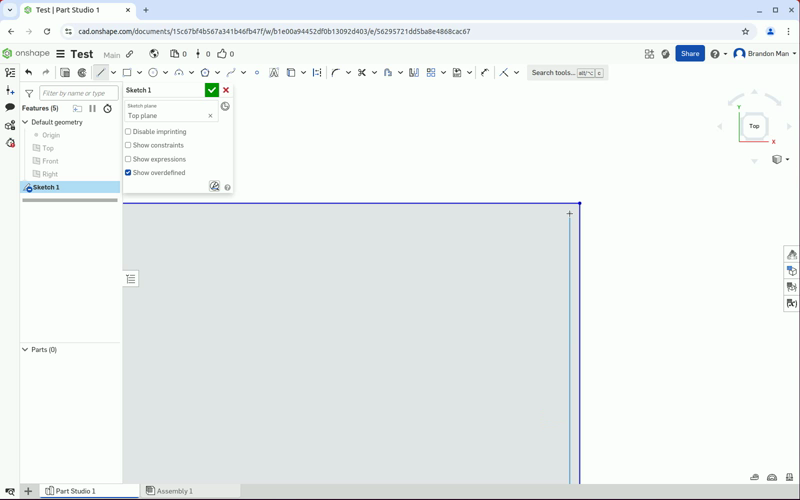
scroll(6)
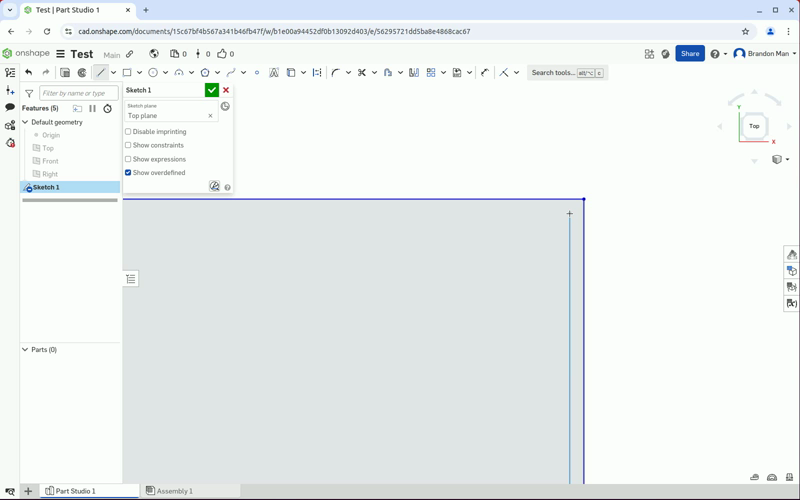
scroll(6)
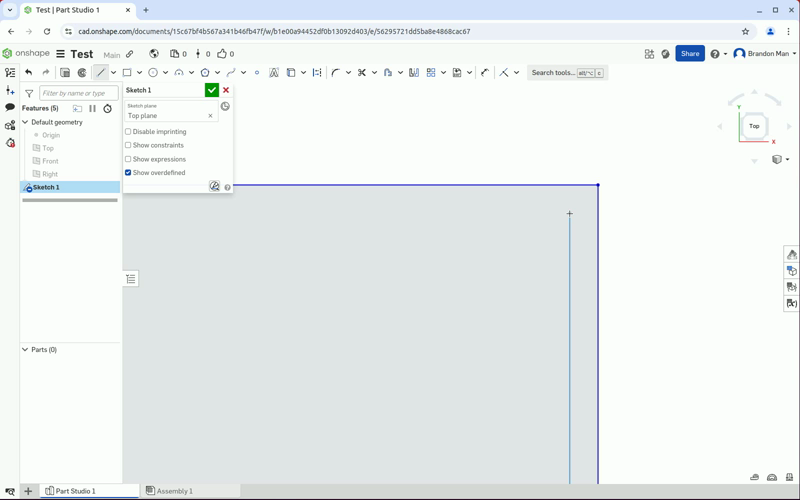
click(569, 213)
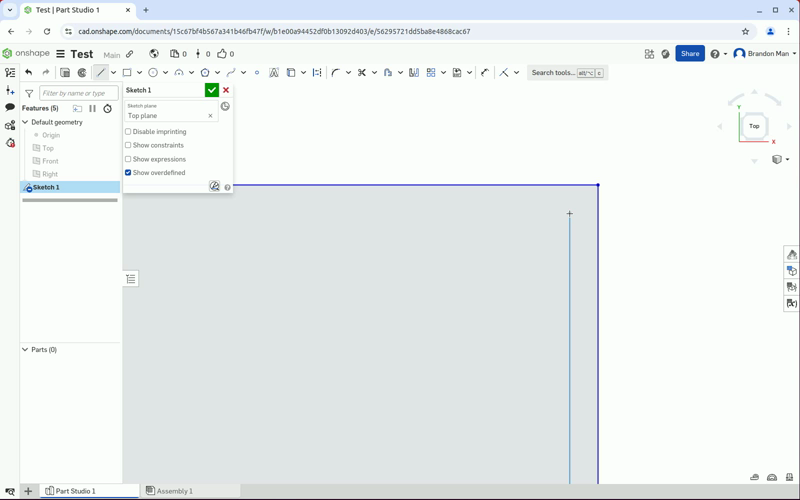
scroll(-6)
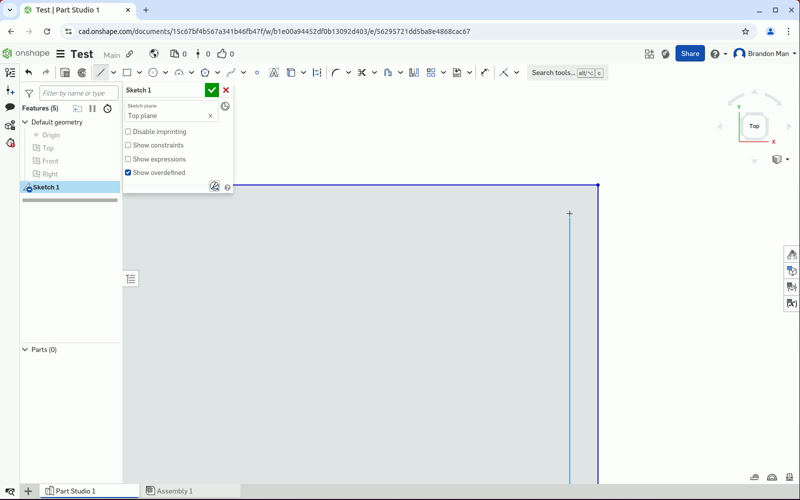
scroll(-6)
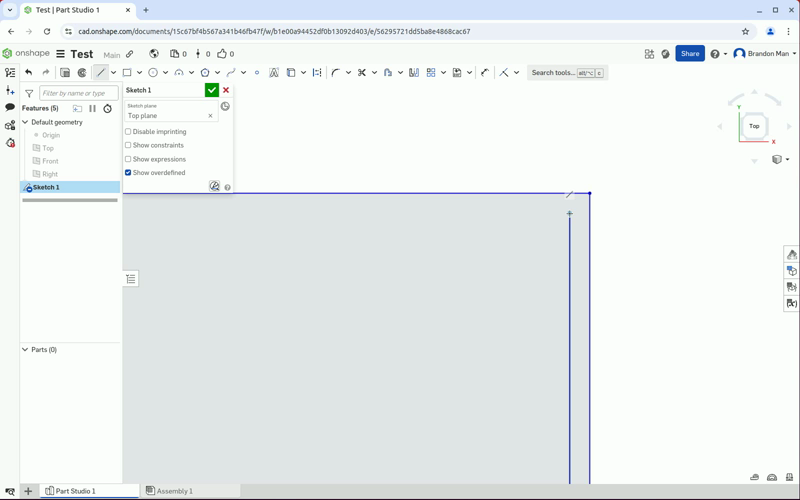
scroll(-6)
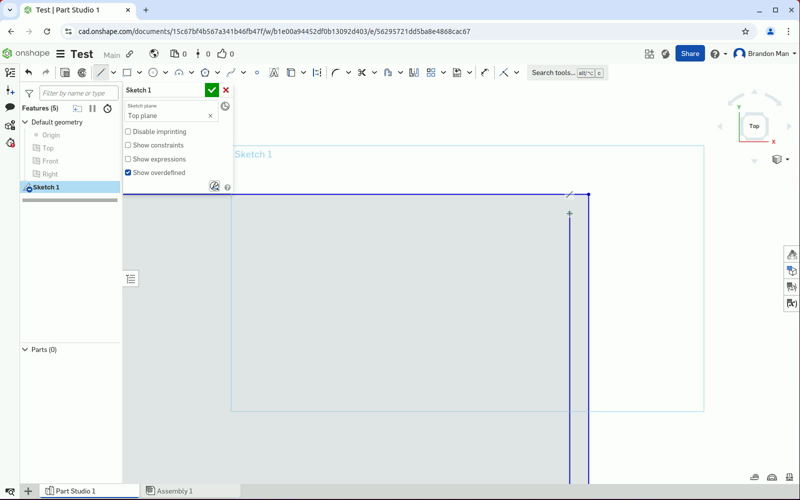
scroll(-6)
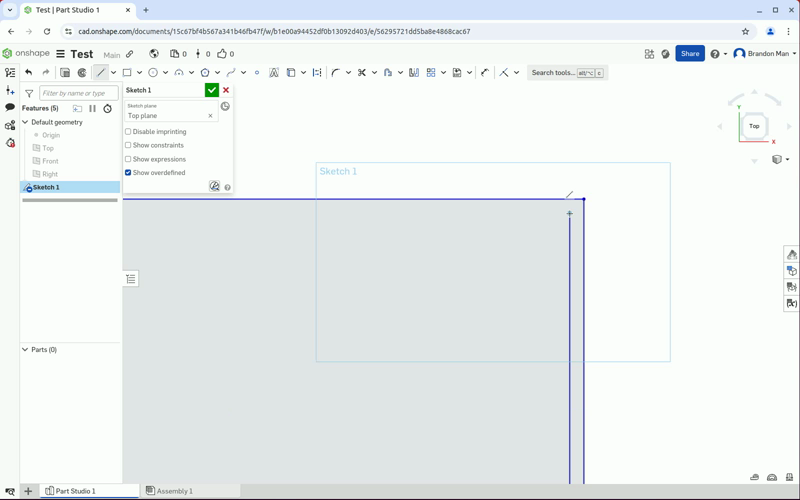
scroll(-6)
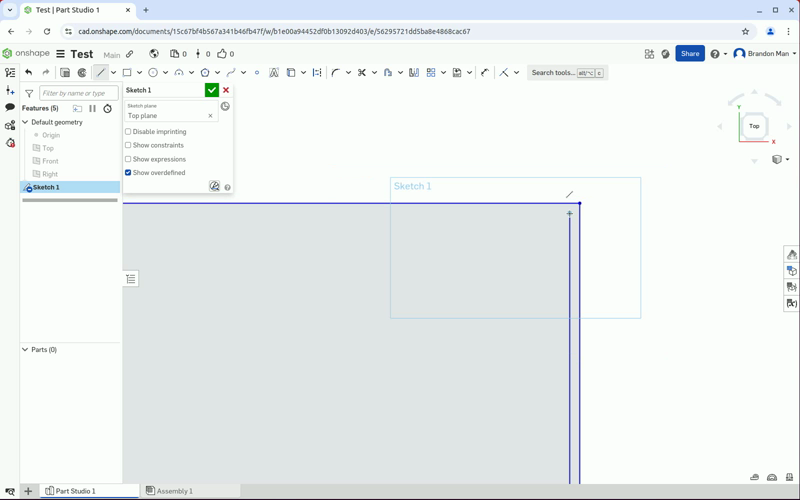
scroll(-6)
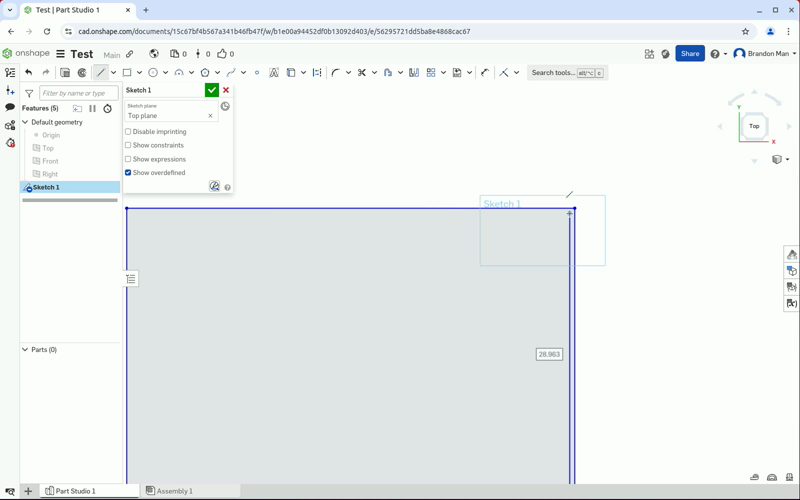
scroll(-6)
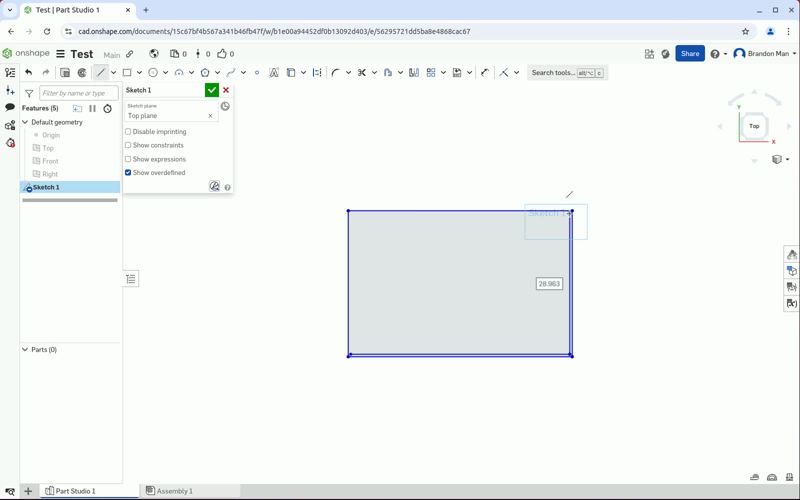
key_up(shift)
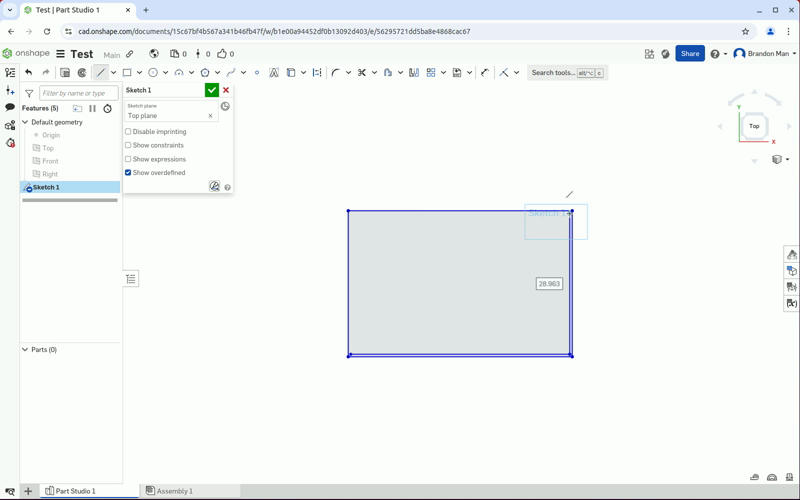
key_down(shift)
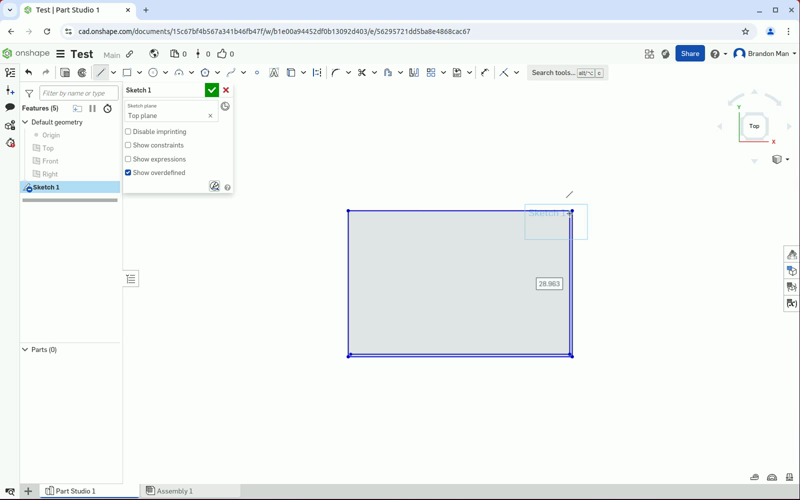
mouse_move(350, 213)
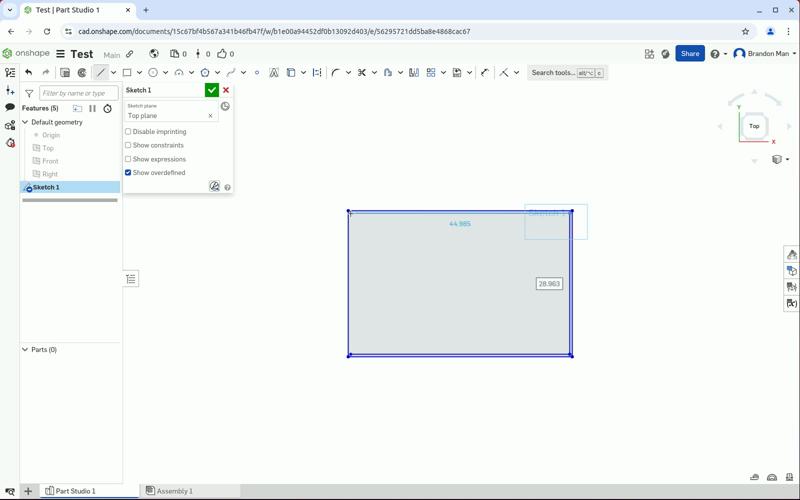
scroll(6)
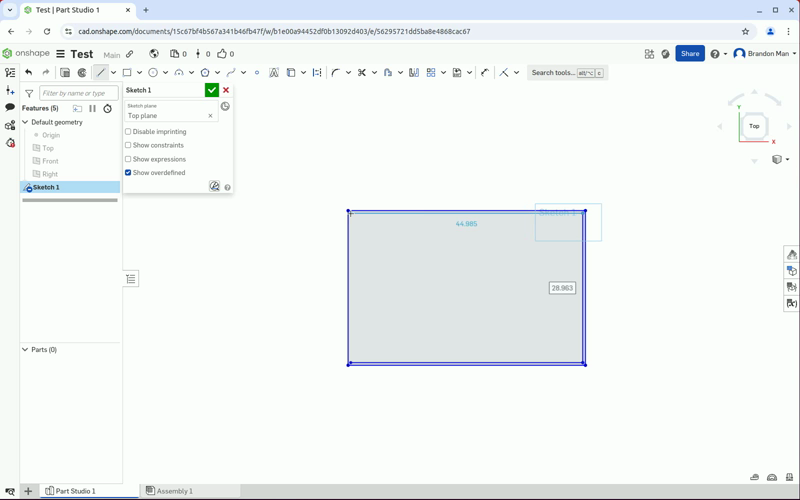
scroll(6)
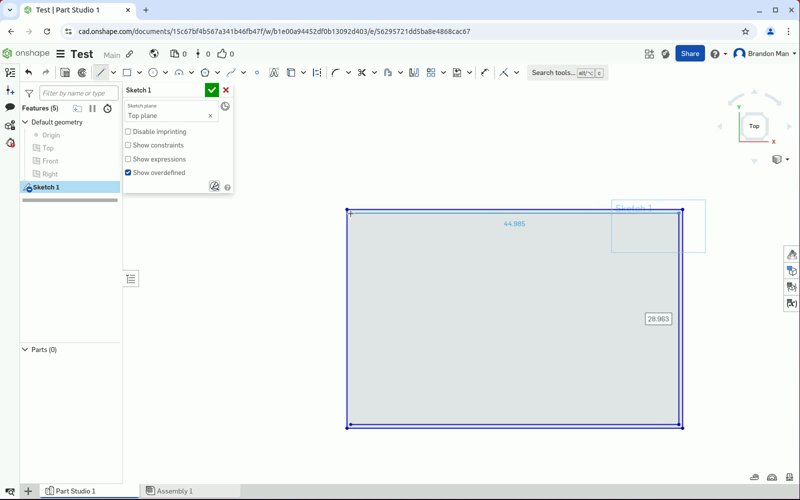
scroll(6)
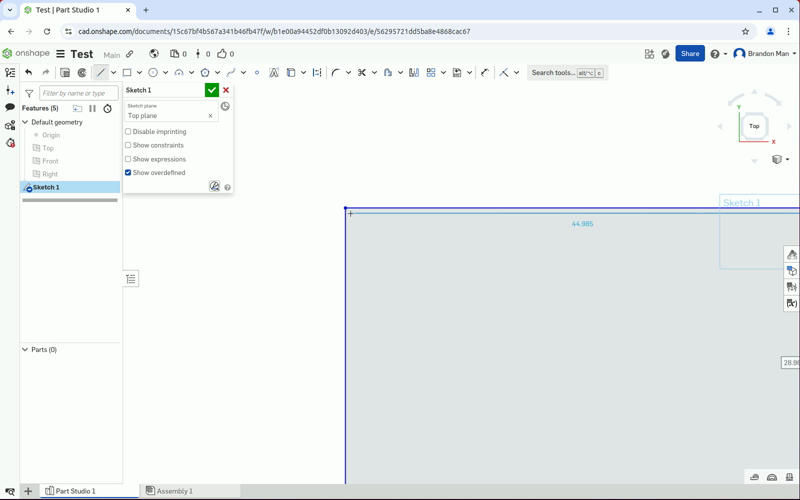
scroll(6)
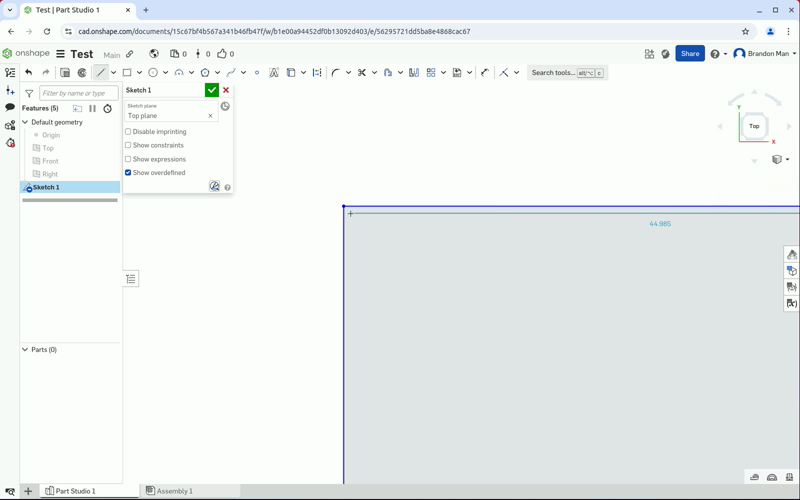
scroll(6)
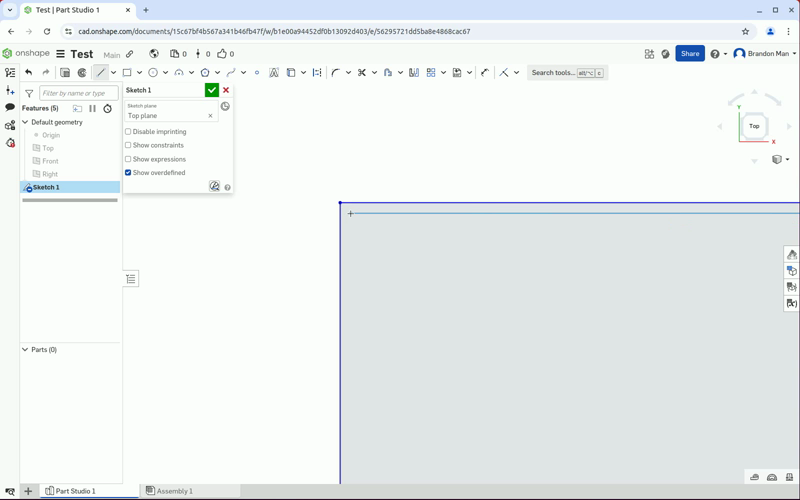
scroll(6)
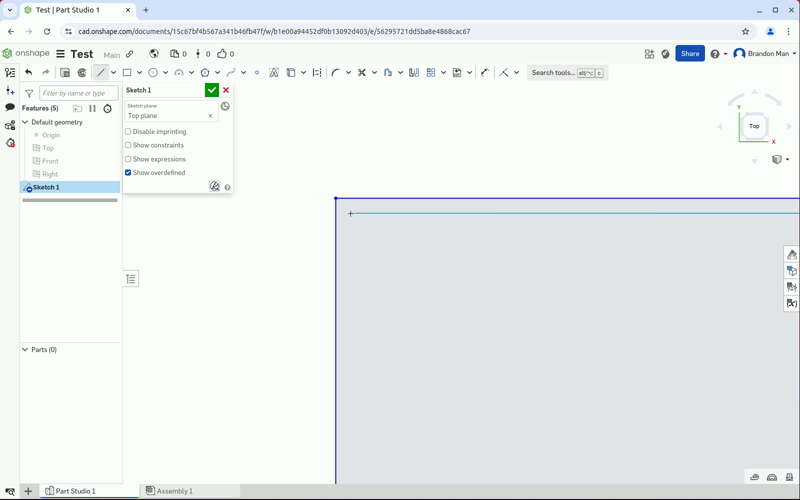
scroll(6)
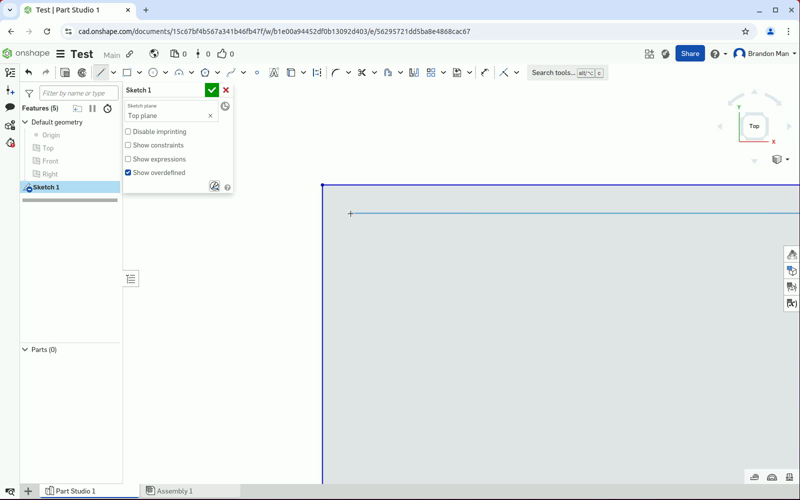
click(350, 213)
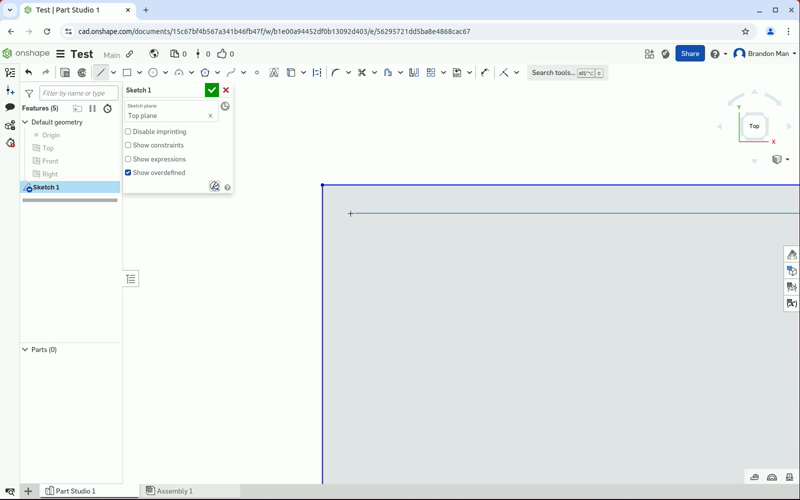
scroll(-6)
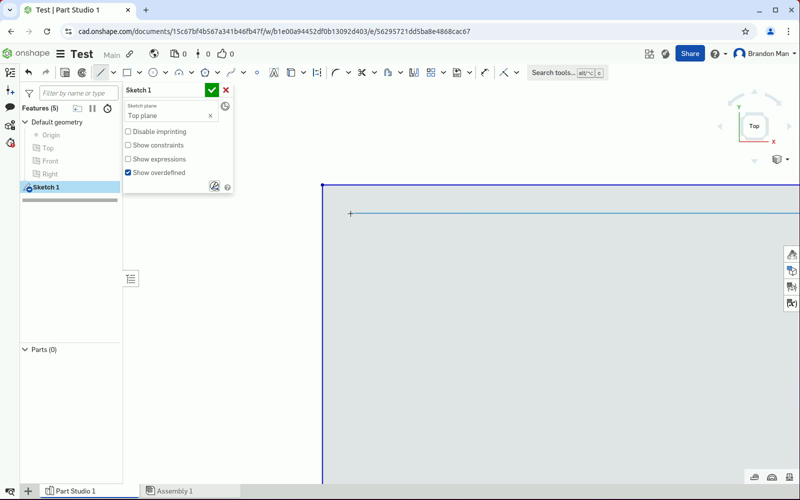
scroll(-6)
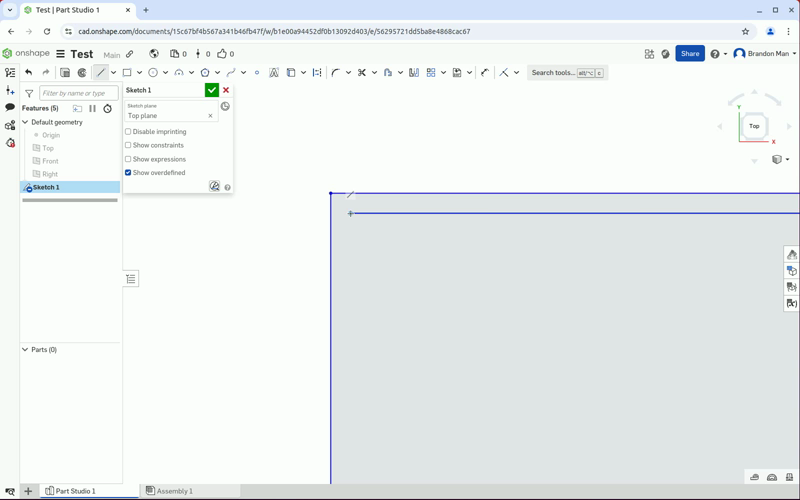
scroll(-6)
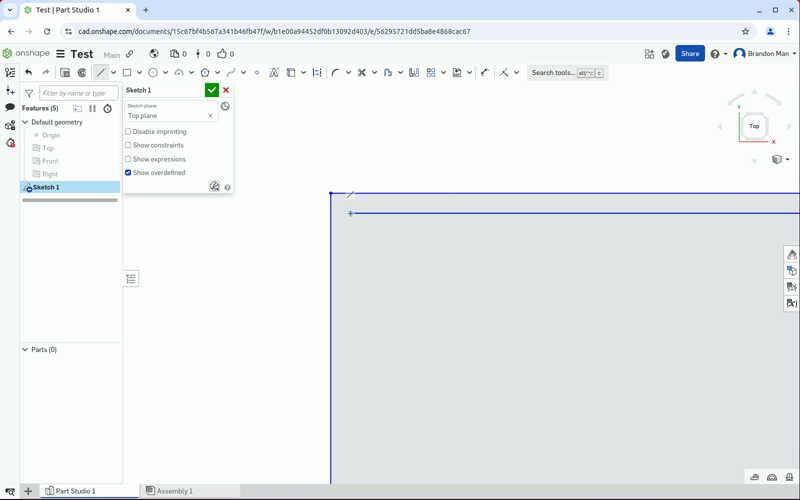
scroll(-6)
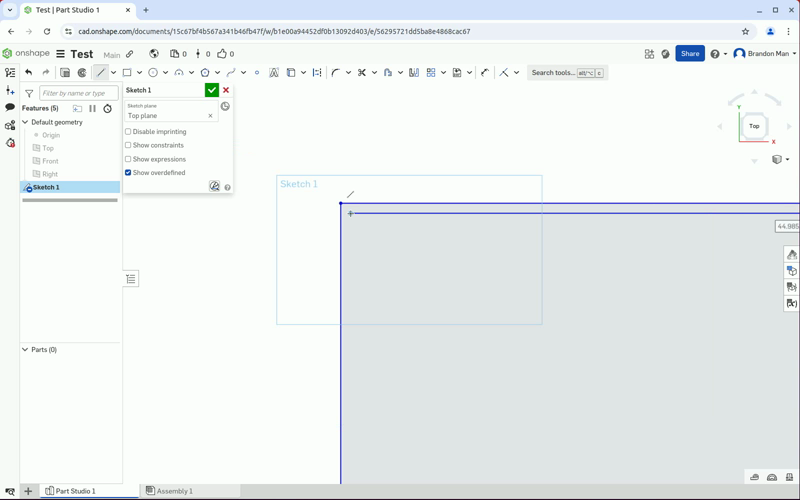
scroll(-6)
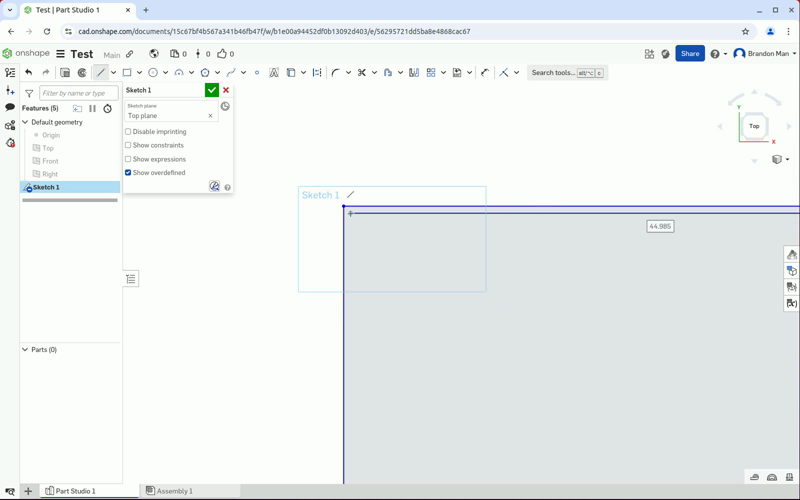
scroll(-6)
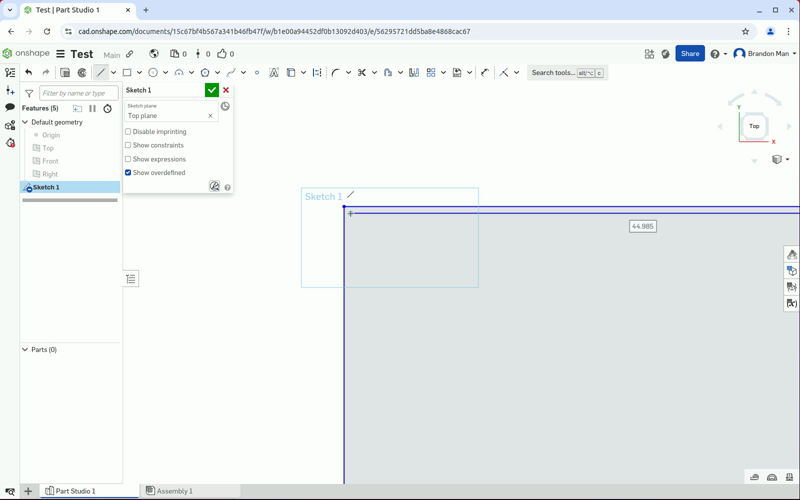
scroll(-6)
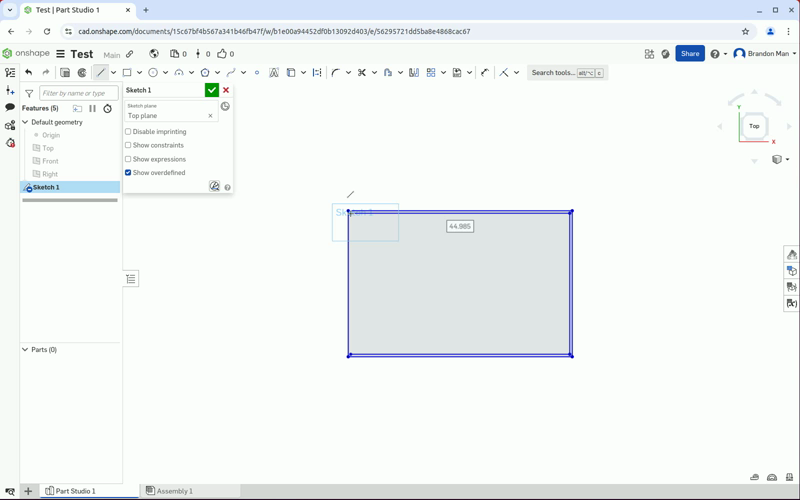
key_up(shift)
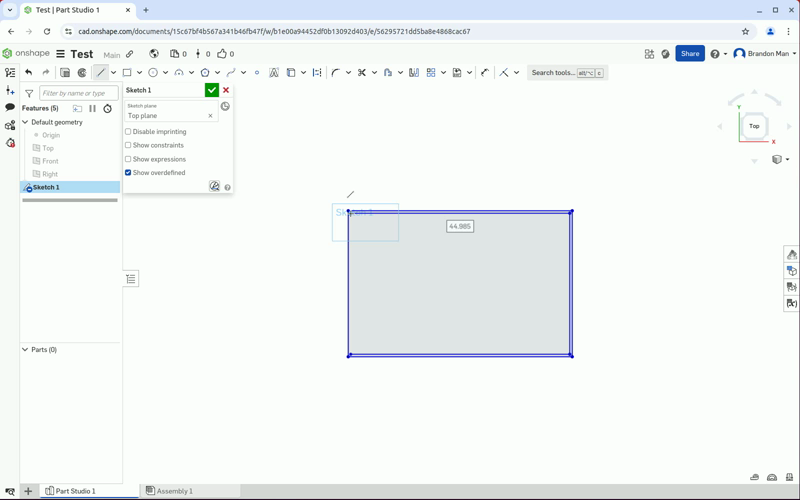
key_down(shift)
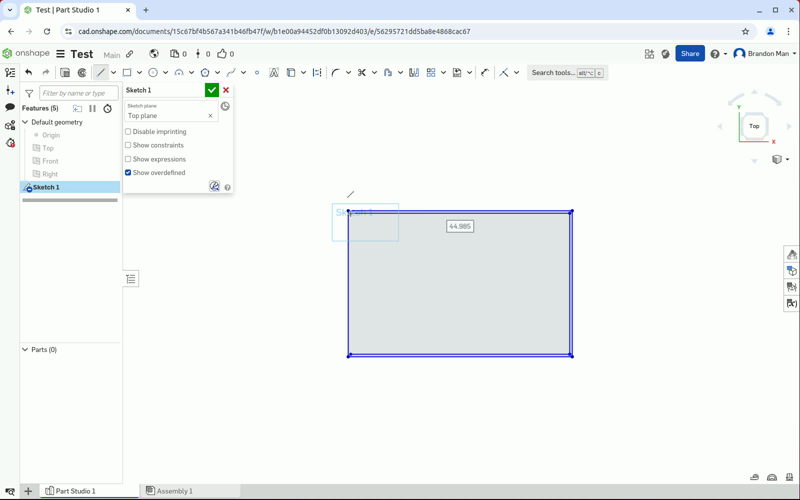
mouse_move(350, 354)
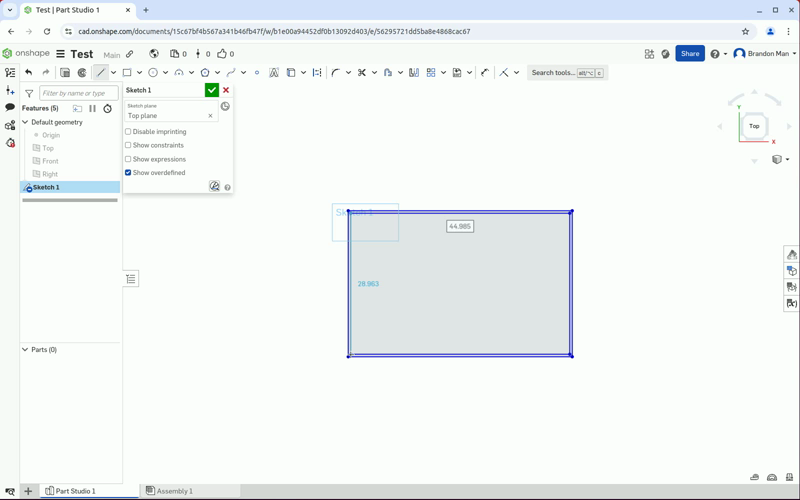
scroll(6)
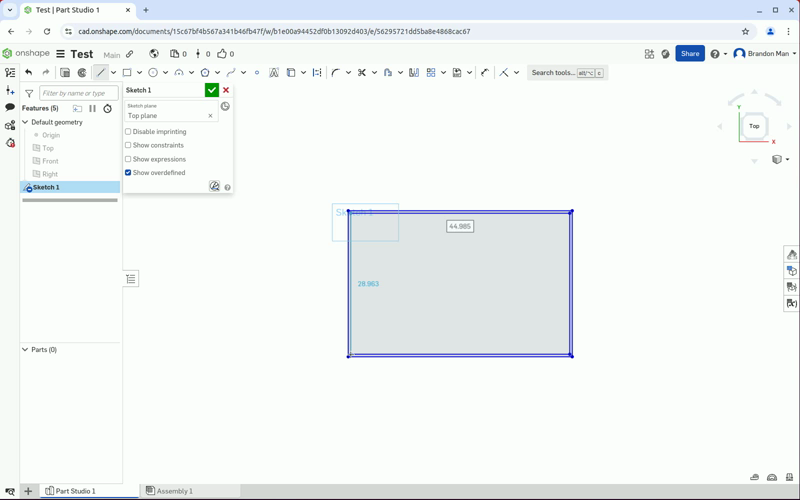
scroll(6)
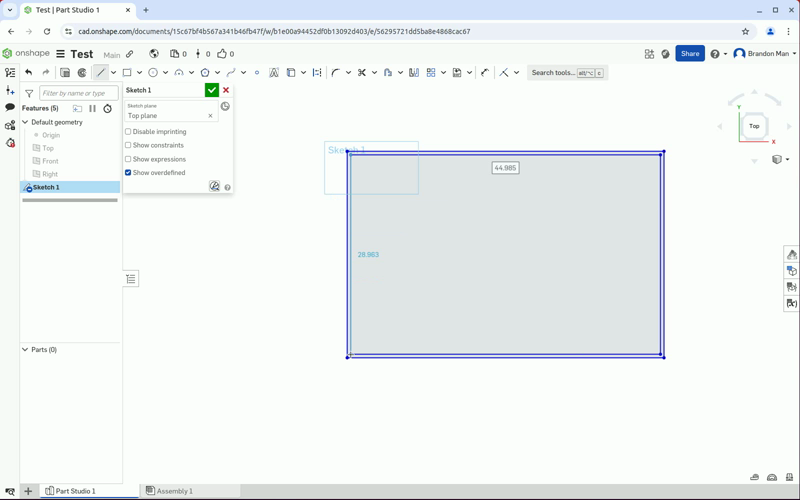
scroll(6)
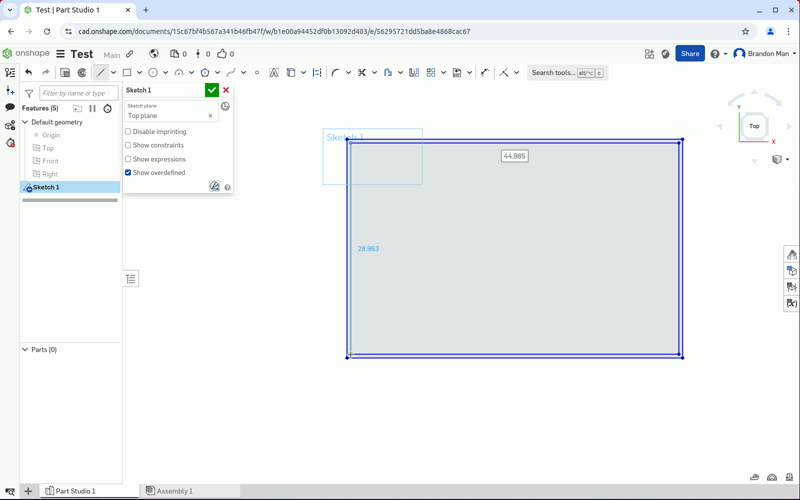
scroll(6)
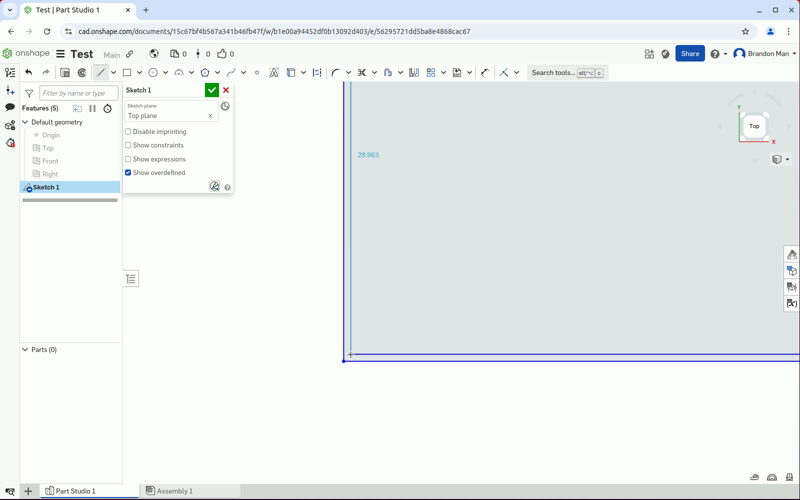
scroll(6)
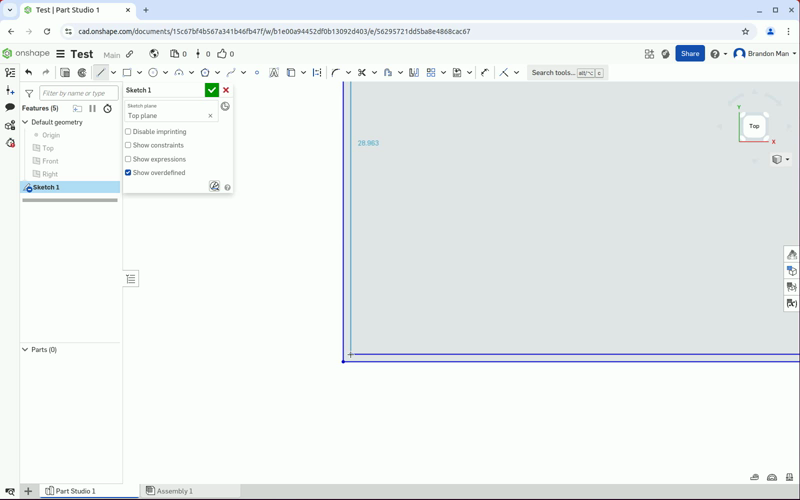
scroll(6)
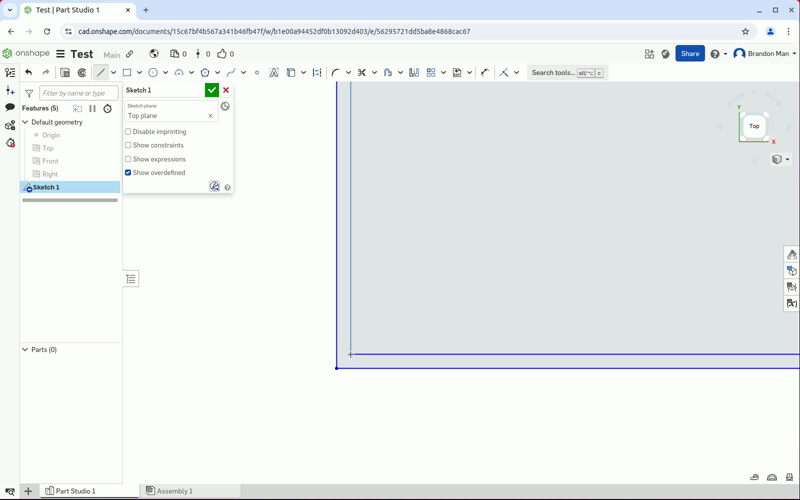
scroll(6)
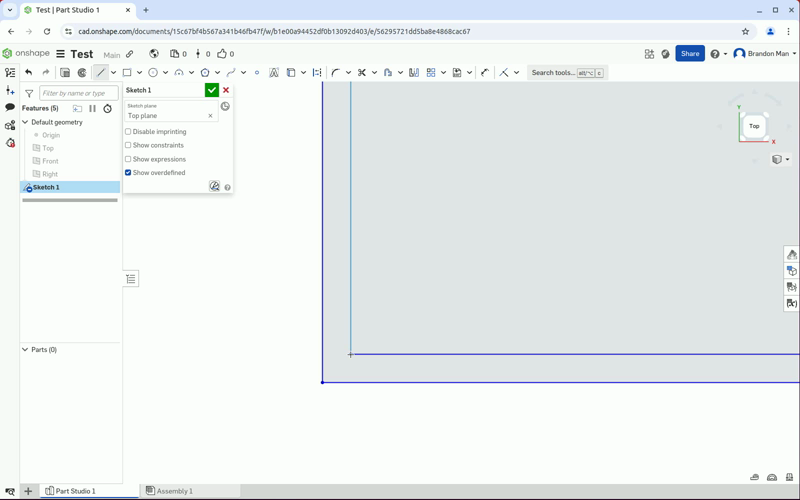
key_up(shift)
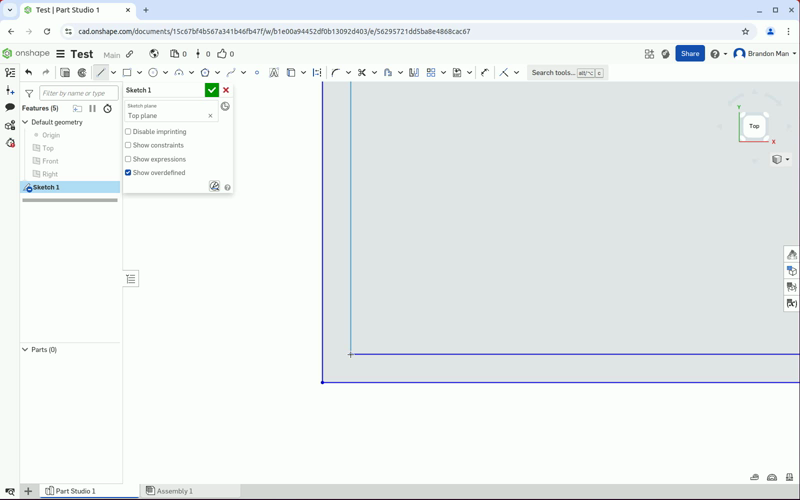
click(350, 354)
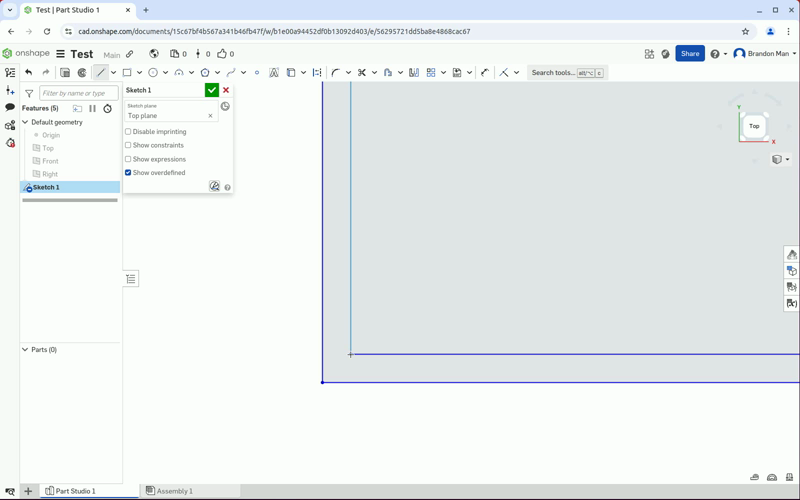
scroll(-6)
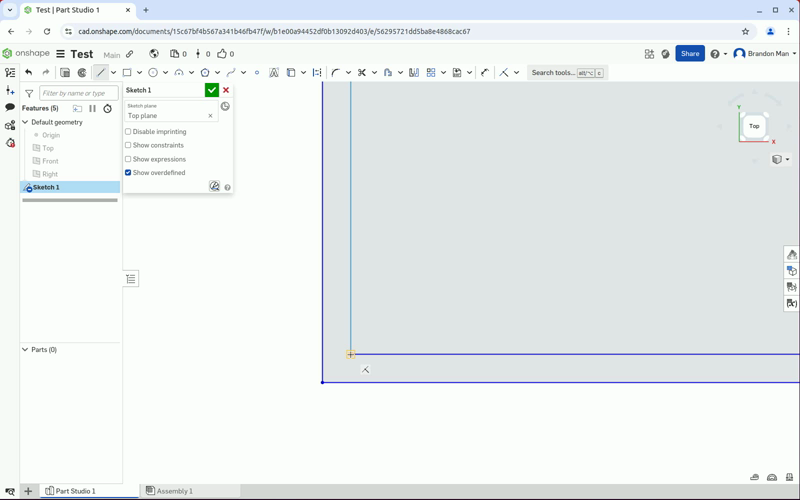
scroll(-6)
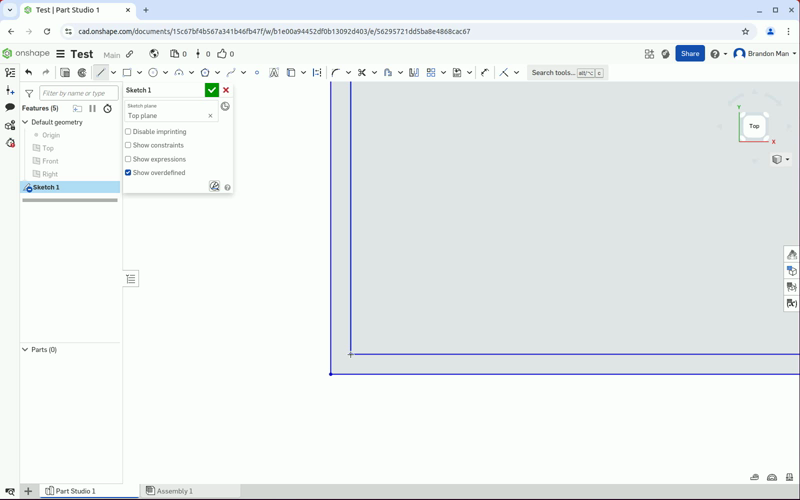
scroll(-6)
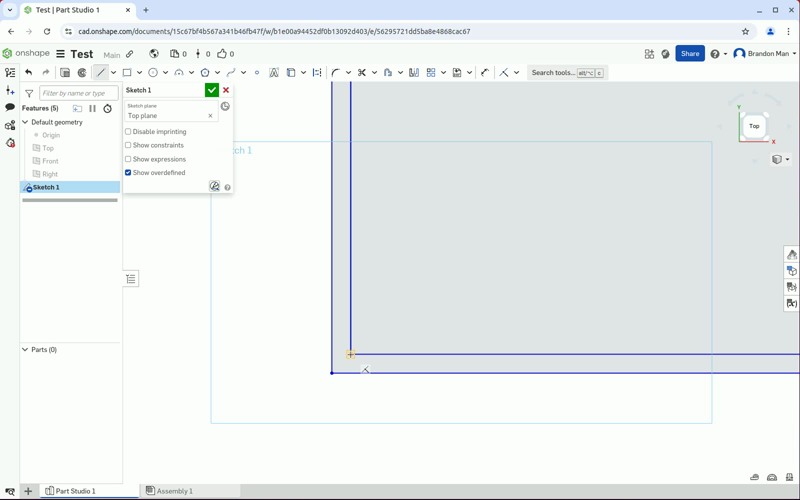
scroll(-6)
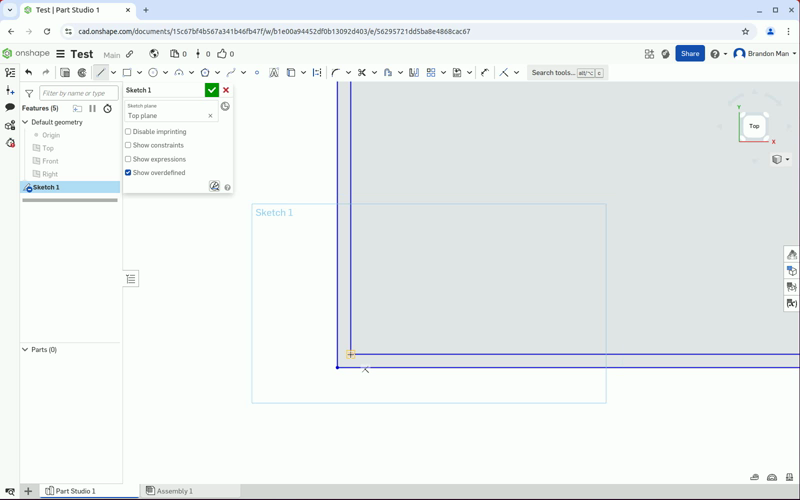
scroll(-6)
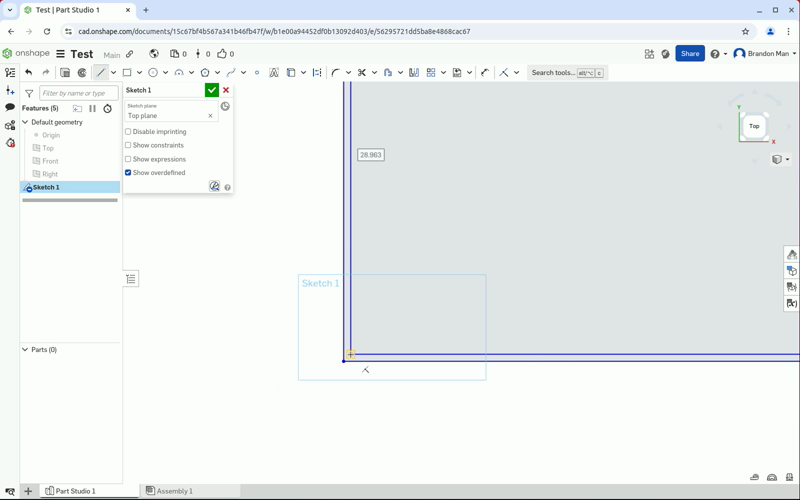
scroll(-6)
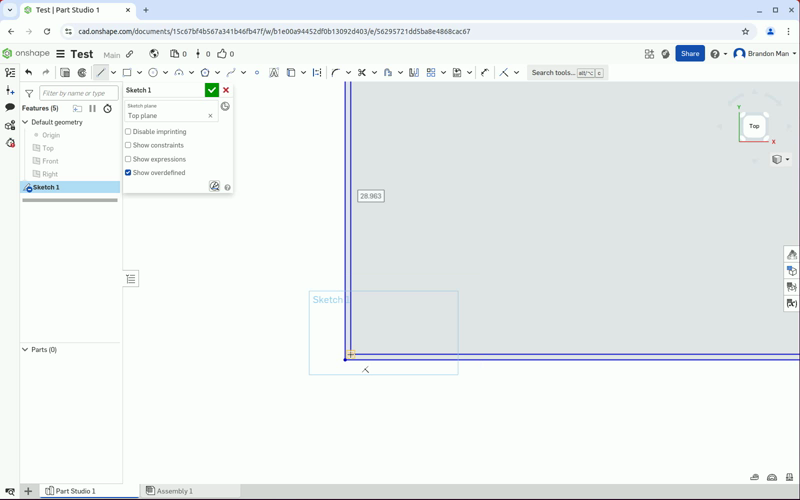
scroll(-6)
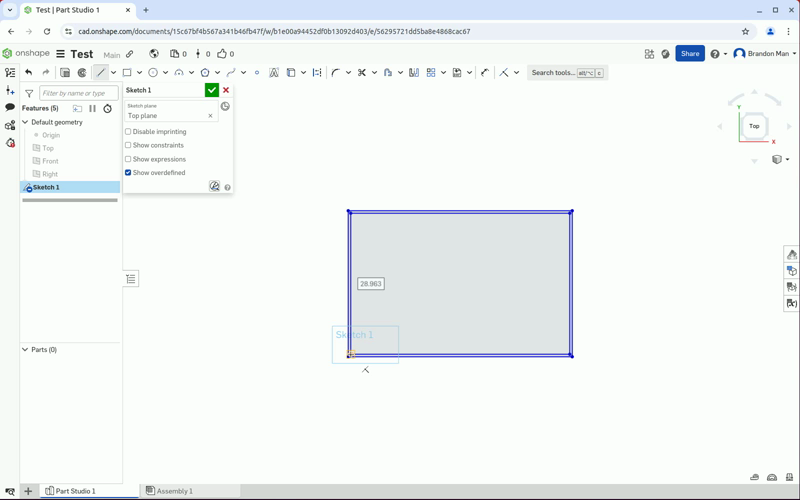
key(esc)
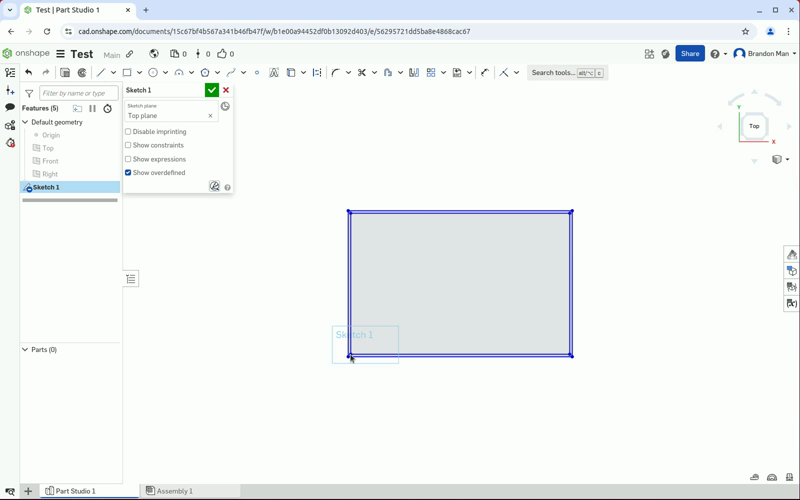
mouse_move(515, 355)
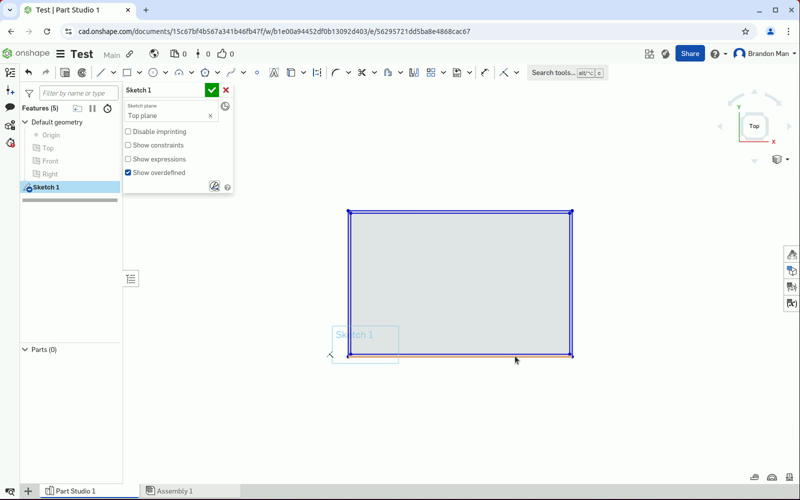
scroll(6)
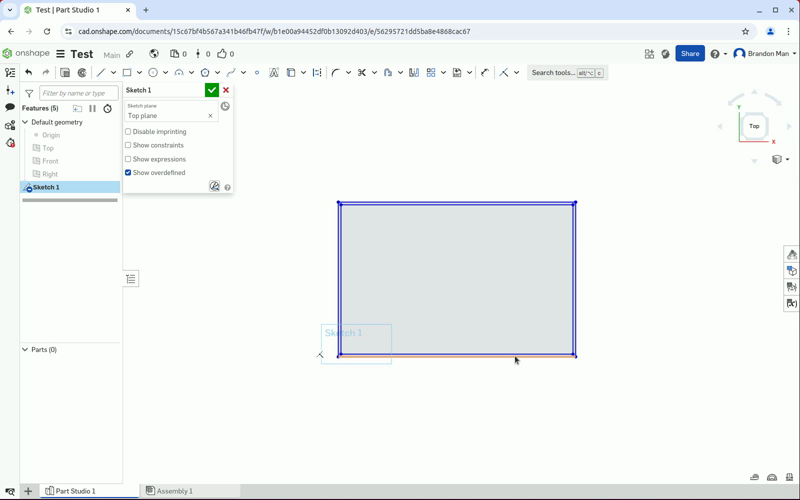
scroll(6)
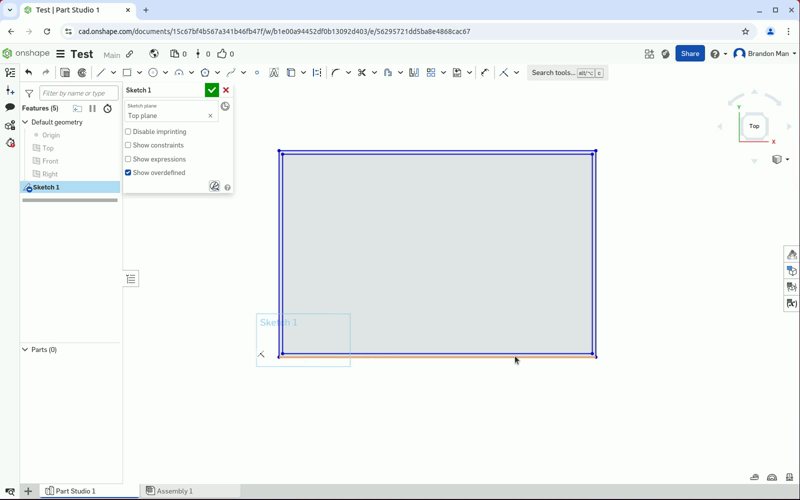
scroll(6)
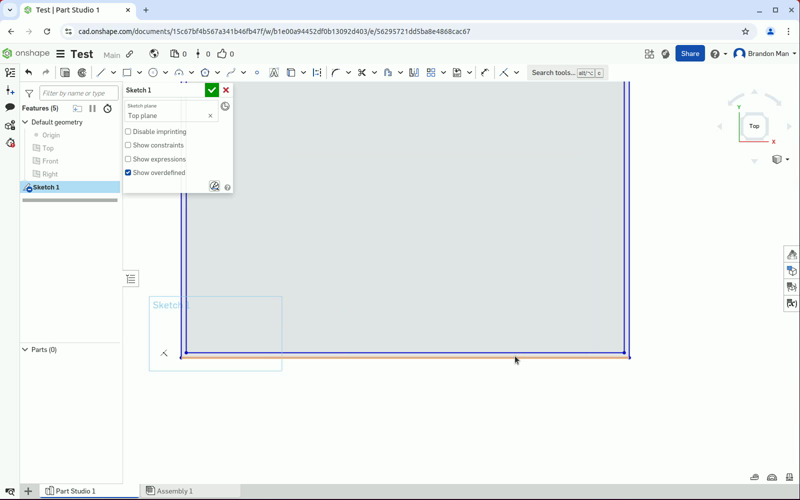
scroll(6)
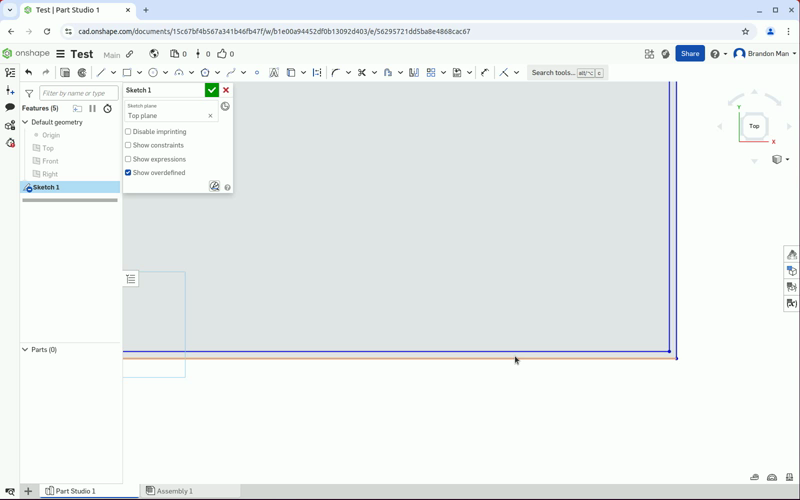
scroll(6)
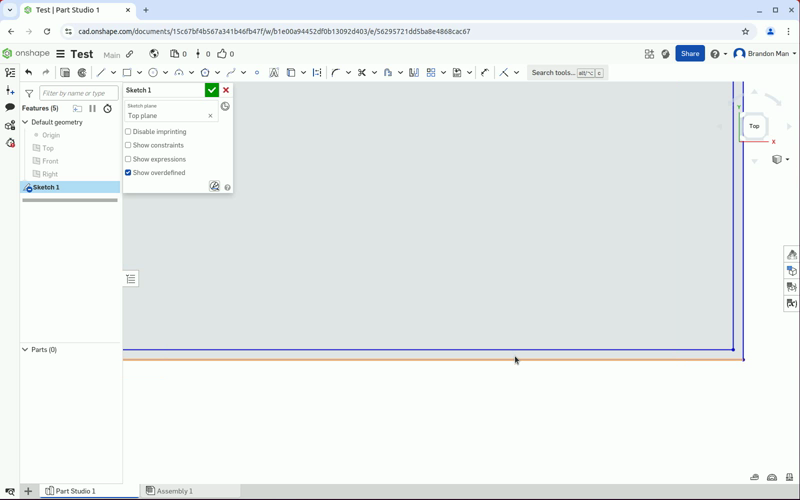
scroll(6)
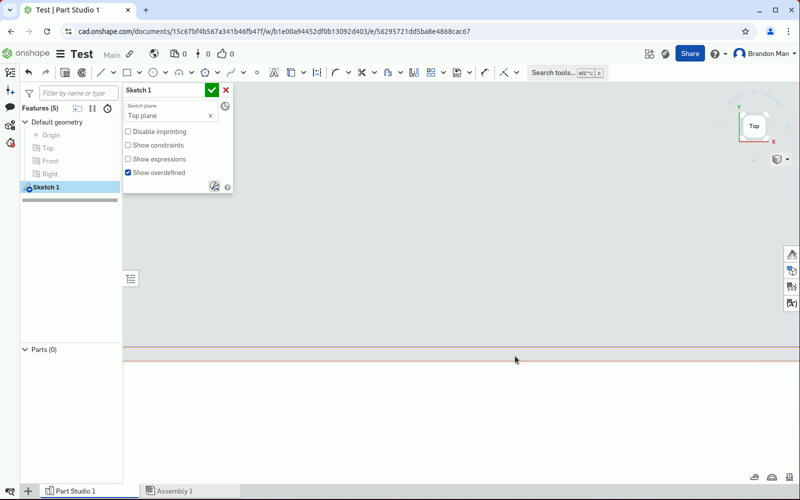
scroll(6)
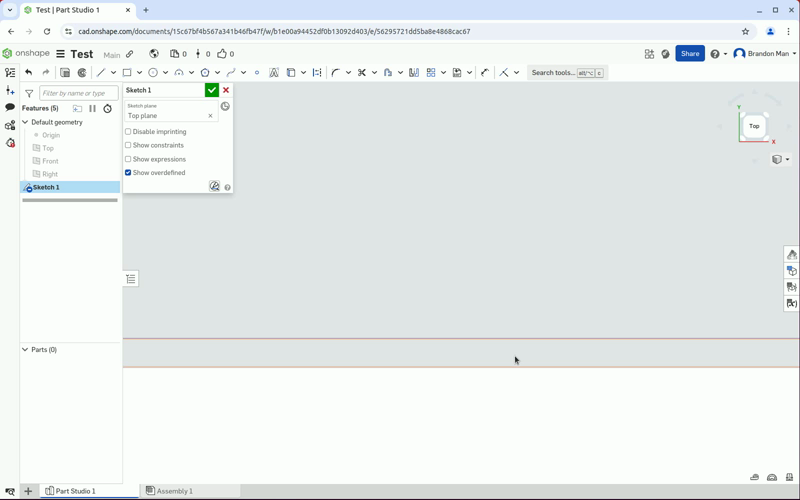
click(515, 355)
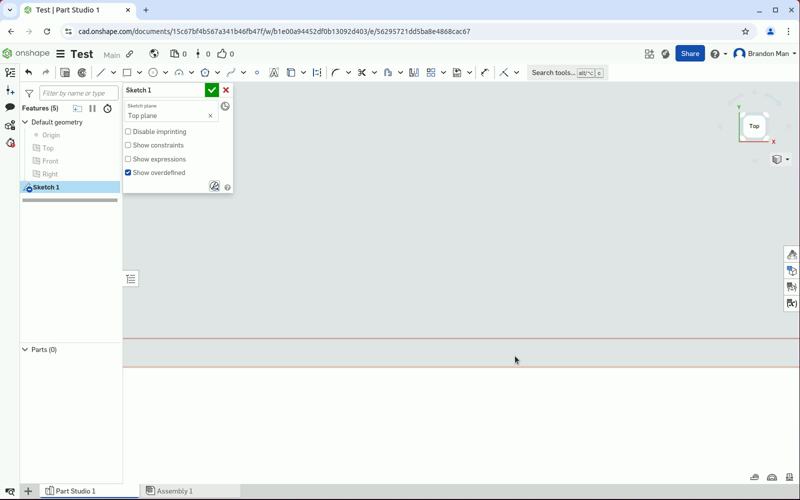
scroll(-6)
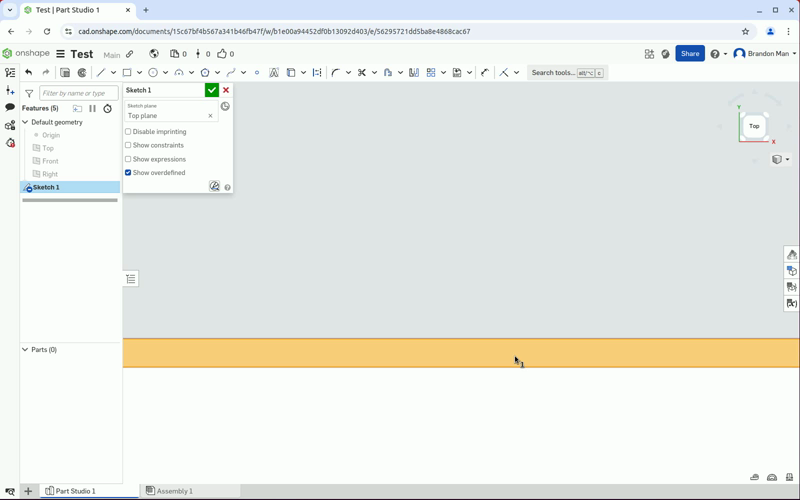
scroll(-6)
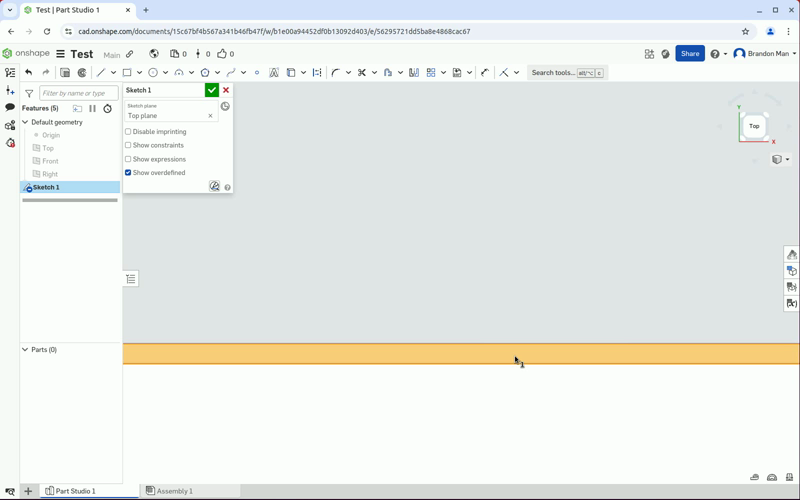
scroll(-6)
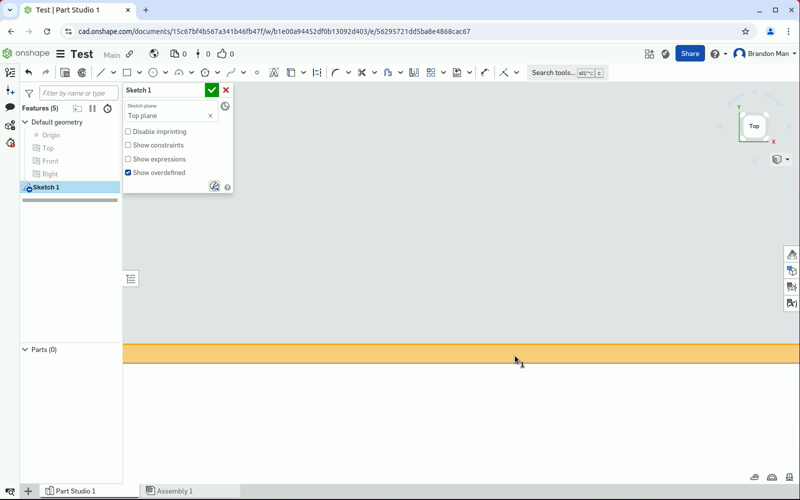
scroll(-6)
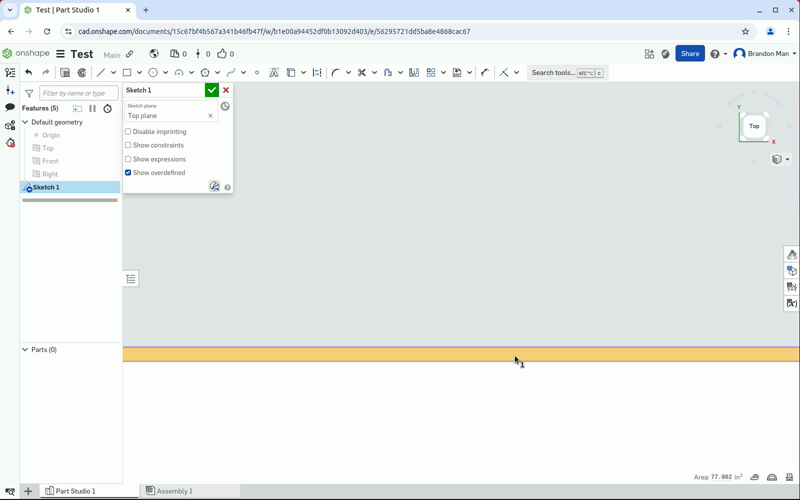
scroll(-6)
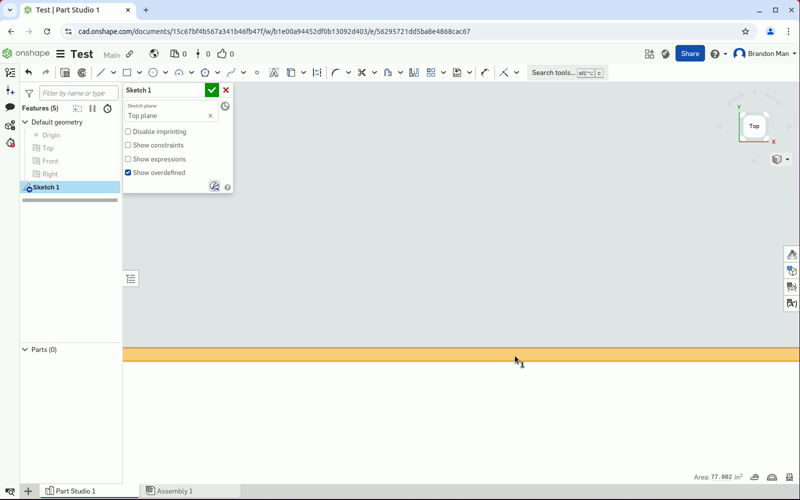
scroll(-6)
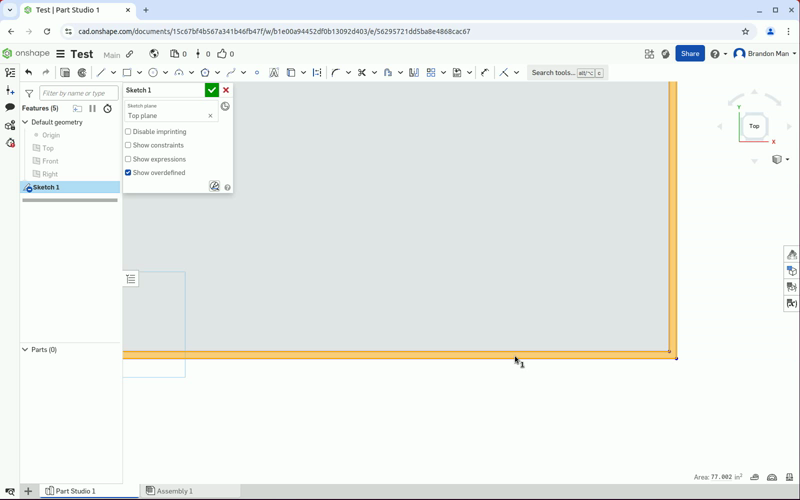
scroll(-6)
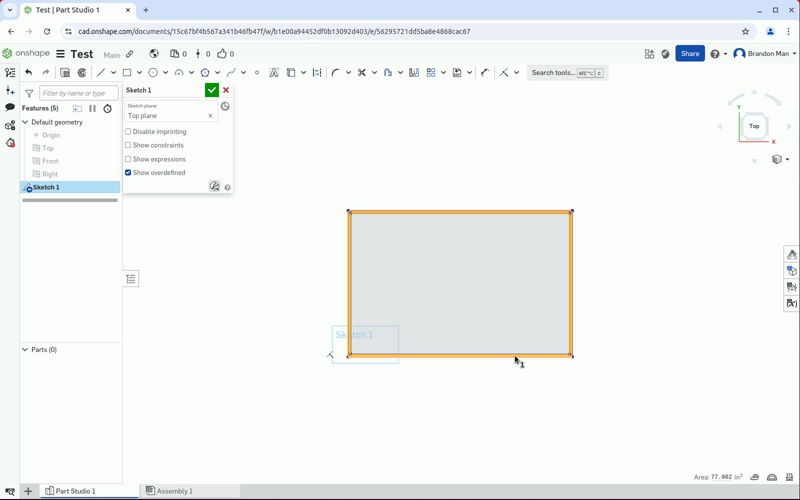
mouse_move(73, 352)
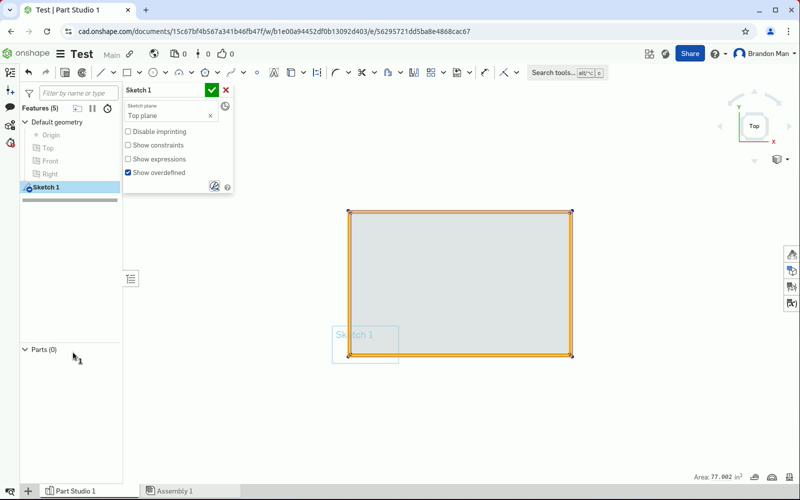
key(shift+y)
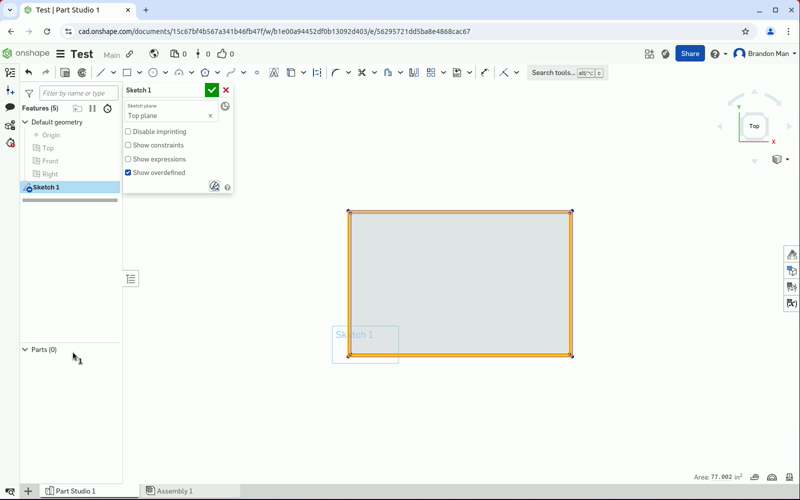
key(shift+e)
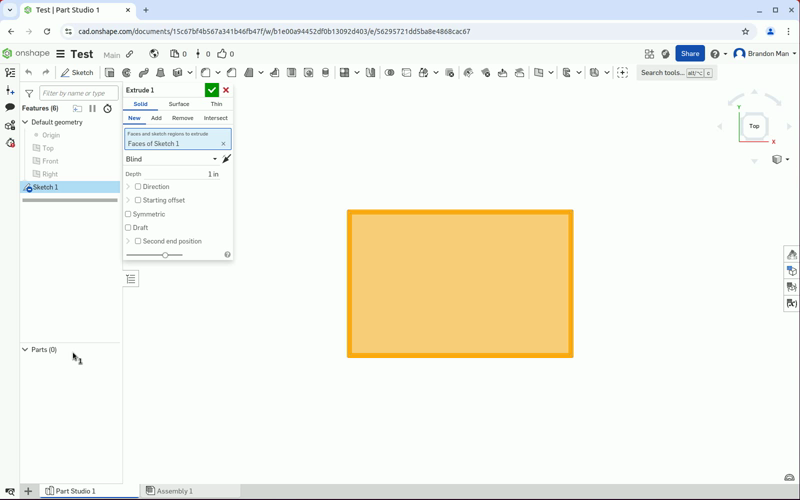
mouse_move(143, 106)
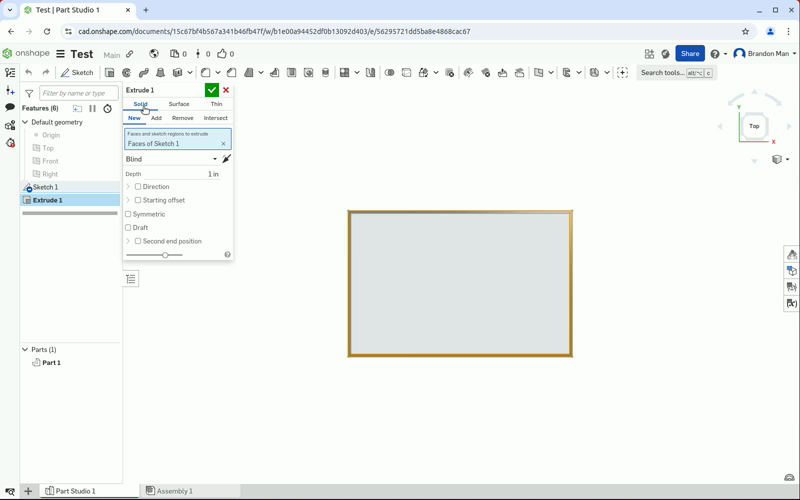
click(143, 106)
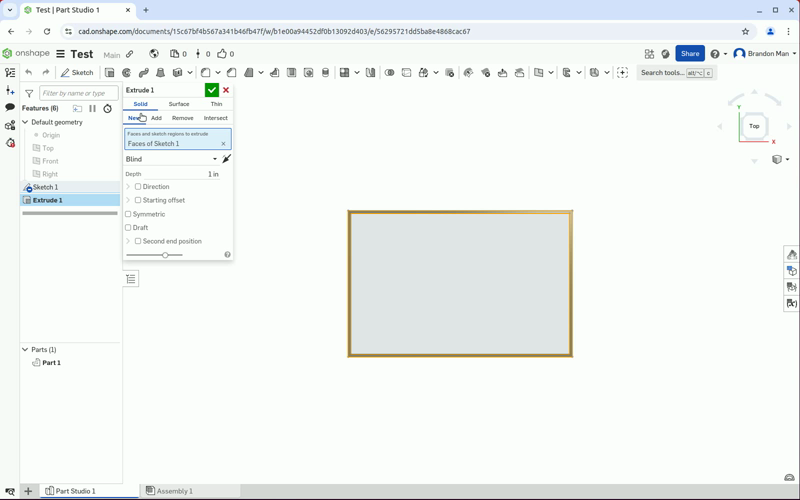
mouse_move(137, 120)
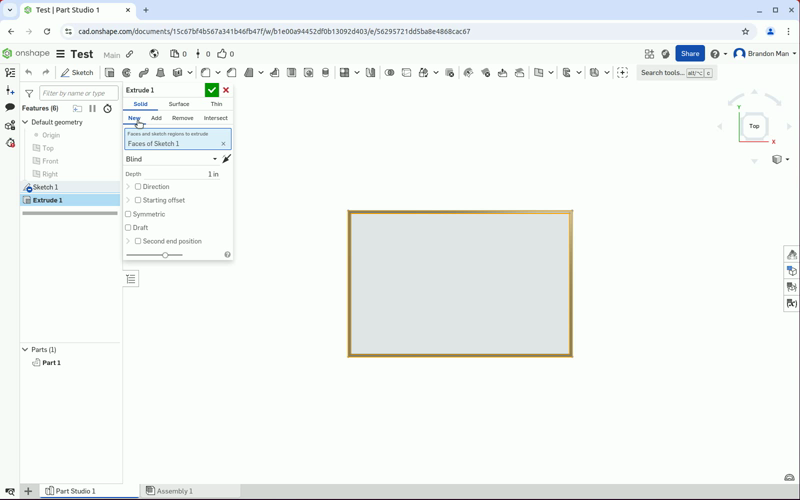
click(137, 120)
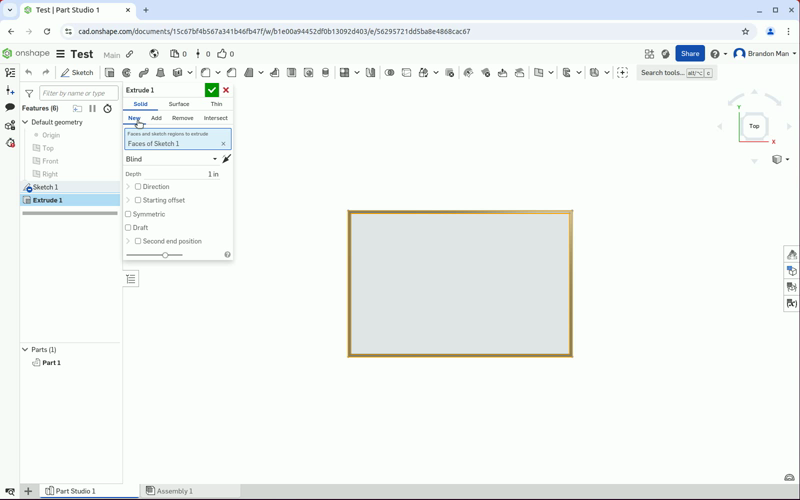
key(tab, 4)
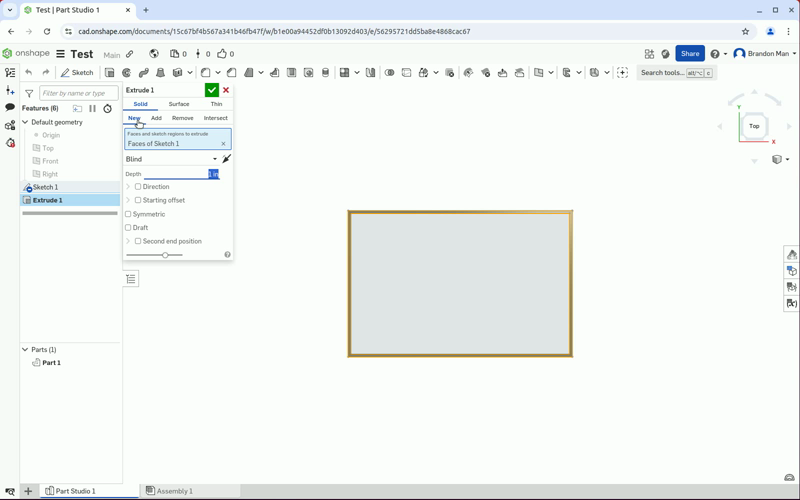
text(1.444)
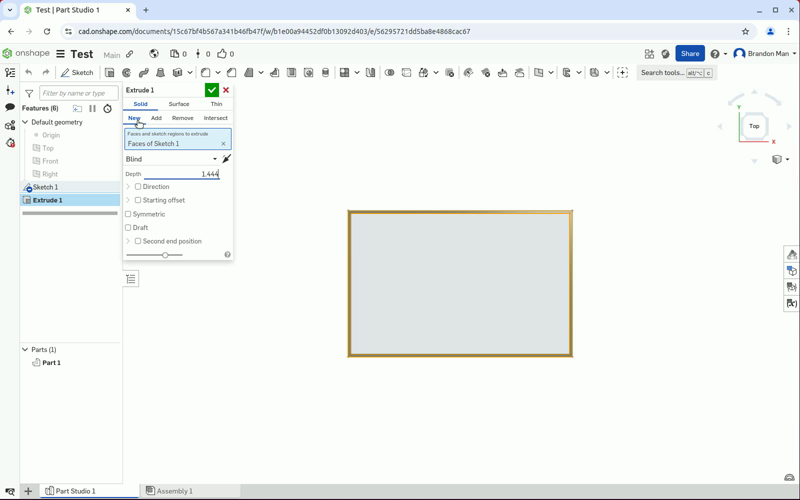
key(enter)
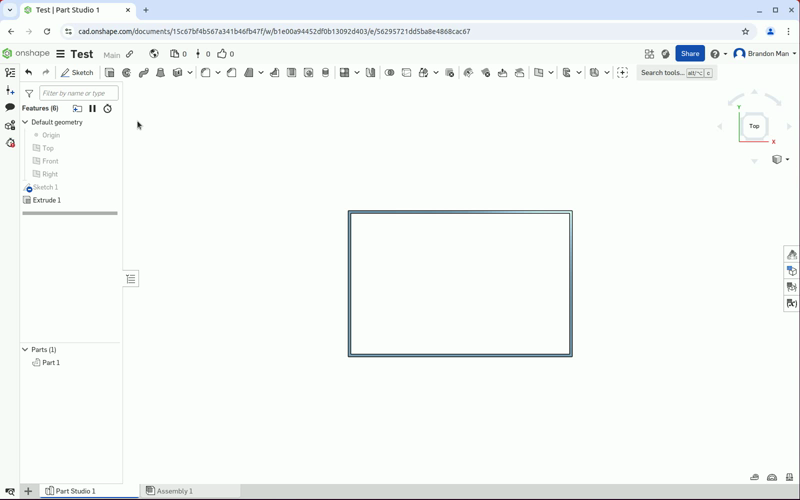
key(shift+h)
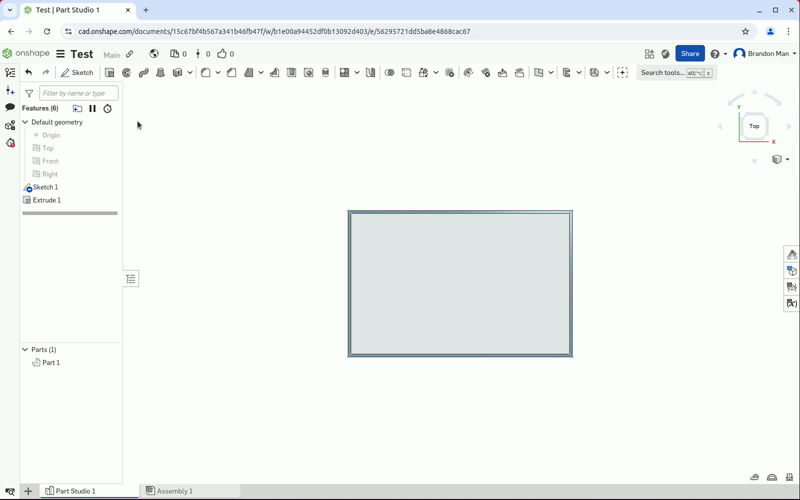
key(shift+h)
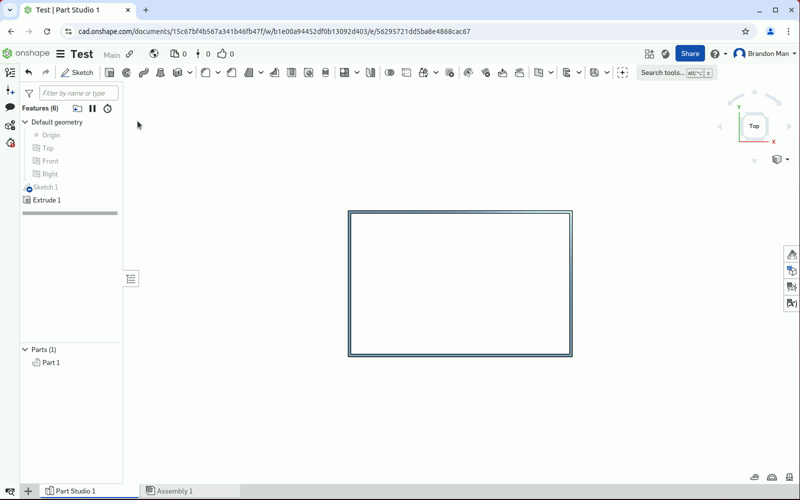
mouse_move(73, 189)
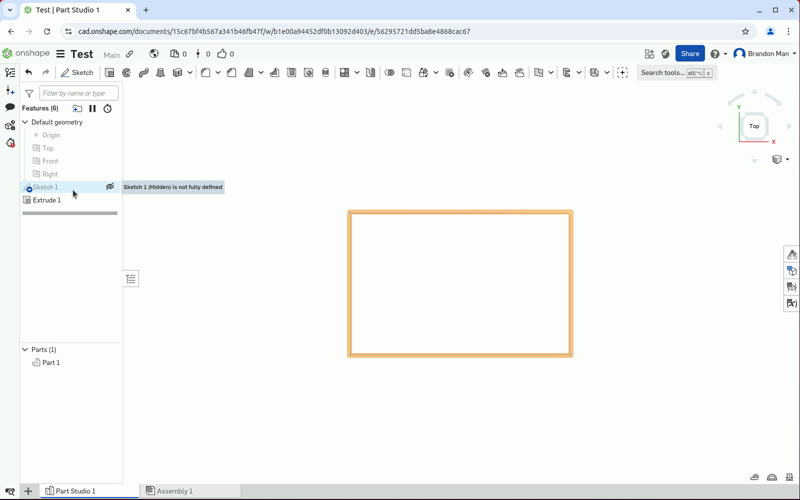
click(73, 189)
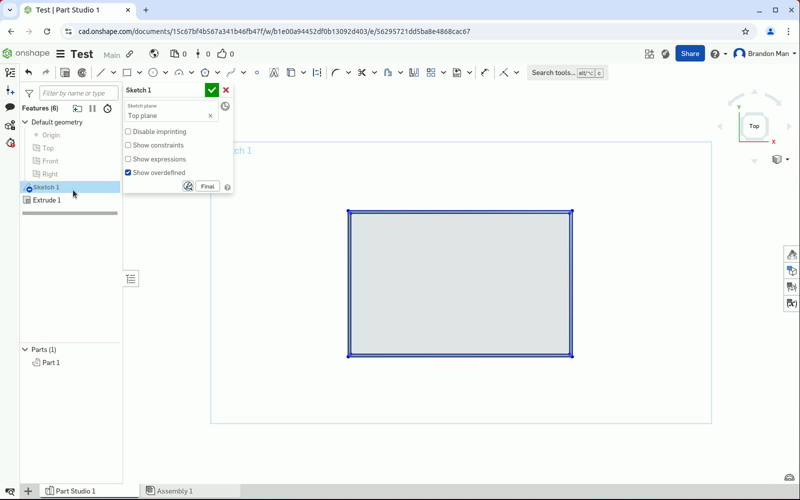
mouse_move(229, 92)
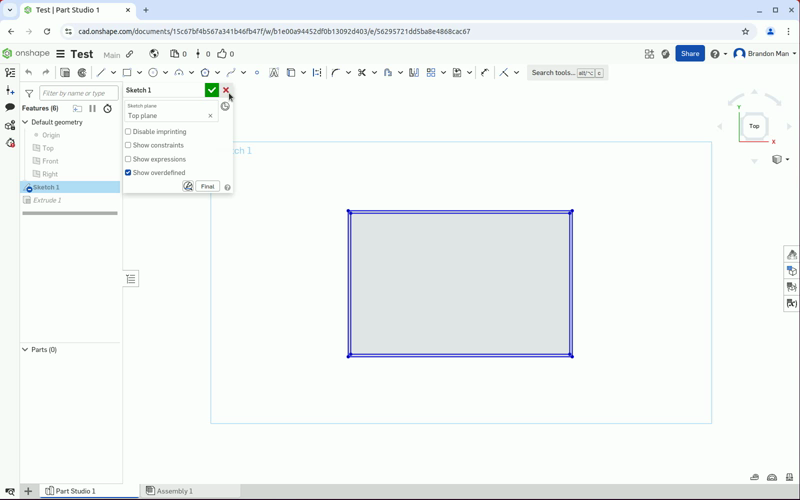
click(229, 92)
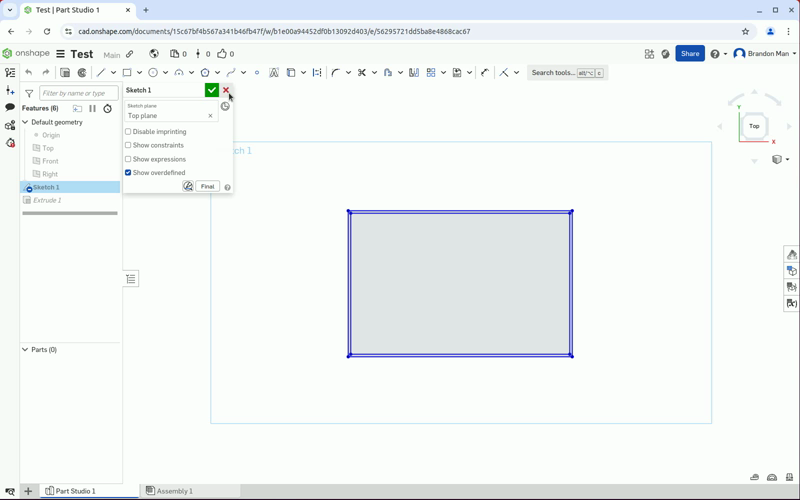
key(shift+s)
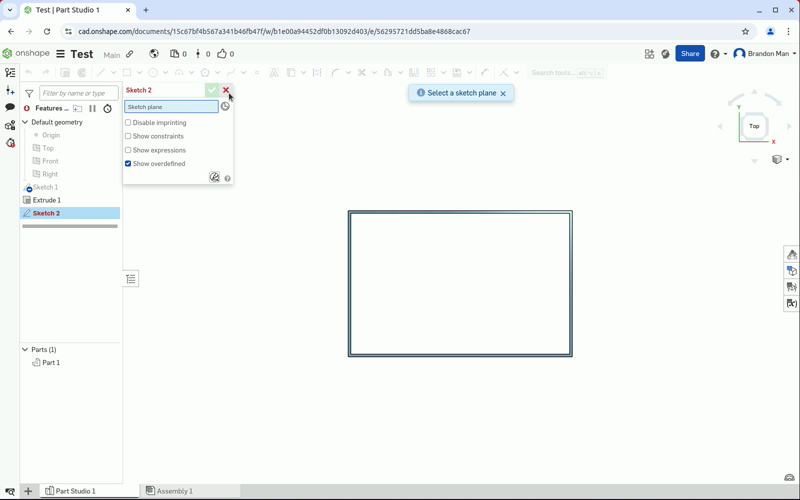
mouse_move(73, 150)
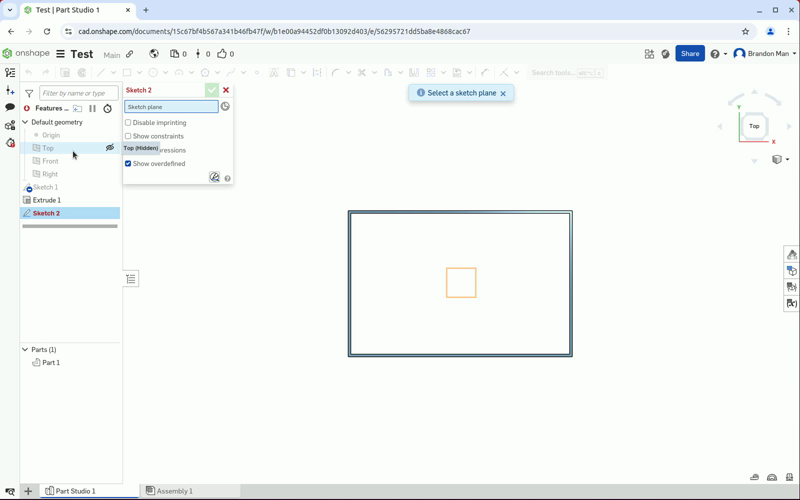
click(73, 150)
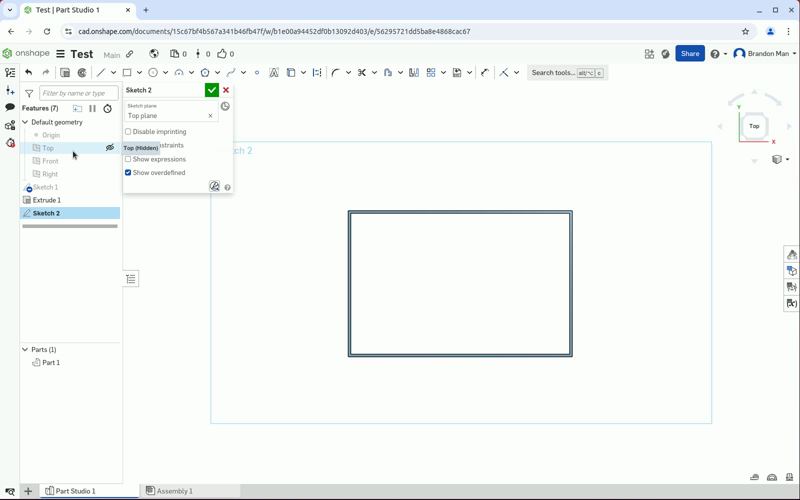
mouse_move(73, 352)
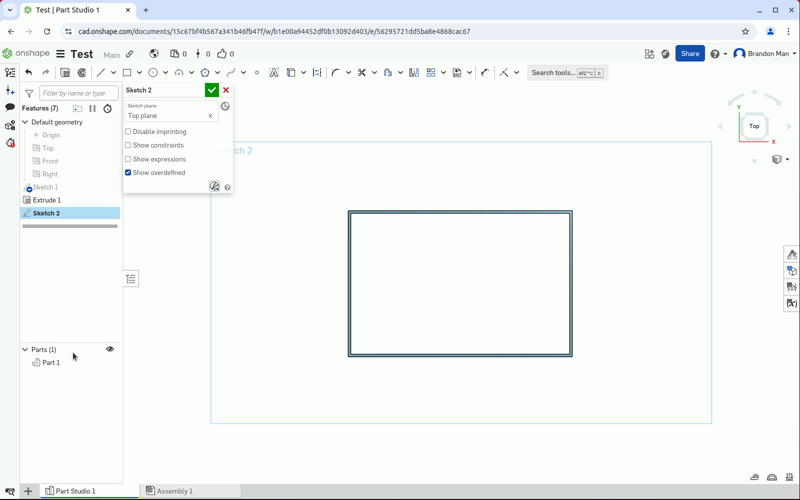
key(y)
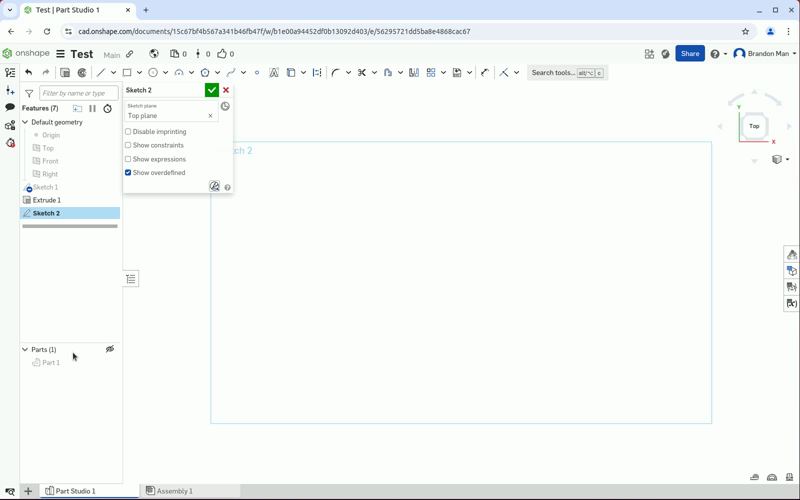
key(l)
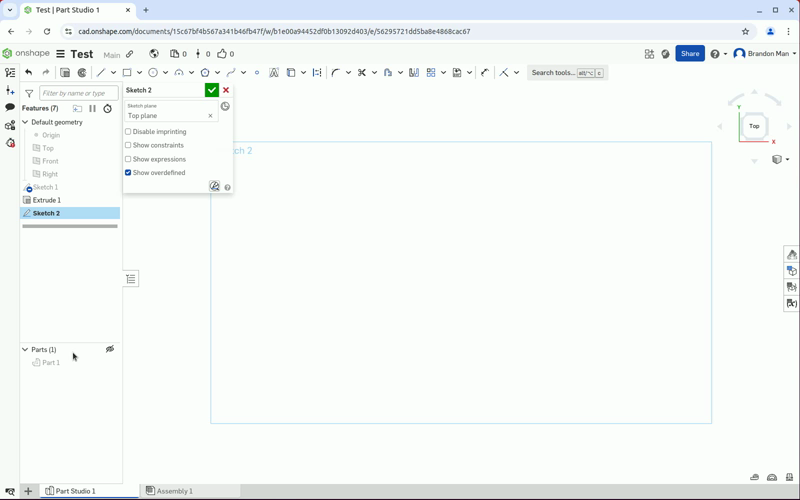
key_down(shift)
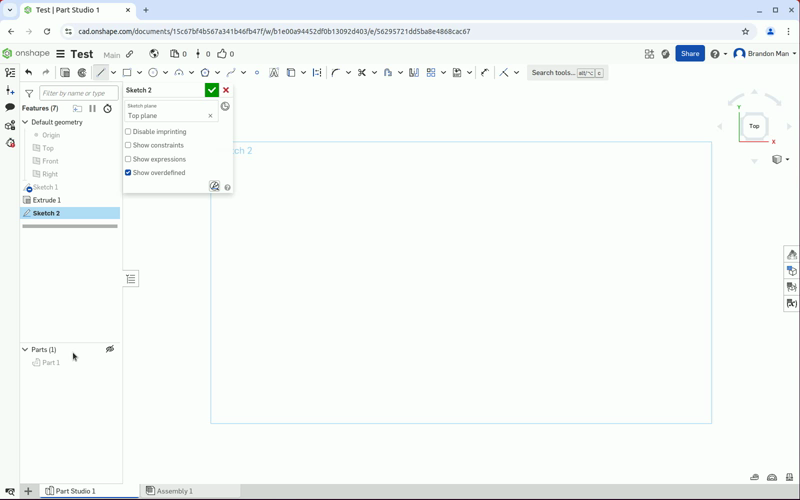
mouse_move(350, 354)
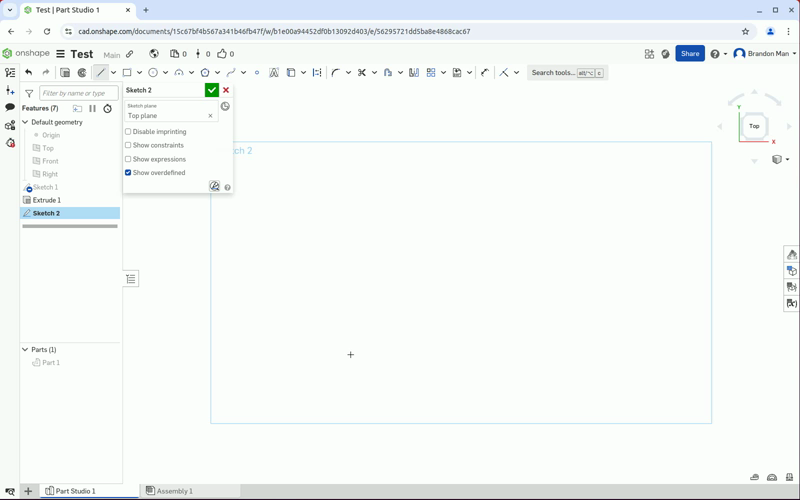
click(350, 354)
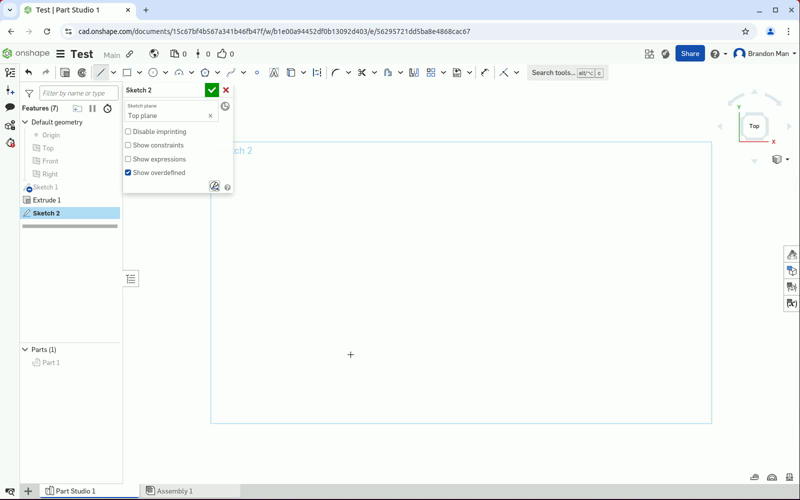
key_up(shift)
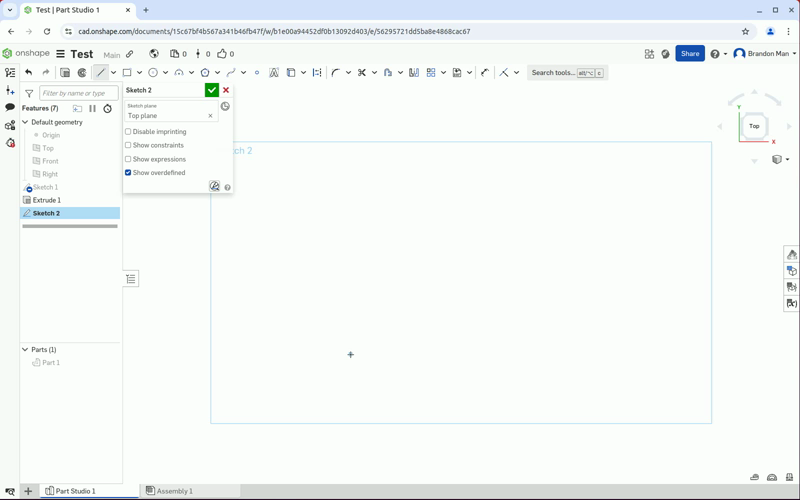
key_down(shift)
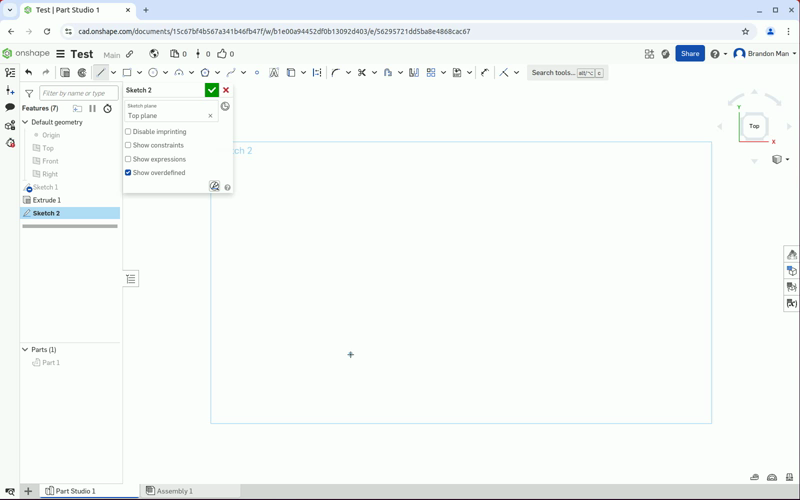
mouse_move(570, 354)
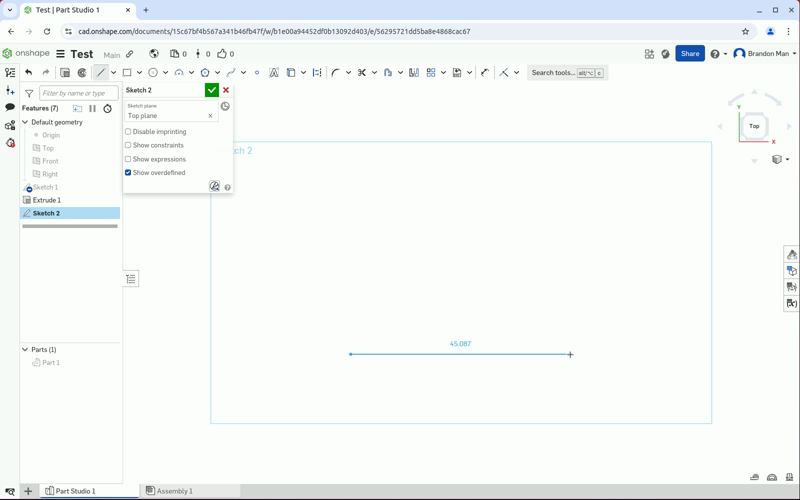
click(570, 354)
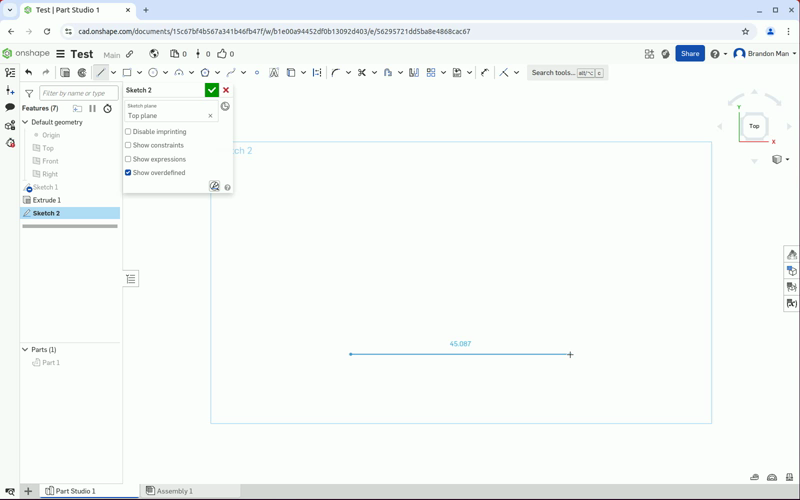
key_up(shift)
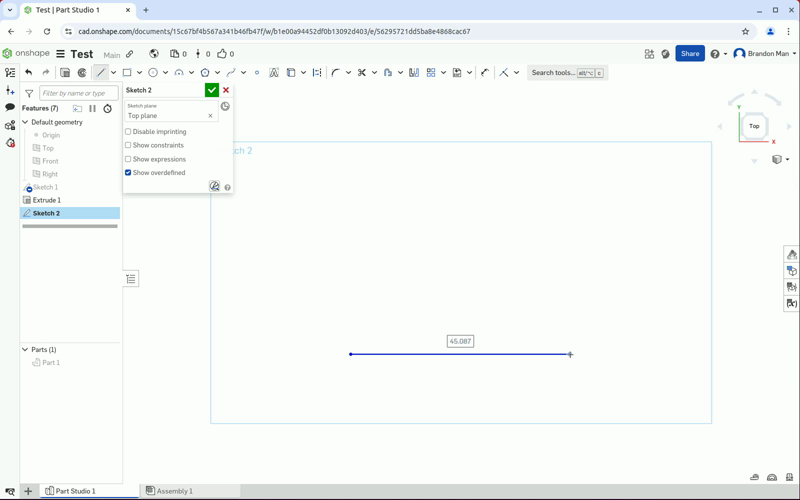
key_down(shift)
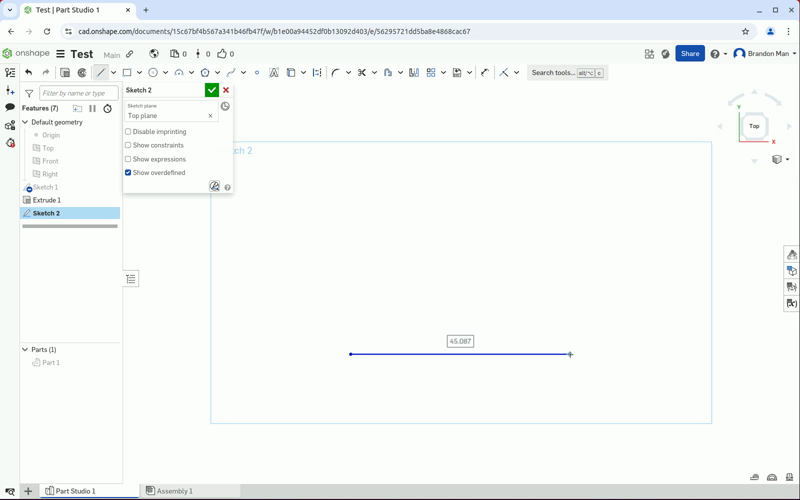
mouse_move(570, 211)
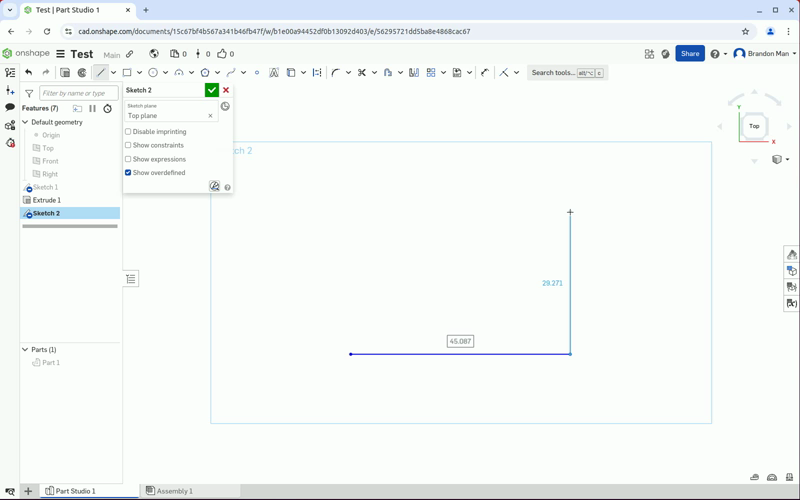
click(570, 211)
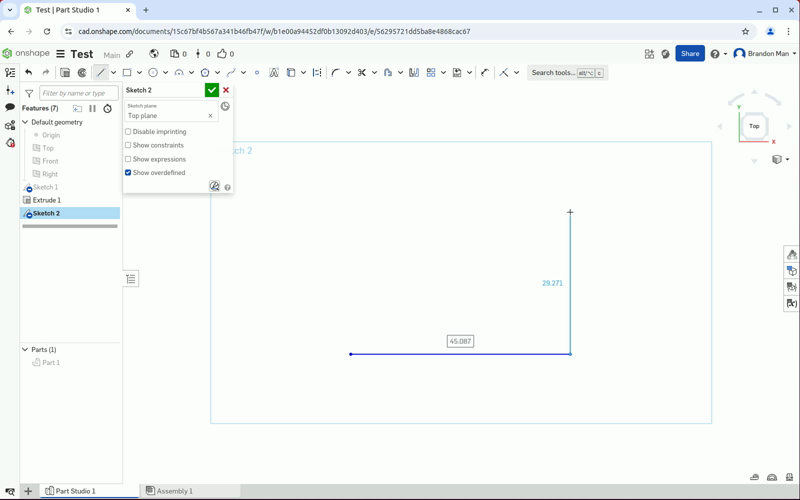
key_up(shift)
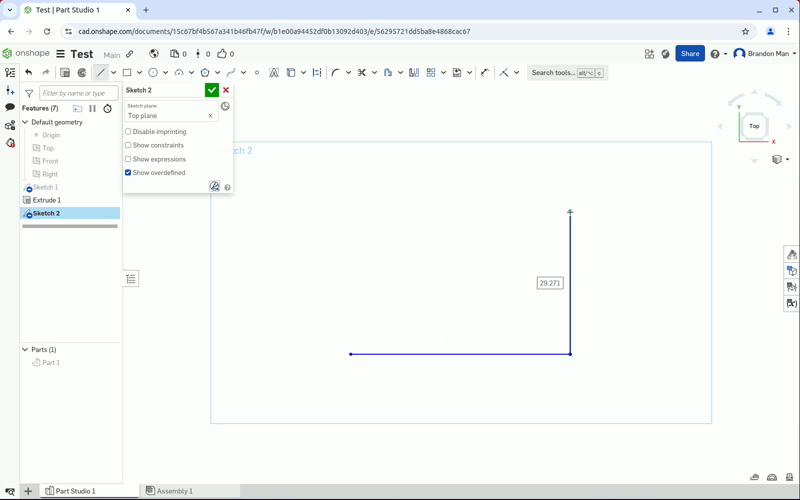
key_down(shift)
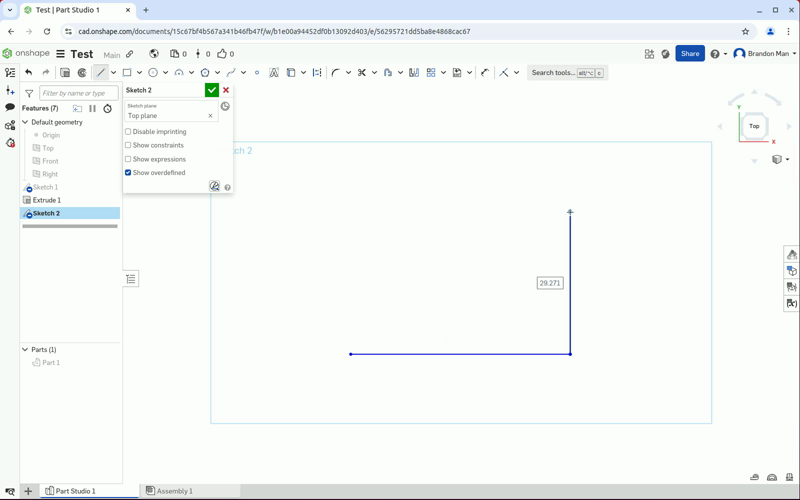
mouse_move(350, 211)
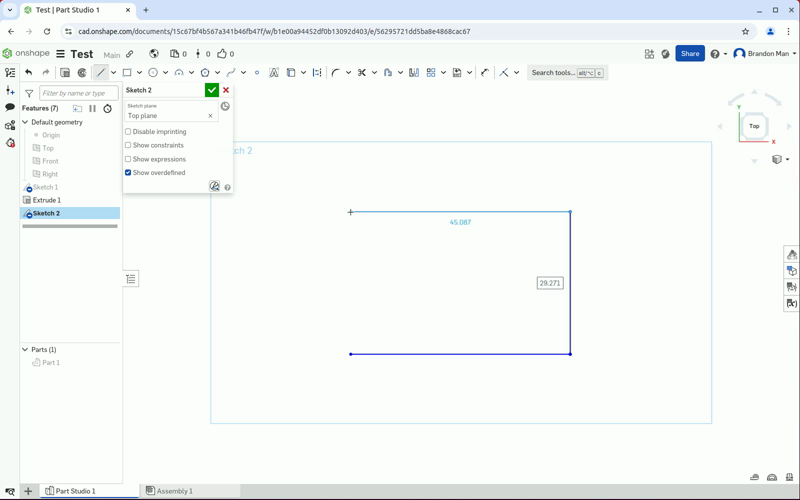
click(350, 211)
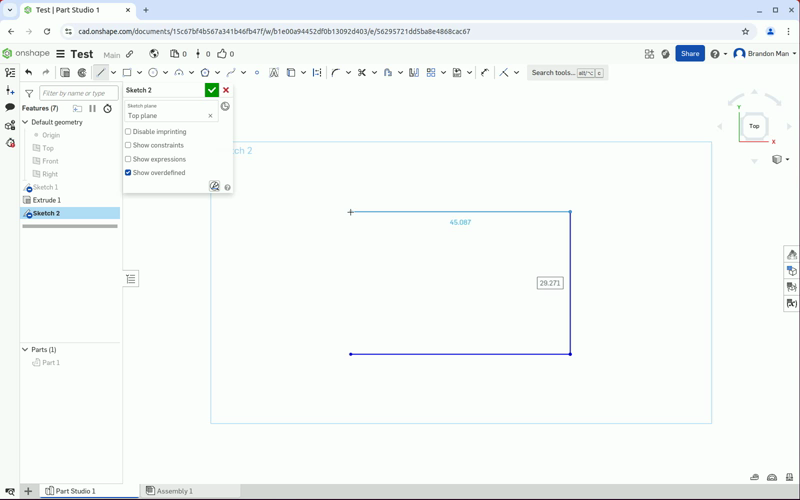
key_up(shift)
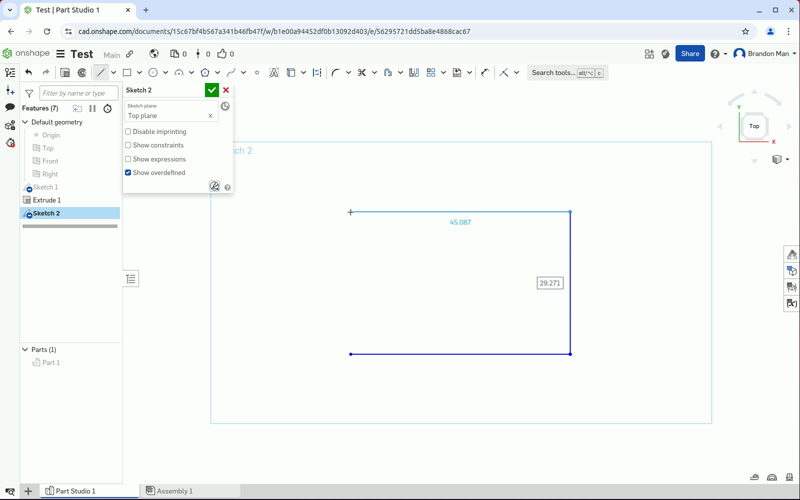
key_down(shift)
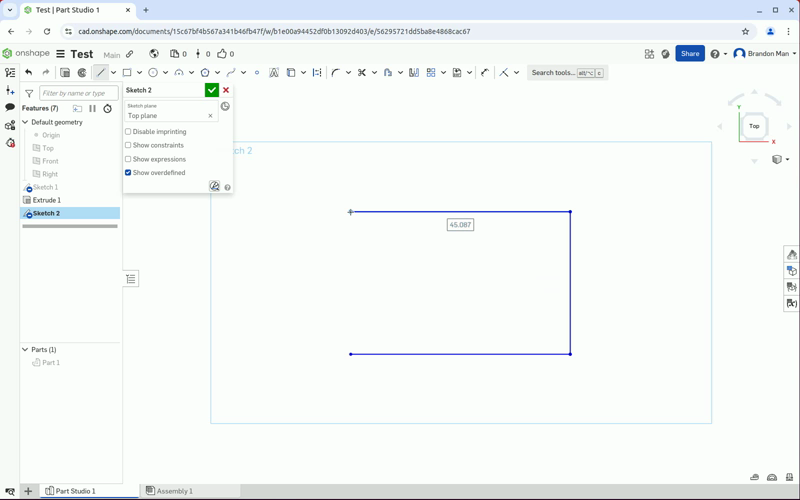
mouse_move(350, 354)
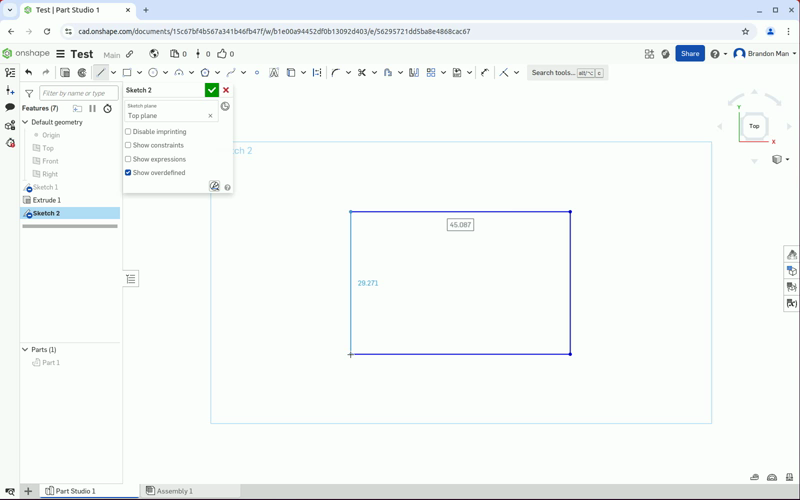
key_up(shift)
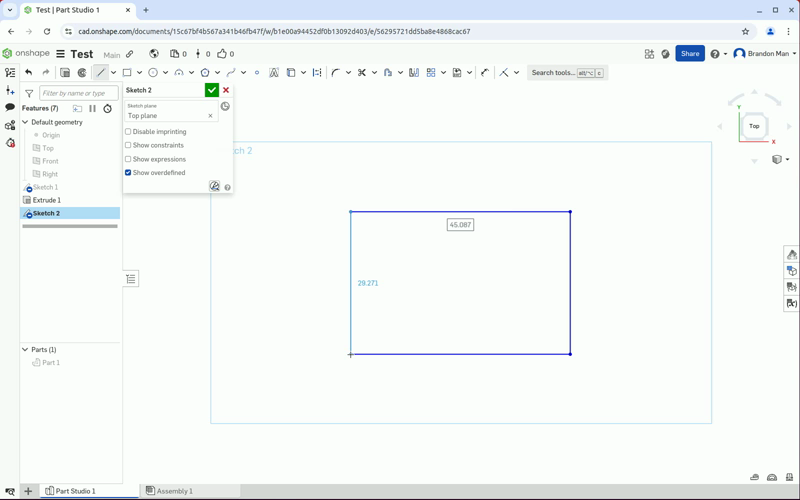
click(350, 354)
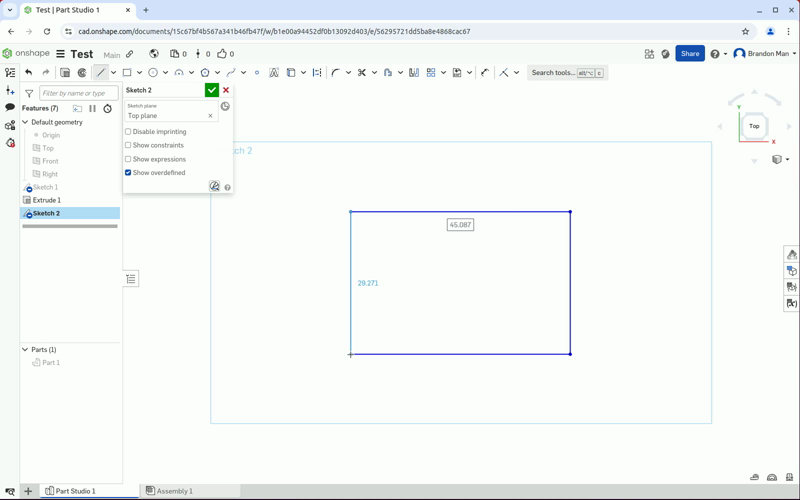
key(esc)
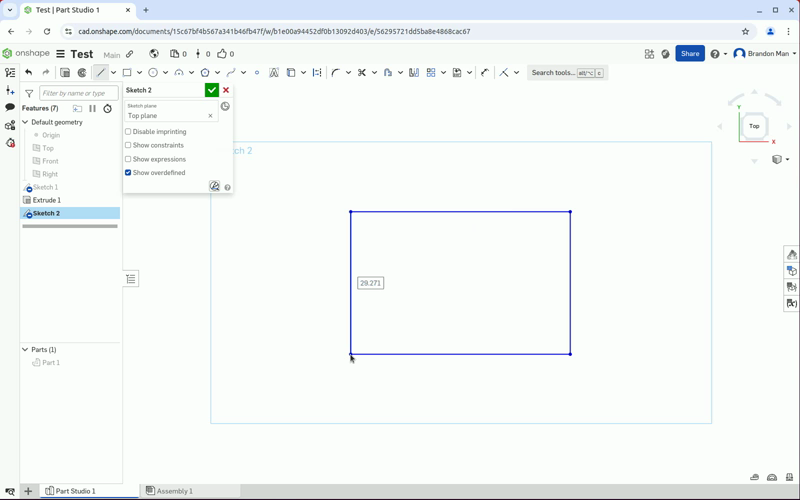
mouse_move(488, 269)
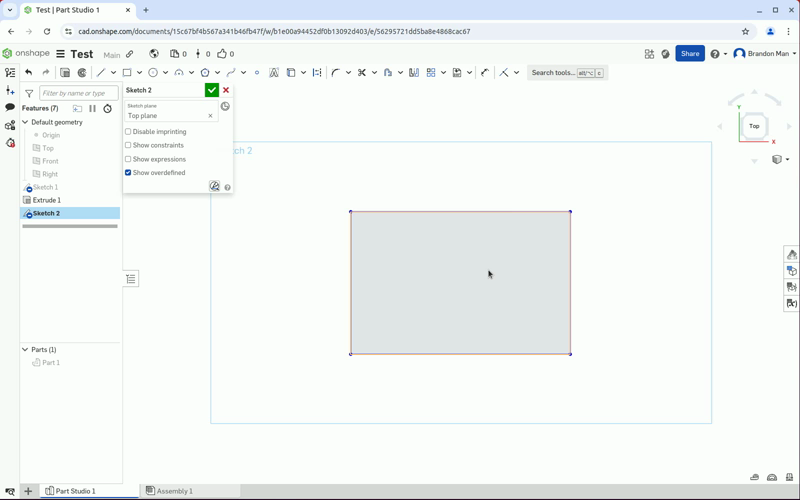
click(488, 269)
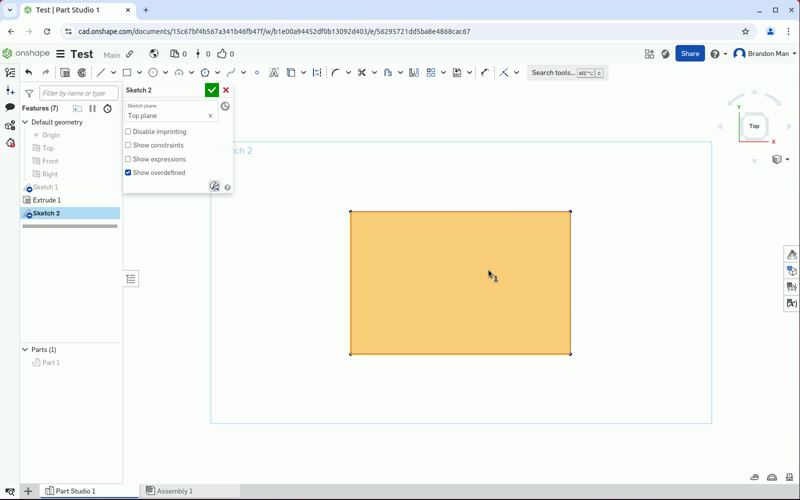
mouse_move(73, 352)
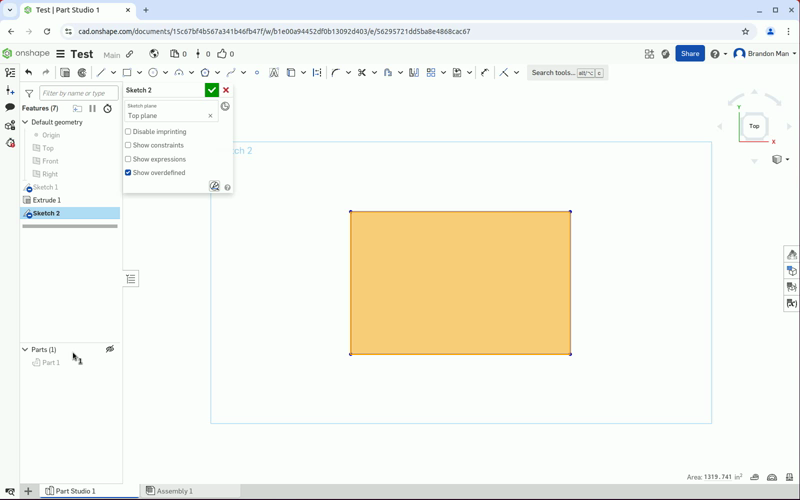
key(shift+y)
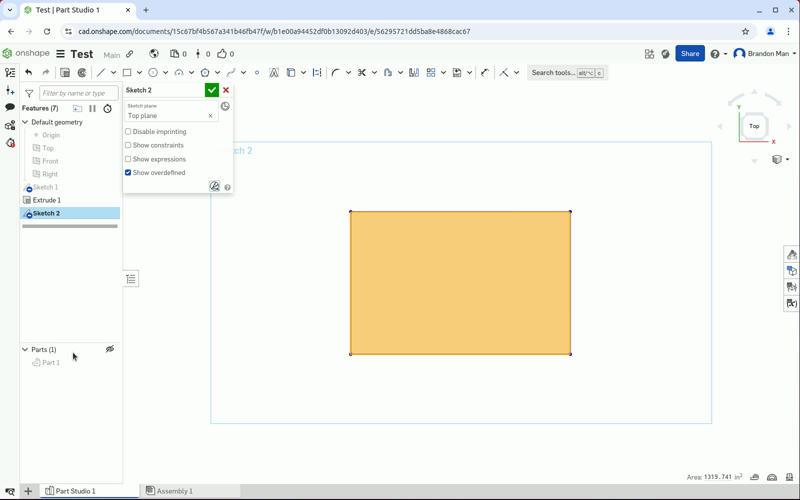
key(shift+e)
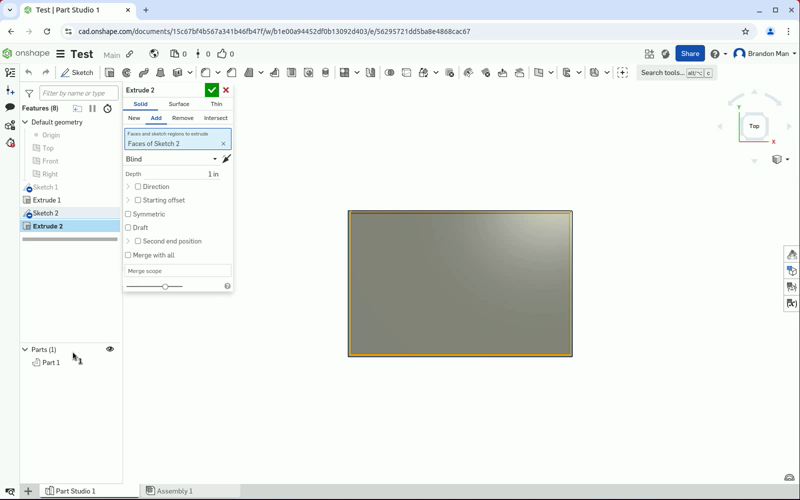
mouse_move(143, 106)
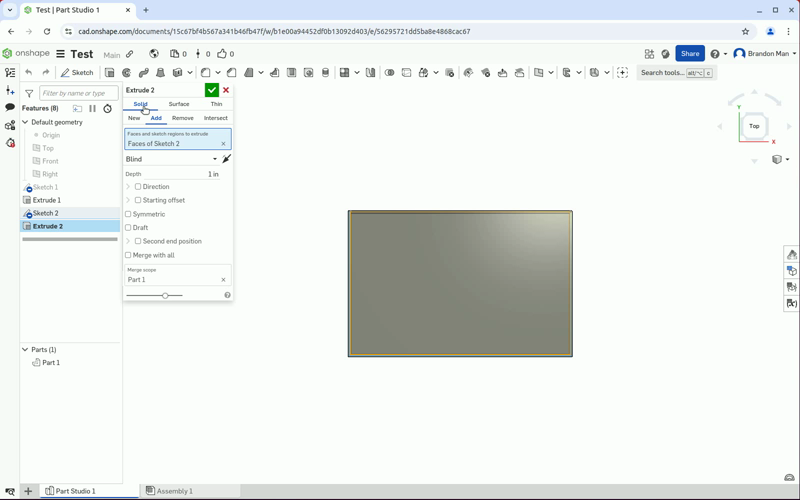
click(143, 106)
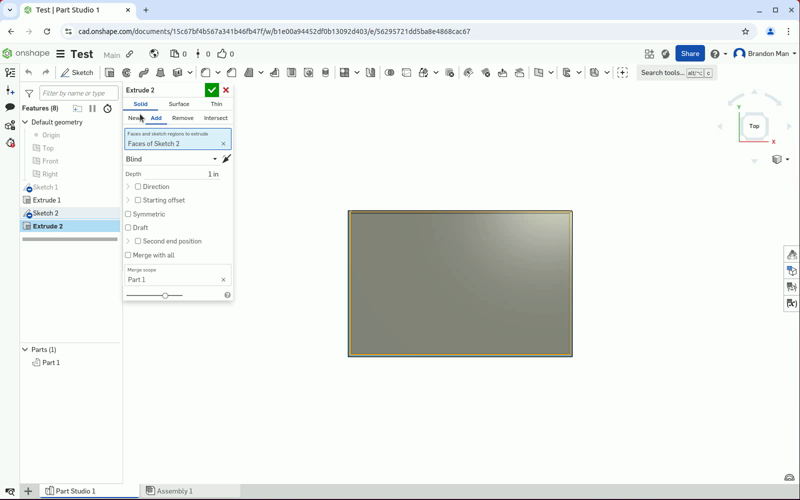
mouse_move(137, 120)
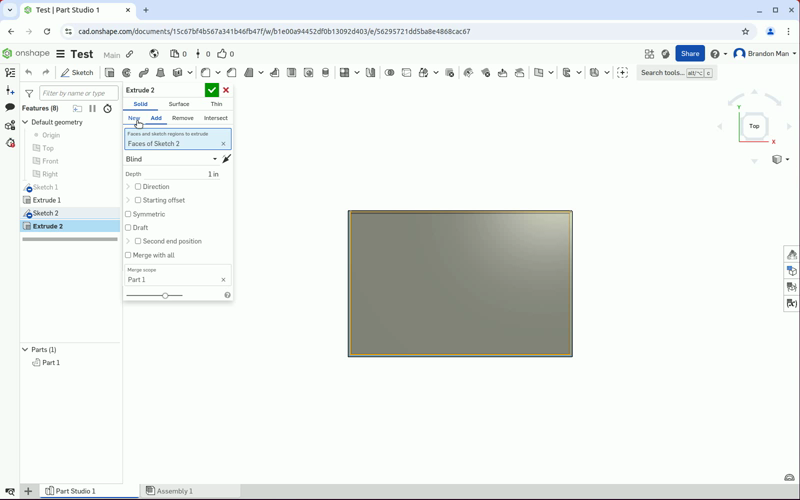
click(137, 120)
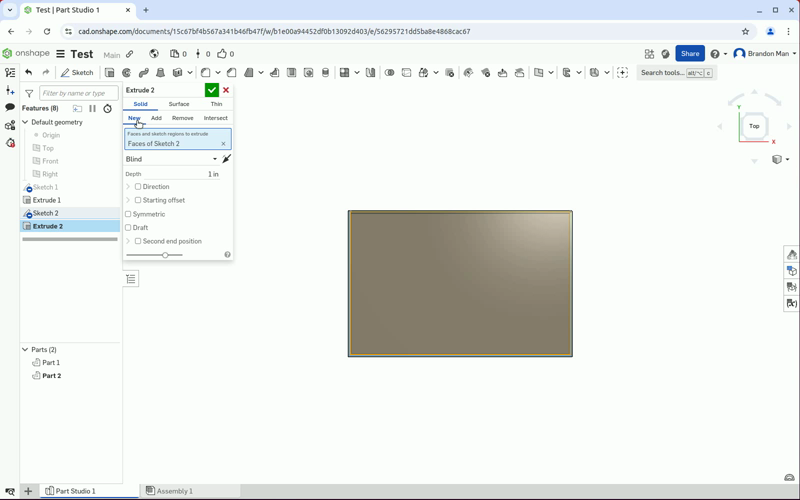
key(tab, 4)
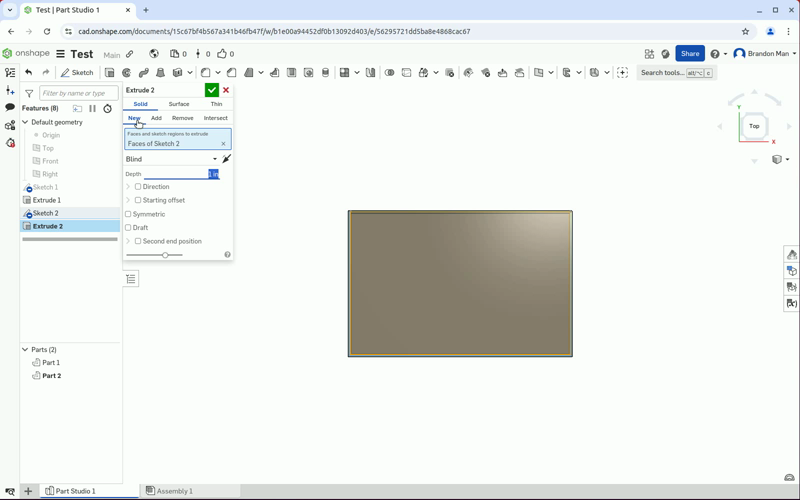
text(0.722)
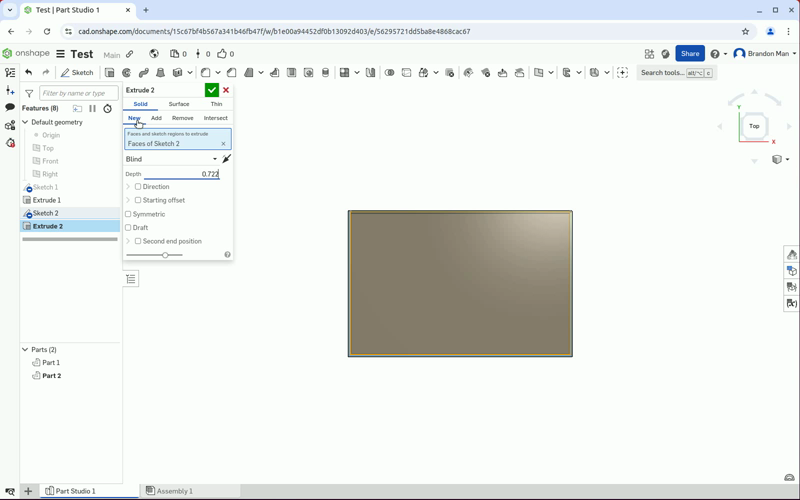
key(enter)
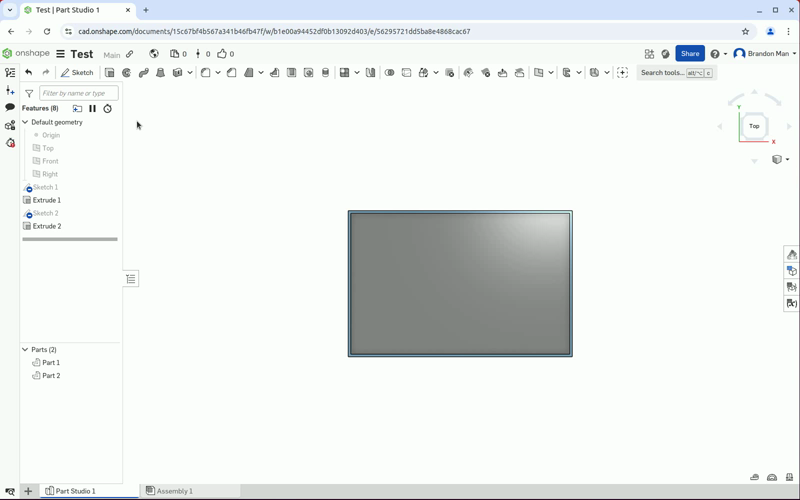
key(shift+h)
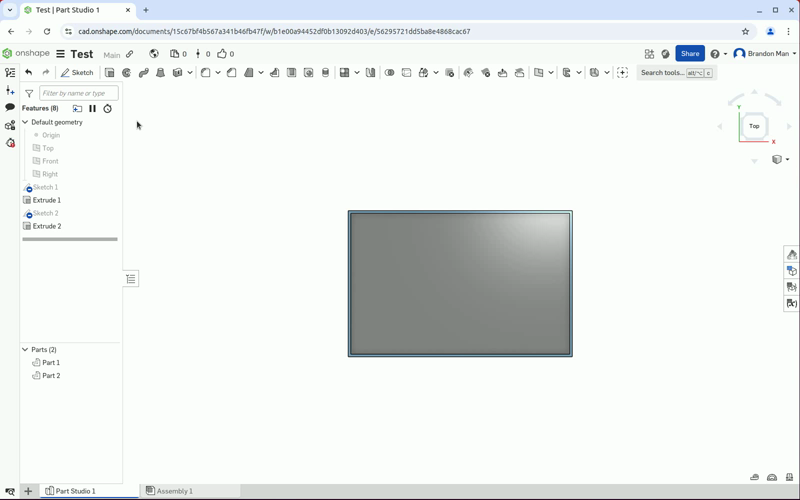
key(shift+h)
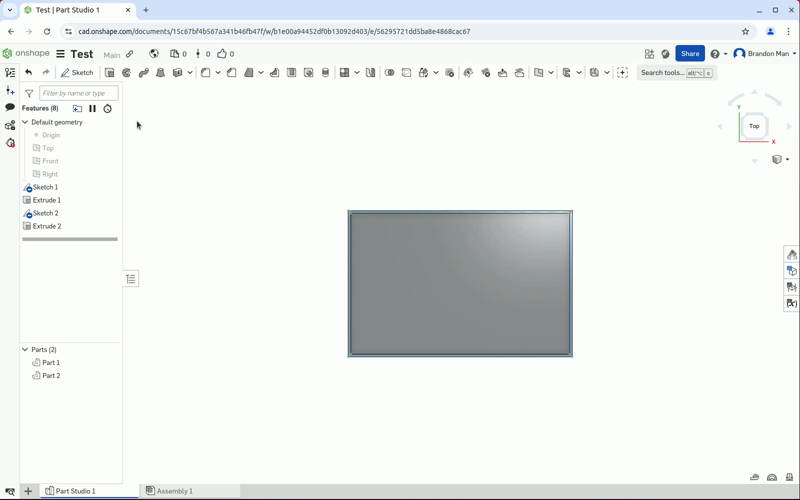
key(shift+7)
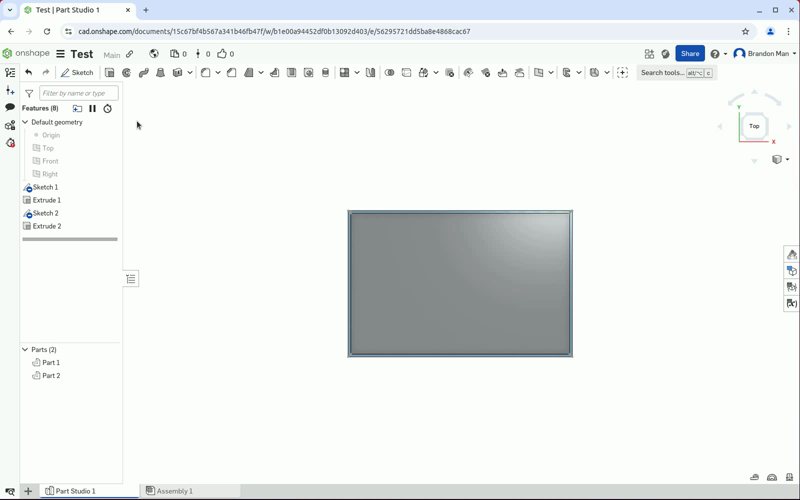
key(up, 3)
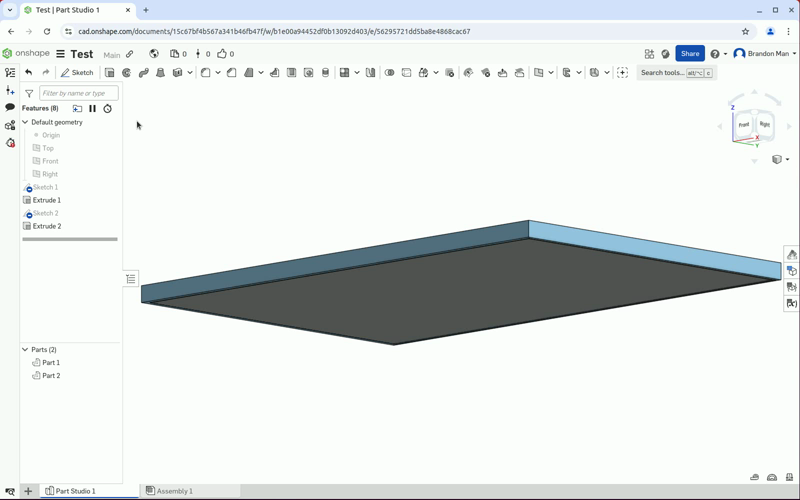
key(left, 3)
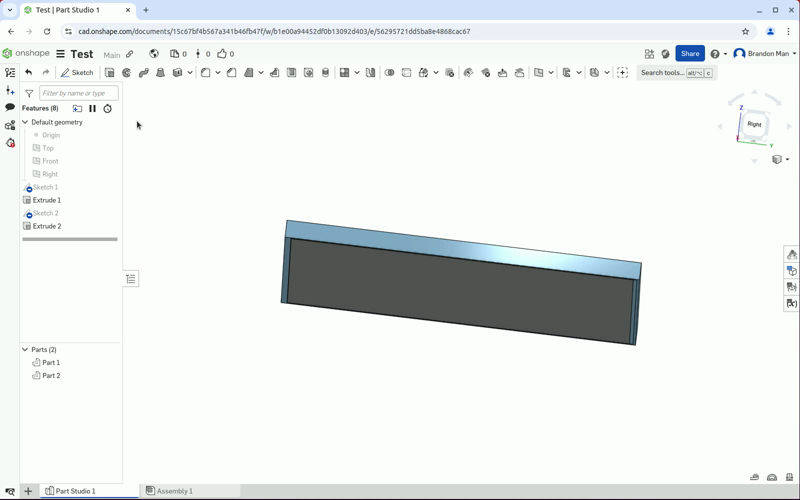
key(right, 3)
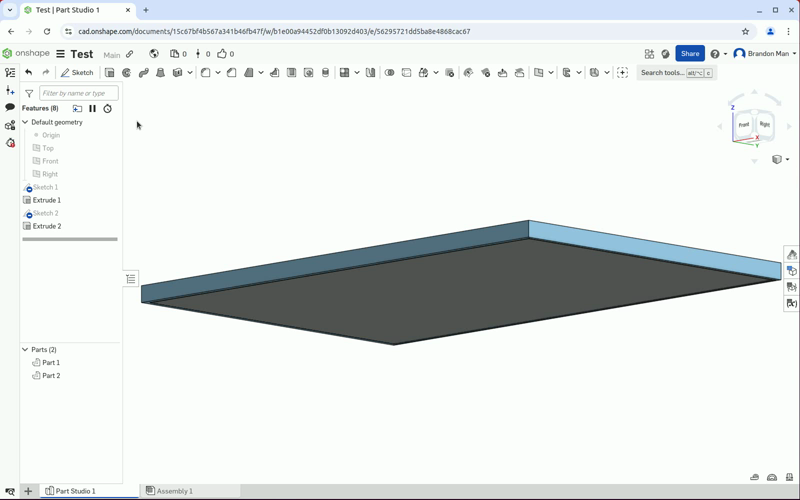
key(down, 3)
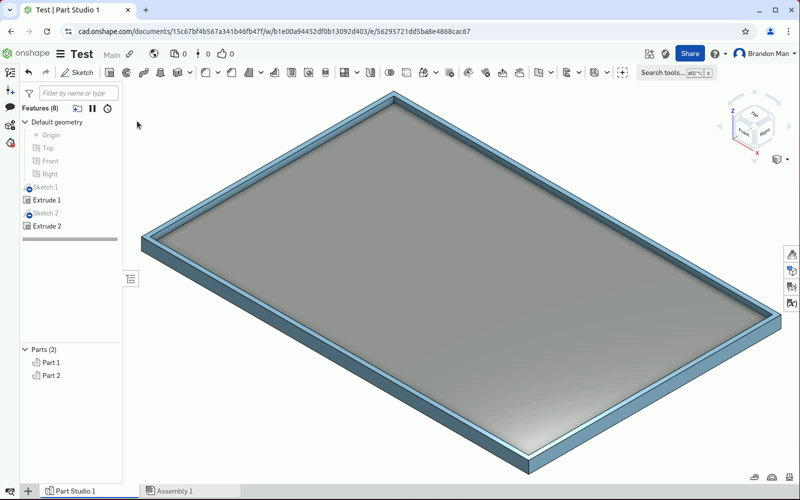
mouse_move(73, 189)
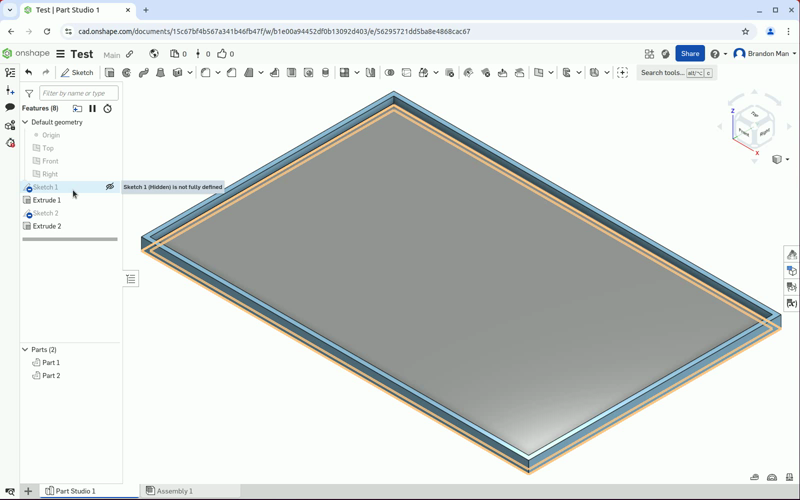
click(73, 189)